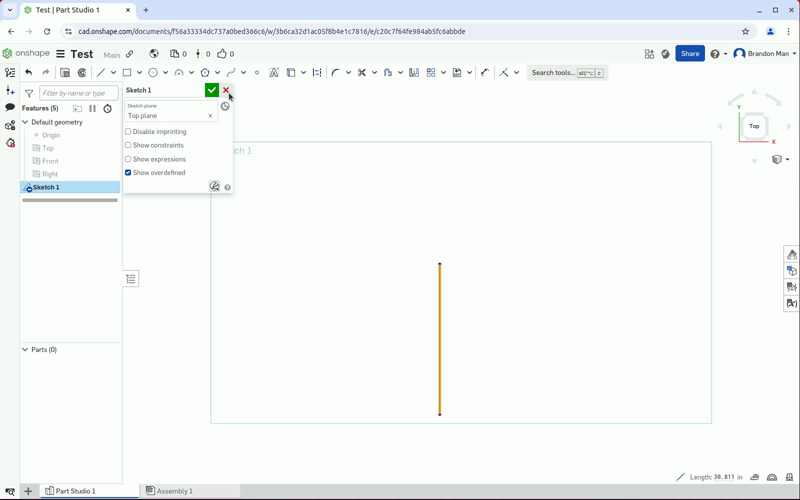
key(shift+h)
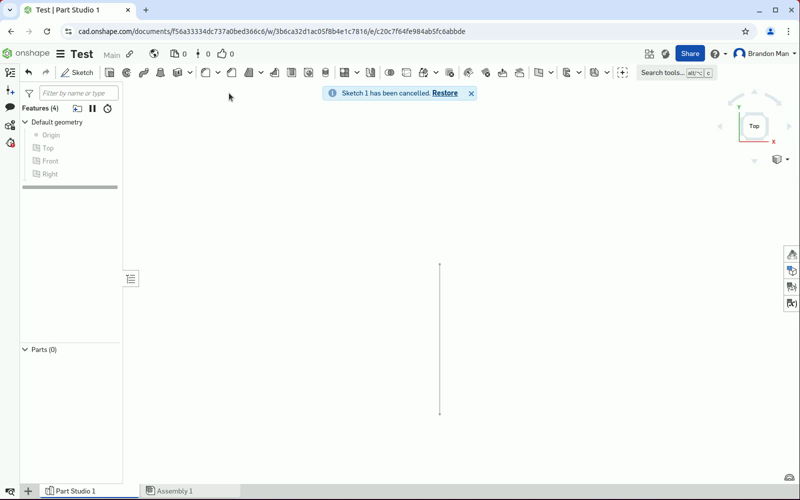
mouse_move(73, 352)
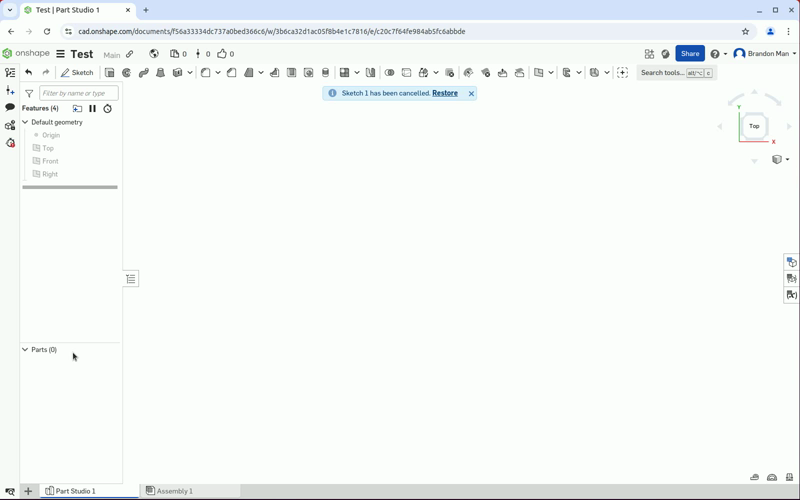
key(y)
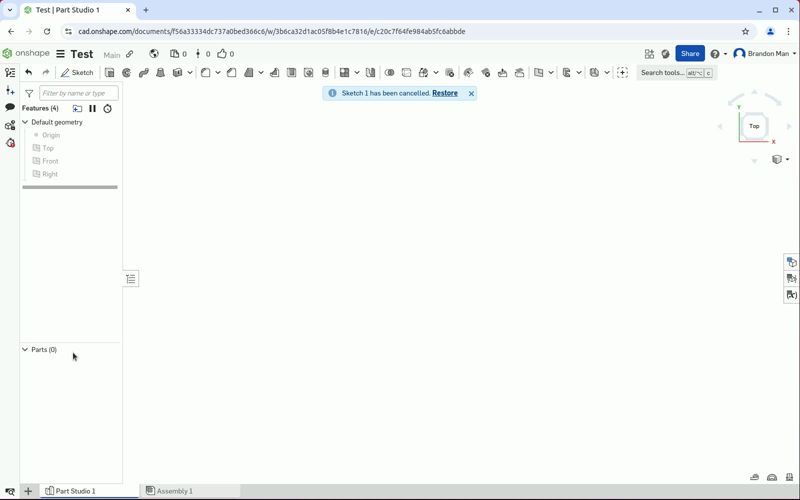
key(shift+p)
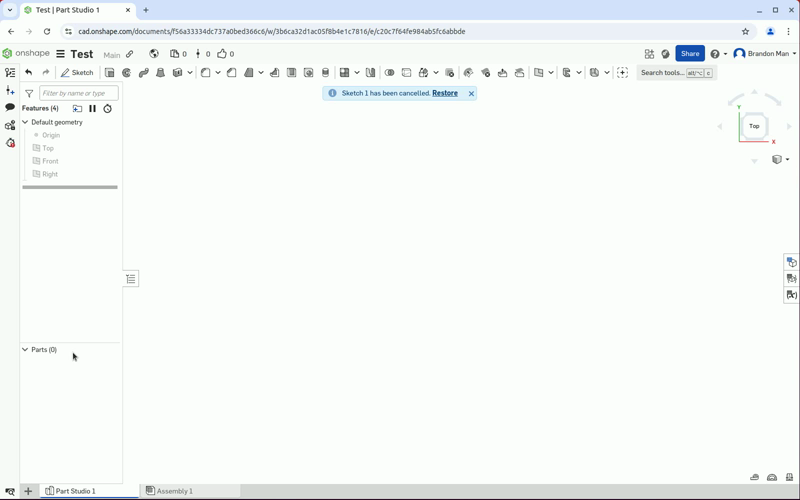
key(space)
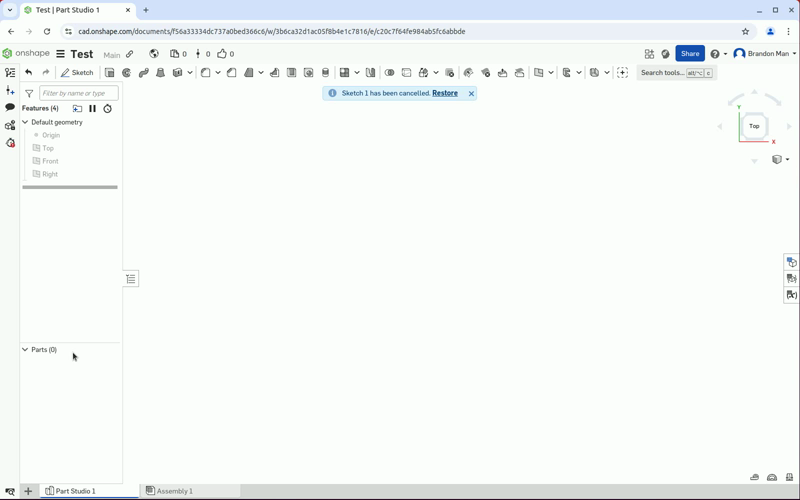
key_down(shift)
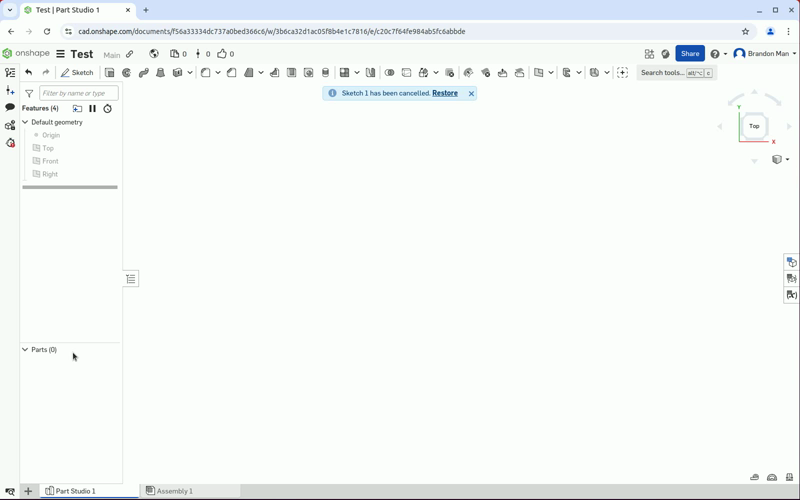
key(up)
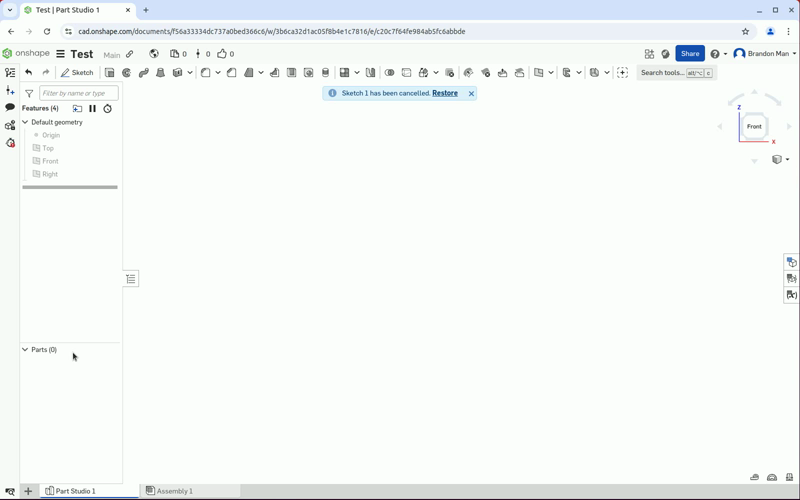
key_up(shift)
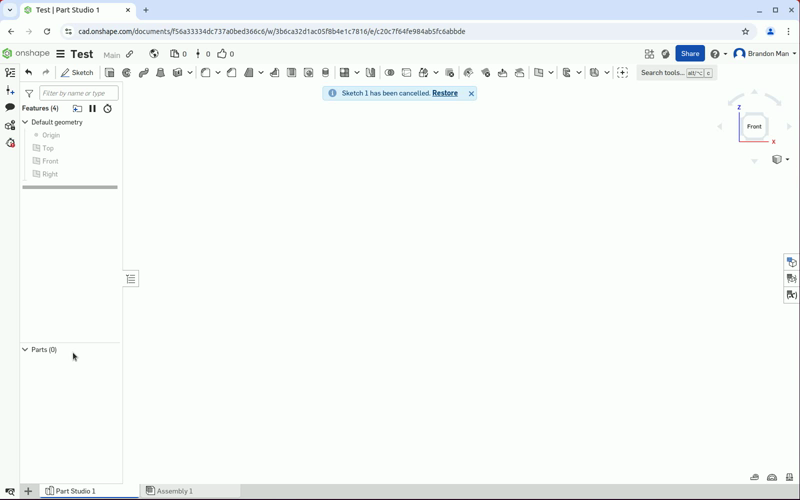
mouse_move(73, 352)
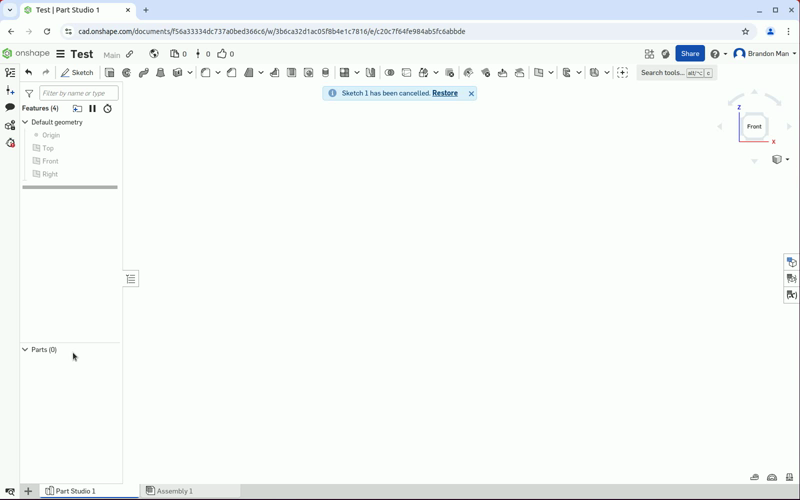
key(shift+y)
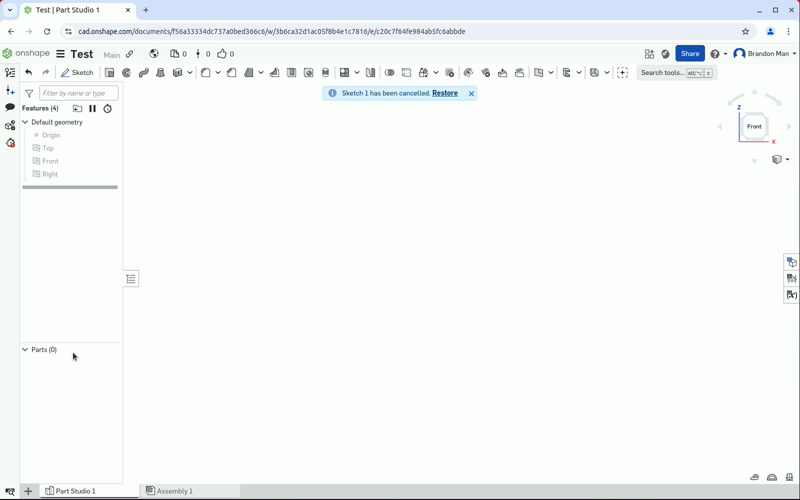
key(shift+s)
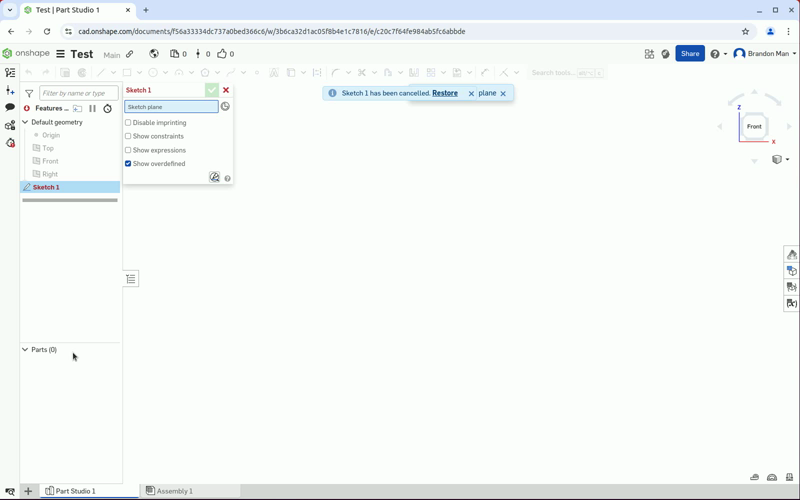
mouse_move(73, 163)
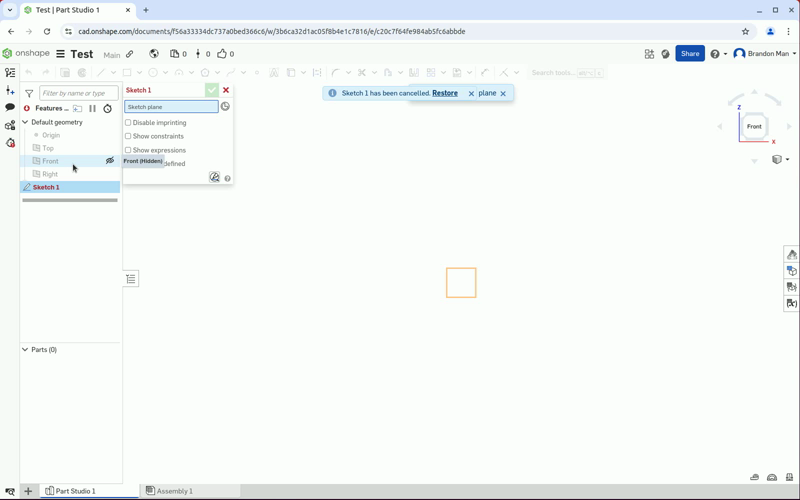
click(73, 163)
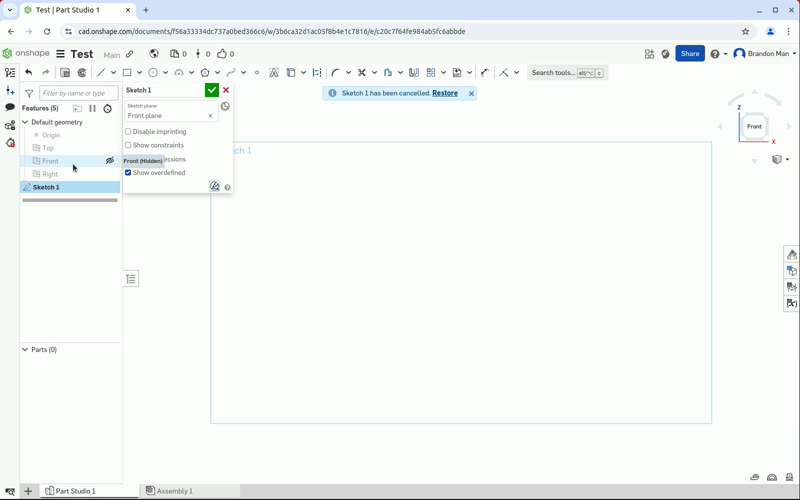
mouse_move(73, 352)
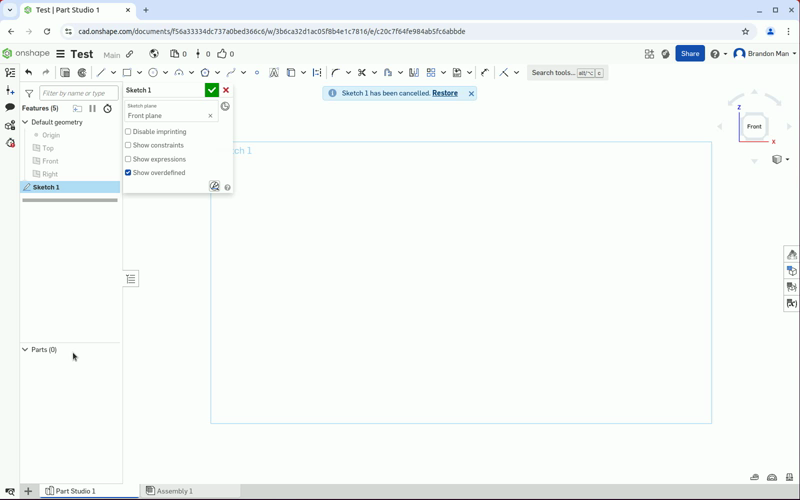
key(y)
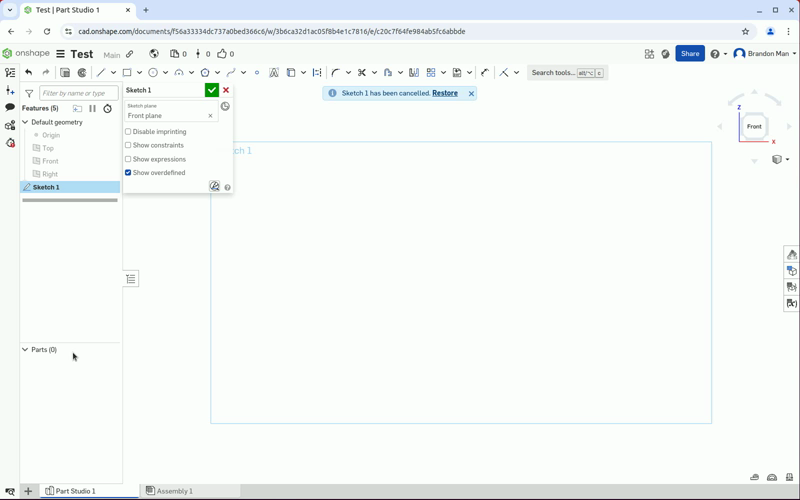
key(l)
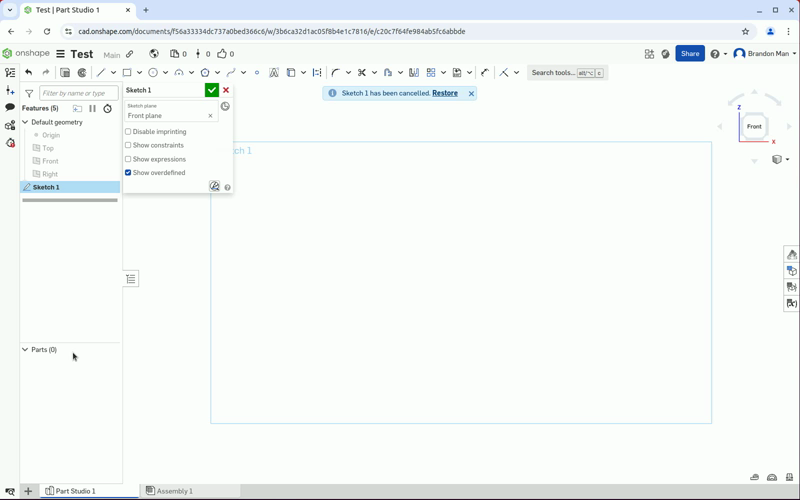
key_down(shift)
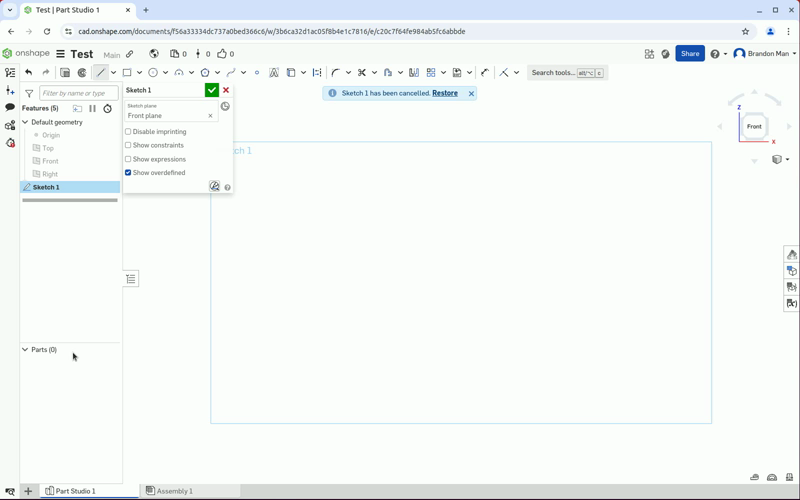
mouse_move(512, 395)
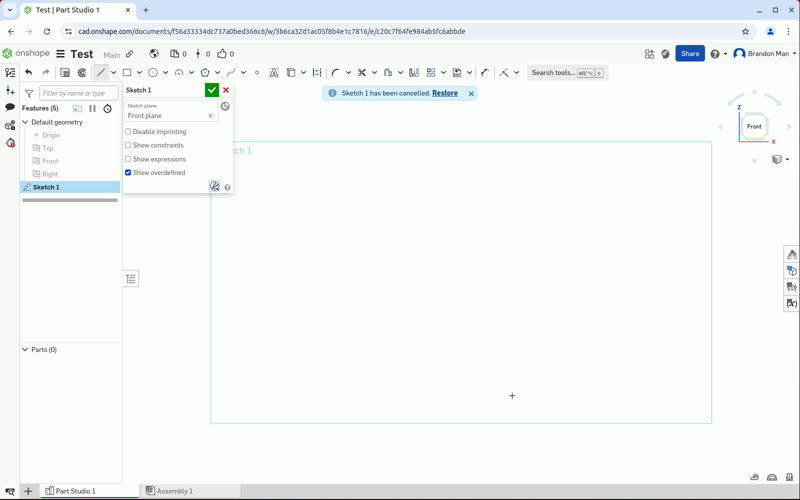
click(512, 395)
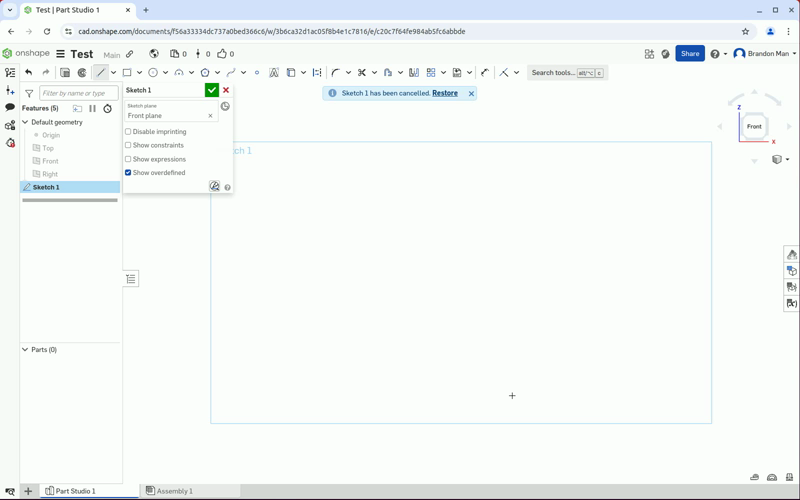
key_up(shift)
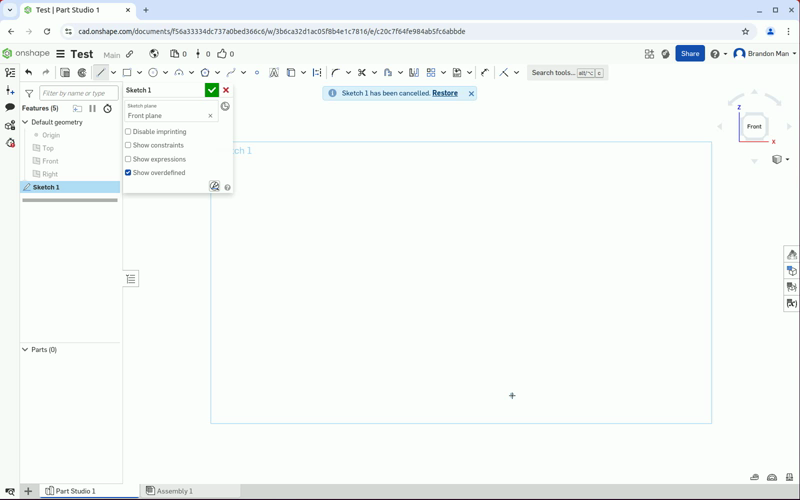
key_down(shift)
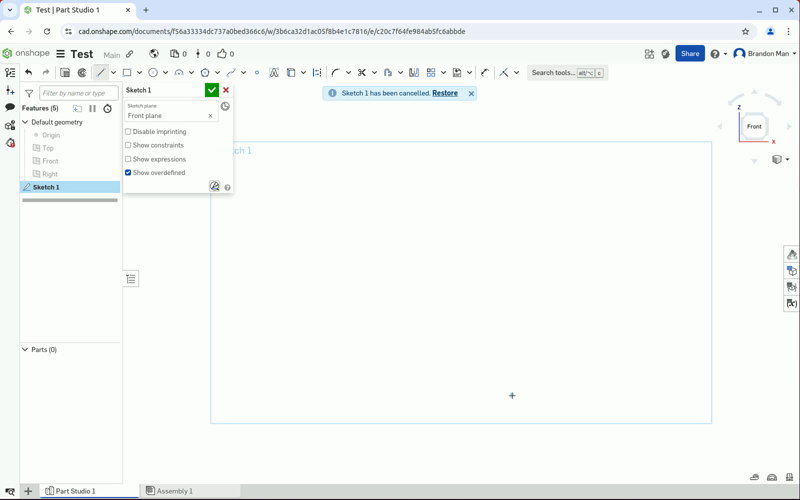
mouse_move(542, 395)
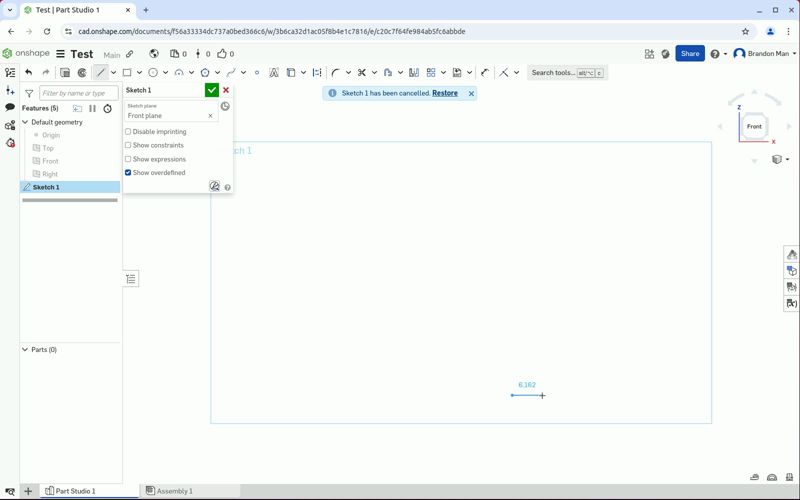
mouse_move(517, 395)
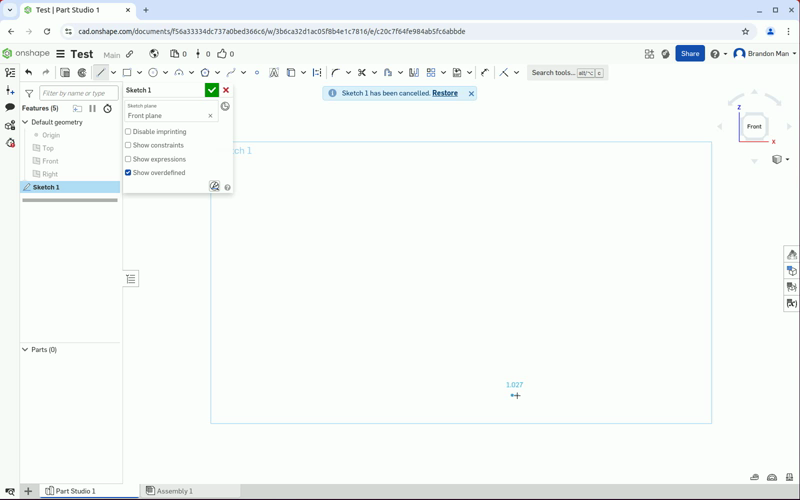
scroll(6)
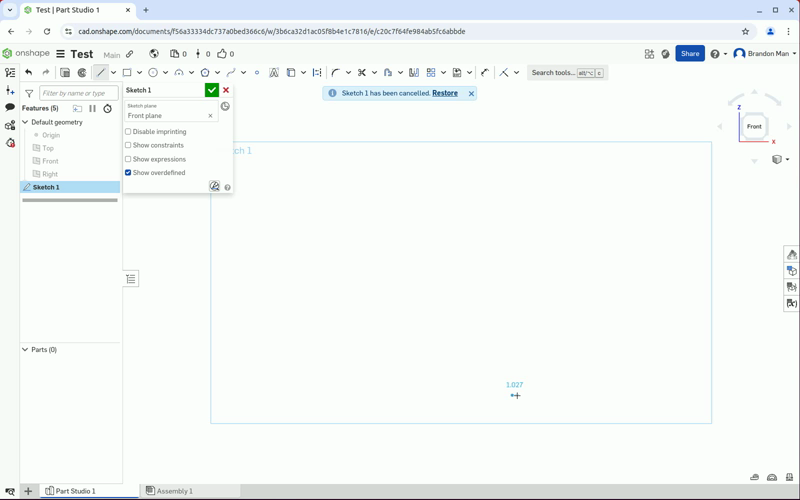
scroll(6)
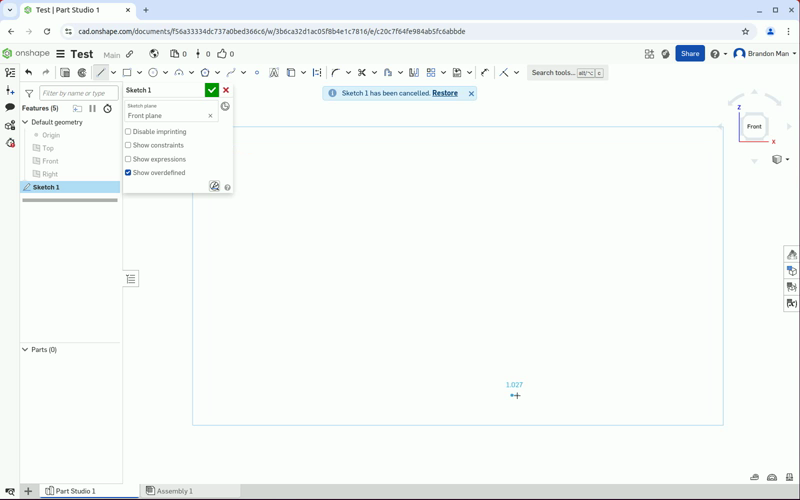
scroll(6)
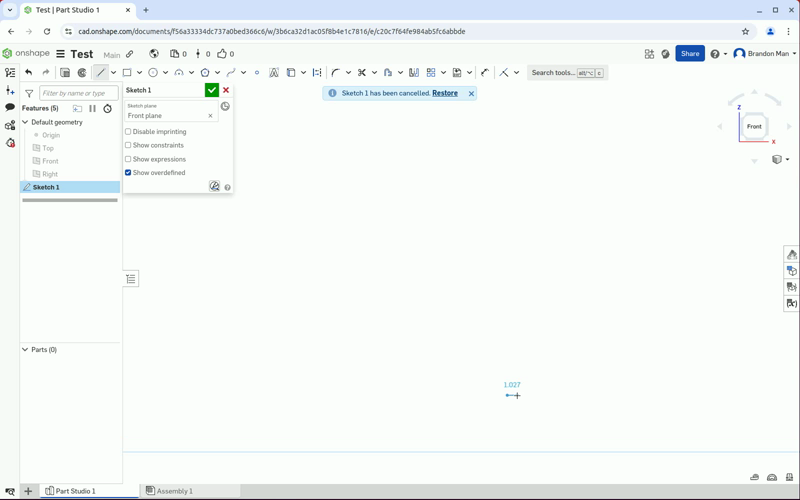
scroll(6)
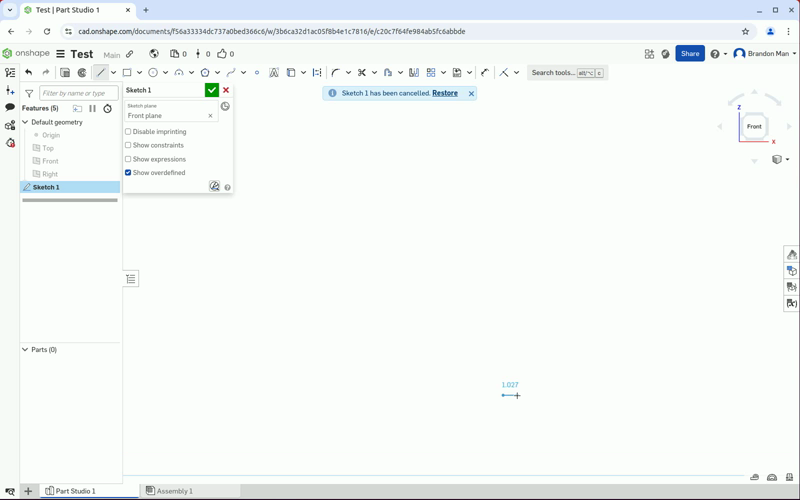
scroll(6)
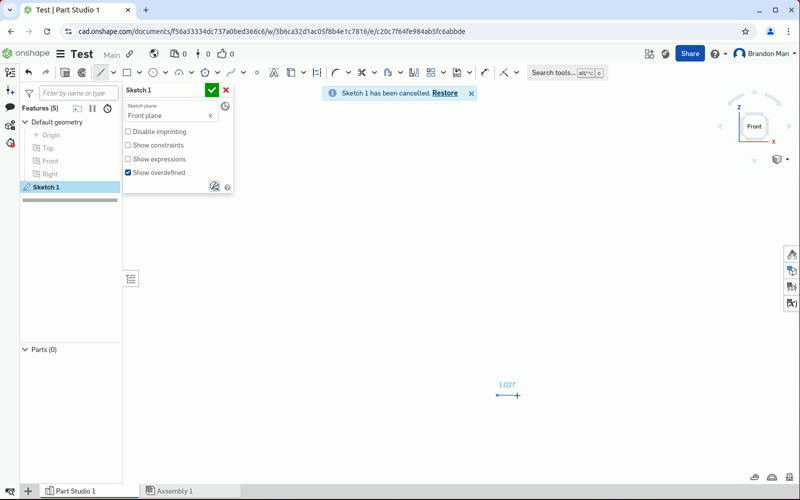
scroll(6)
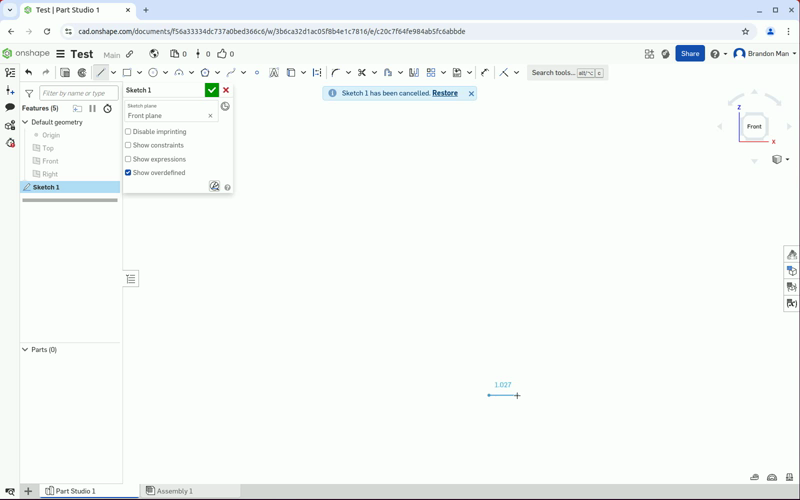
scroll(6)
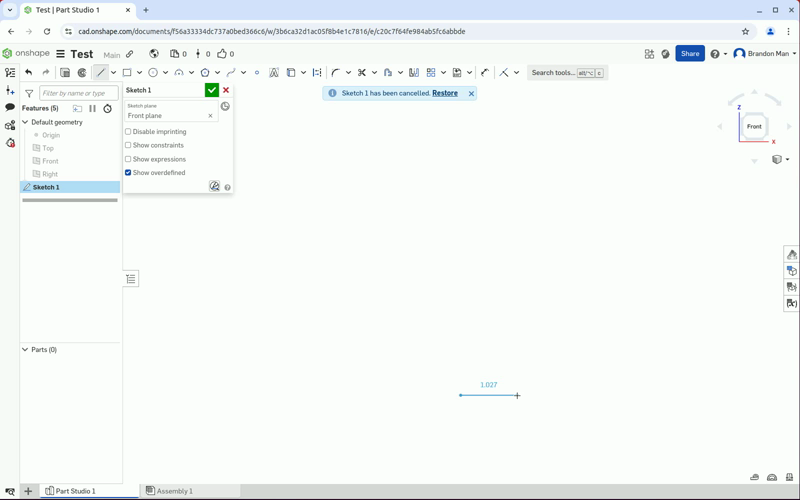
click(517, 395)
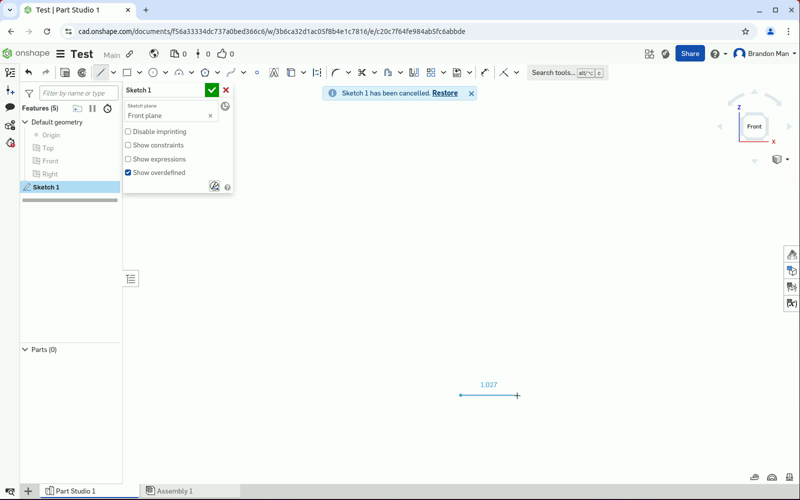
scroll(-6)
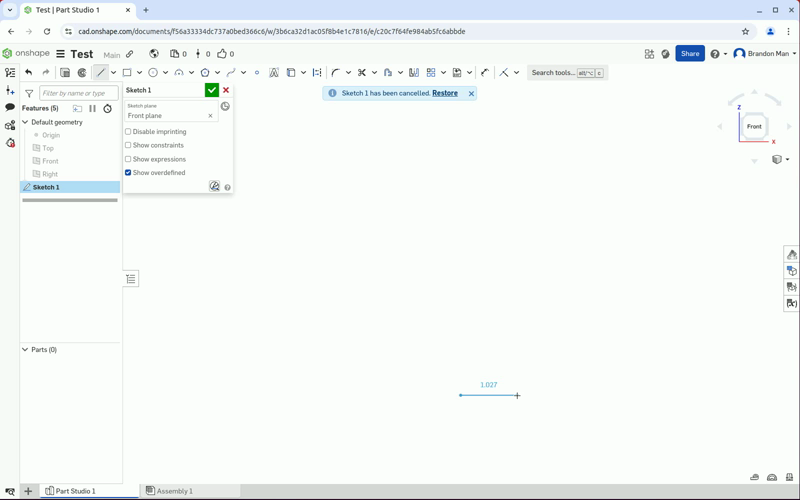
scroll(-6)
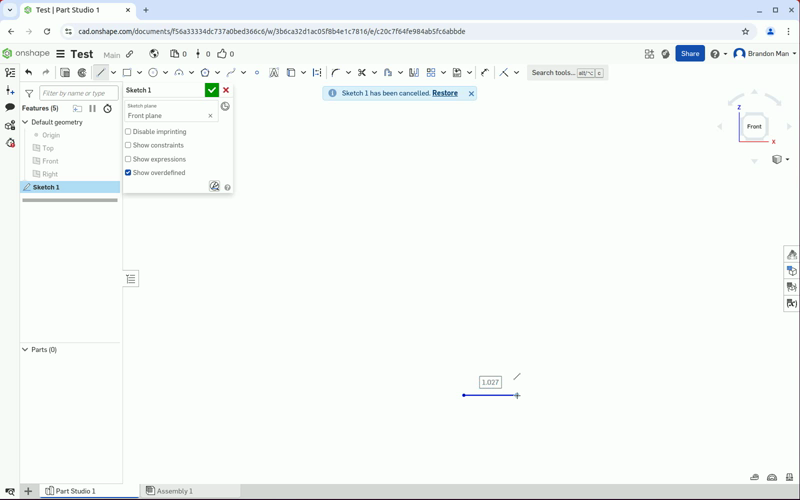
scroll(-6)
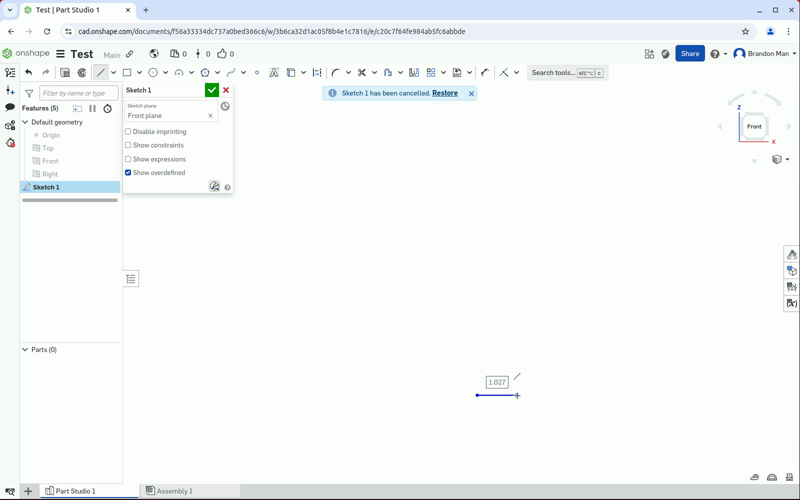
scroll(-6)
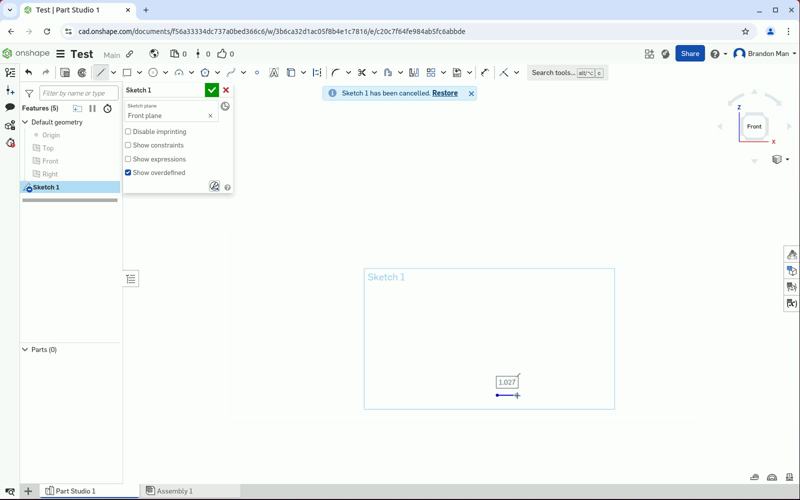
scroll(-6)
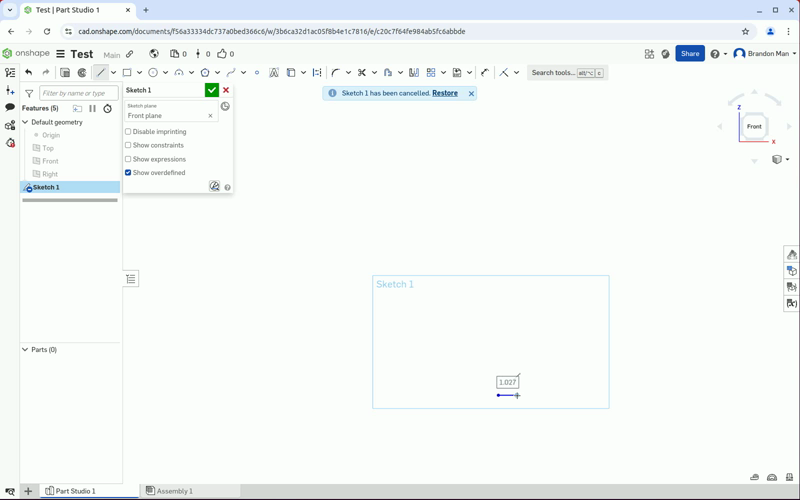
scroll(-6)
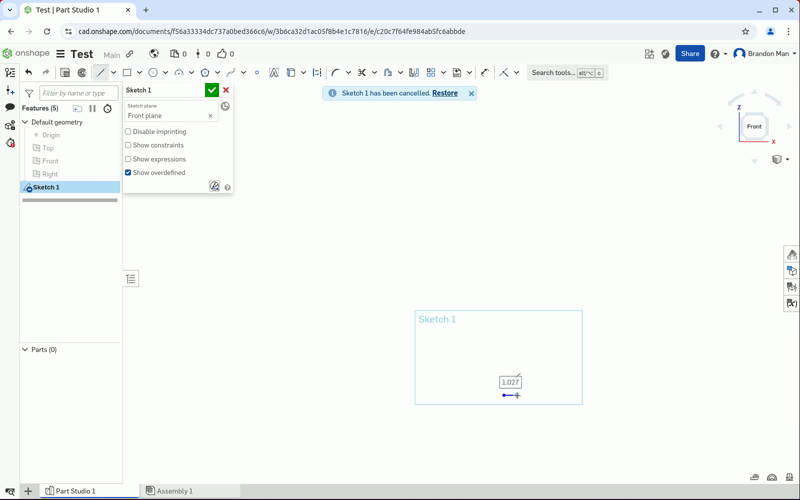
scroll(-6)
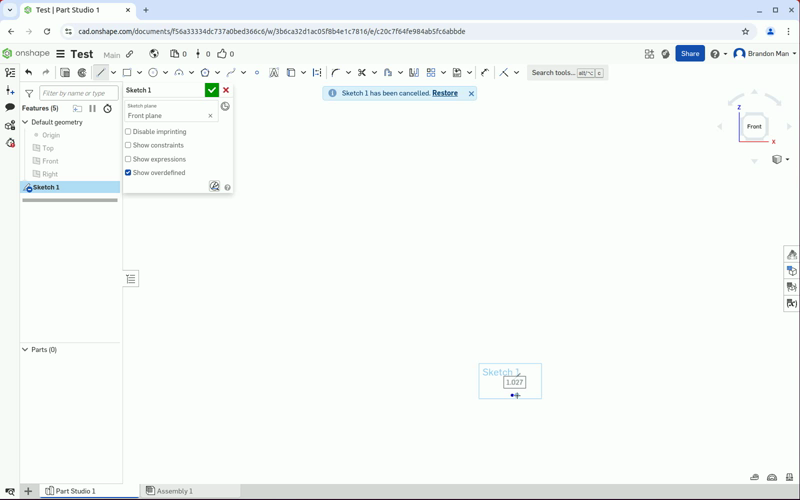
key_up(shift)
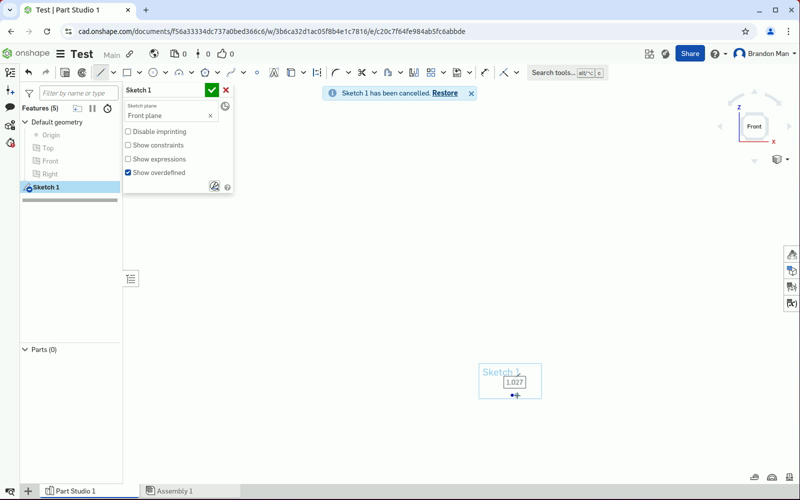
key_down(shift)
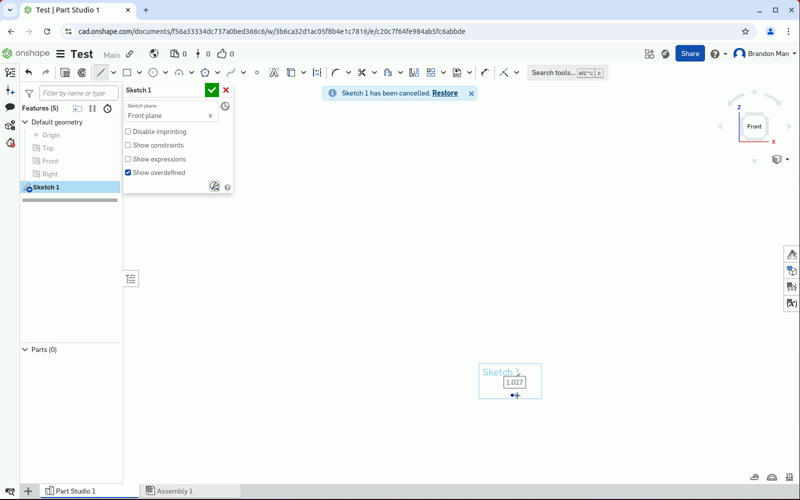
mouse_move(517, 171)
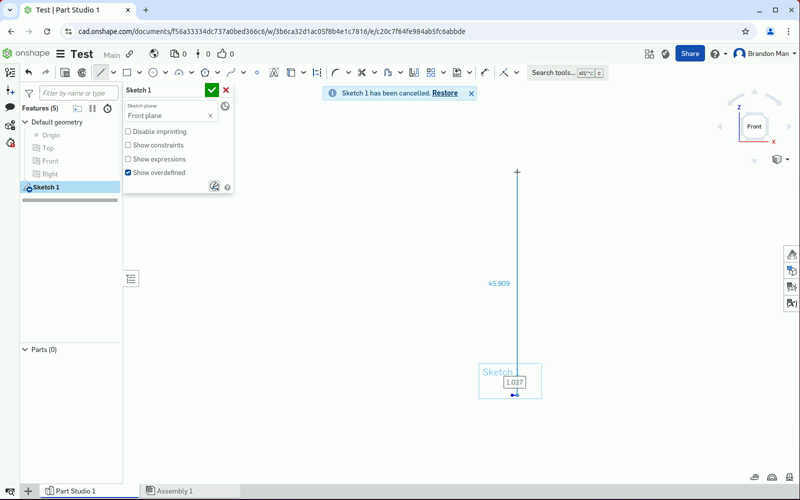
click(517, 171)
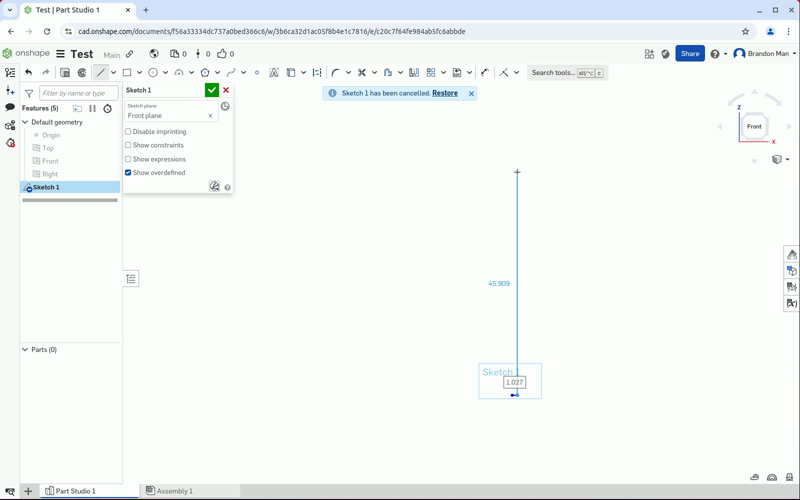
key_up(shift)
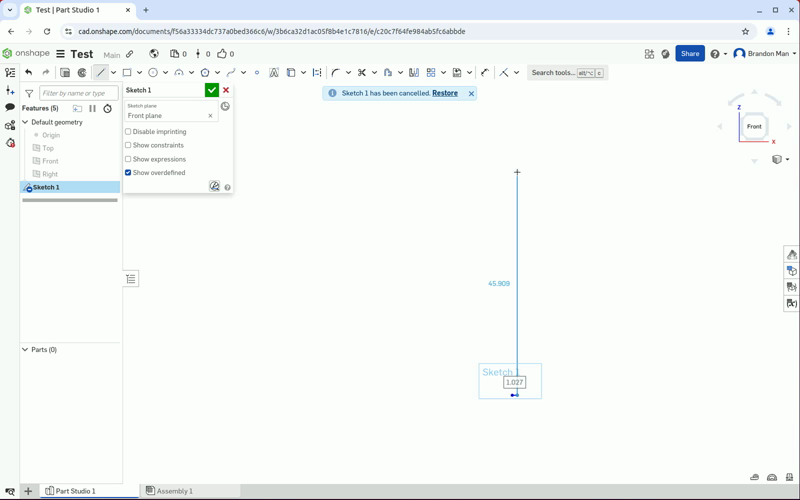
key_down(shift)
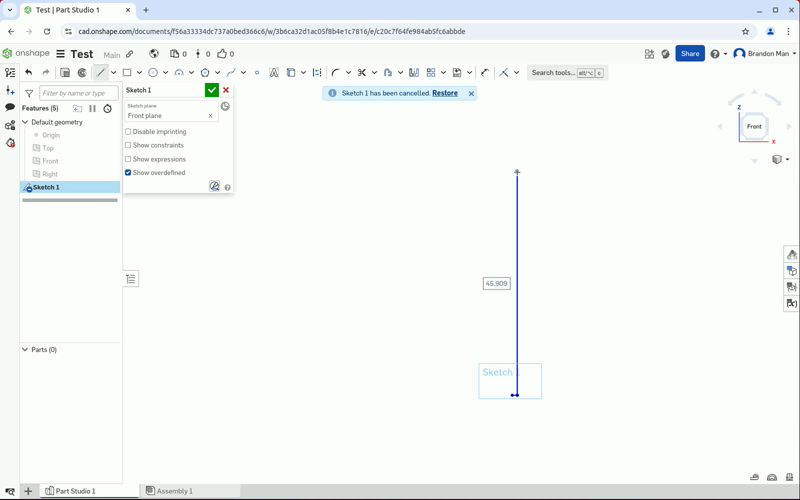
mouse_move(547, 171)
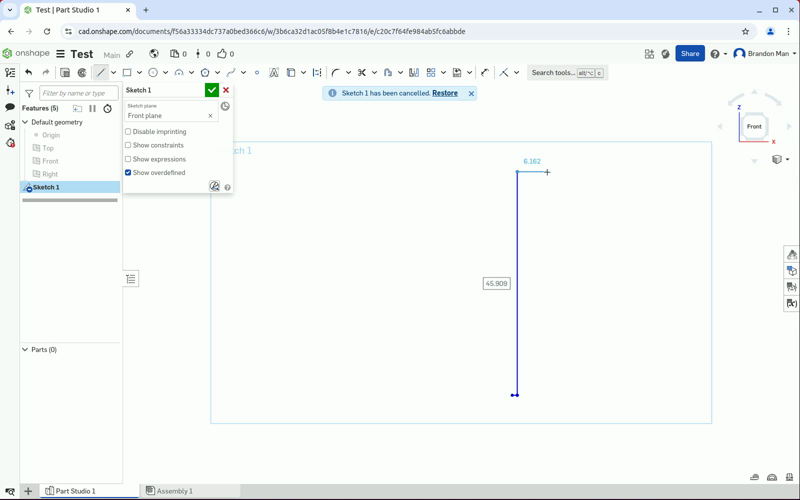
mouse_move(512, 171)
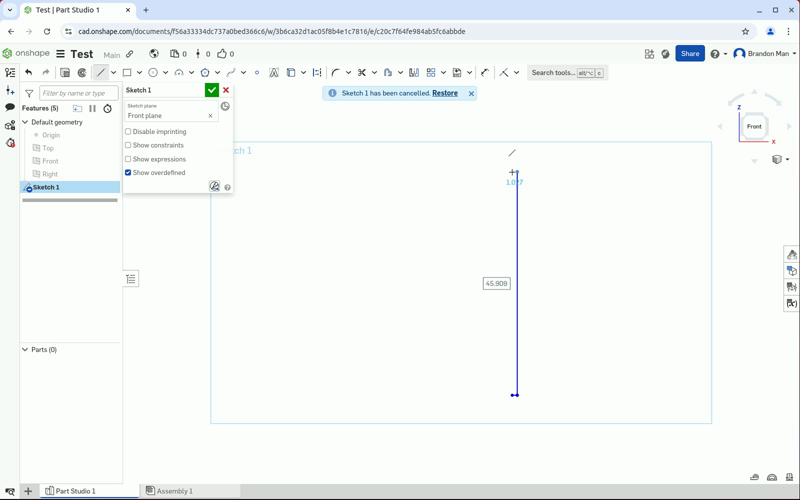
scroll(6)
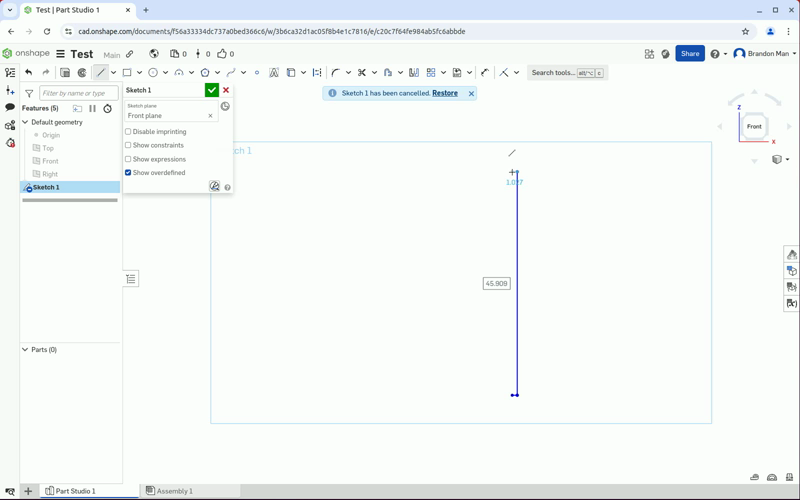
scroll(6)
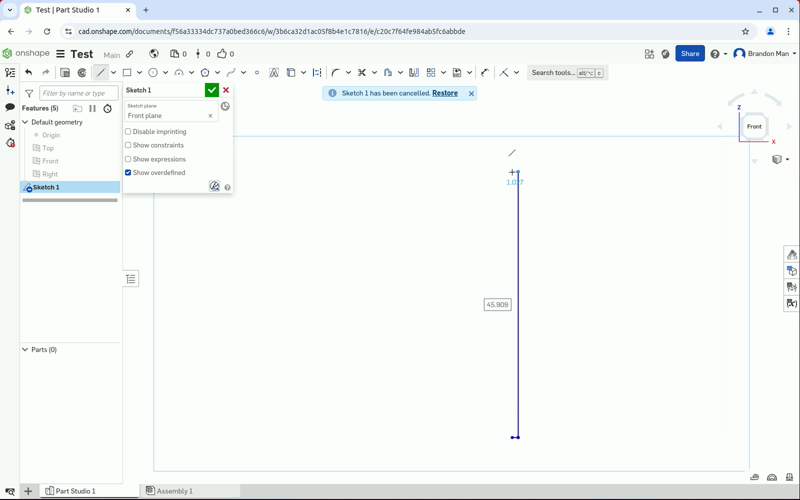
scroll(6)
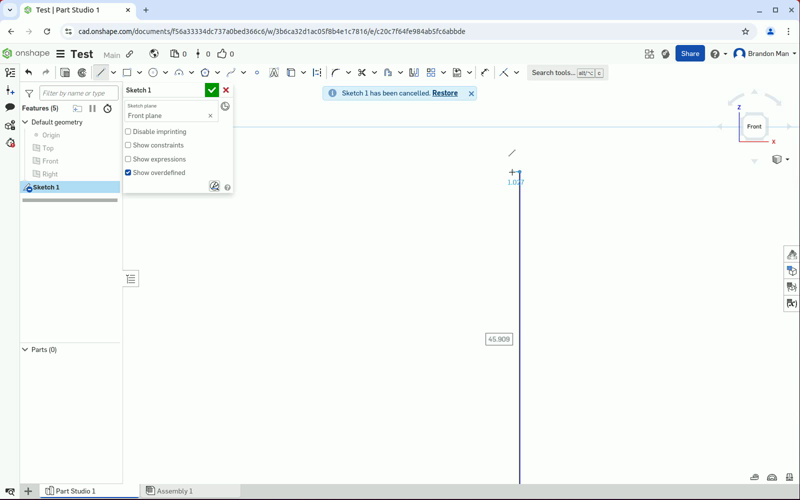
scroll(6)
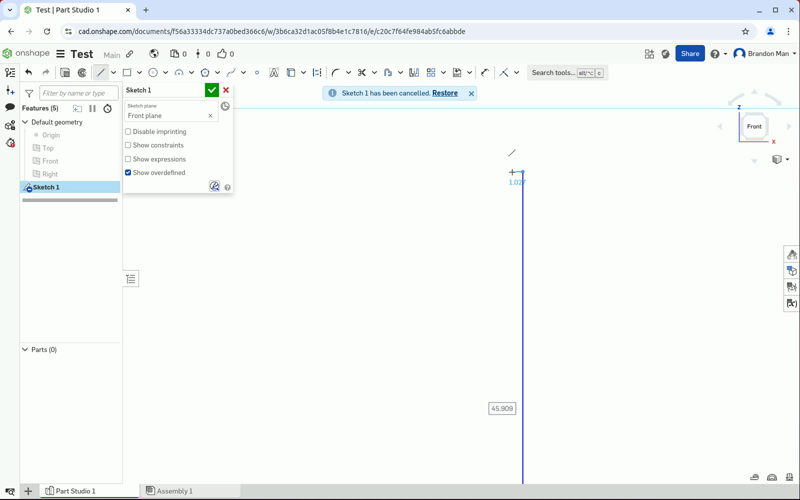
scroll(6)
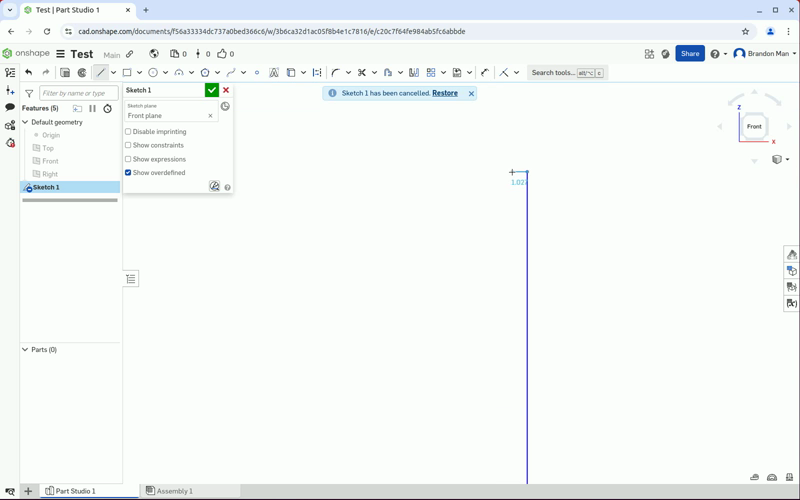
scroll(6)
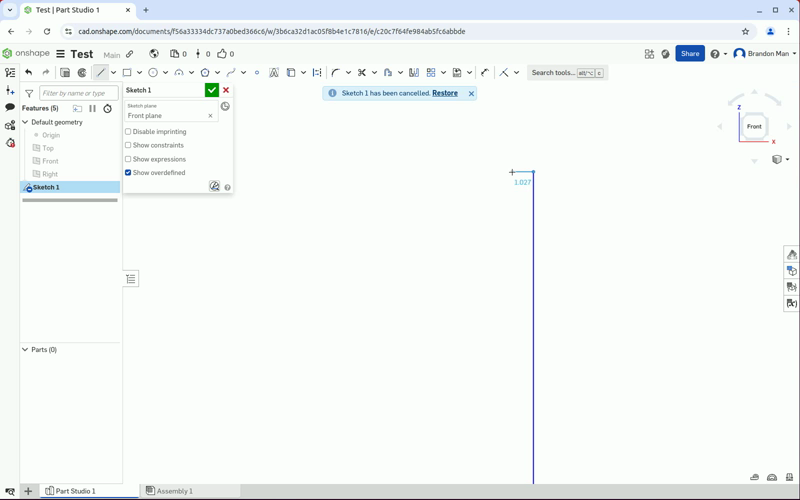
scroll(6)
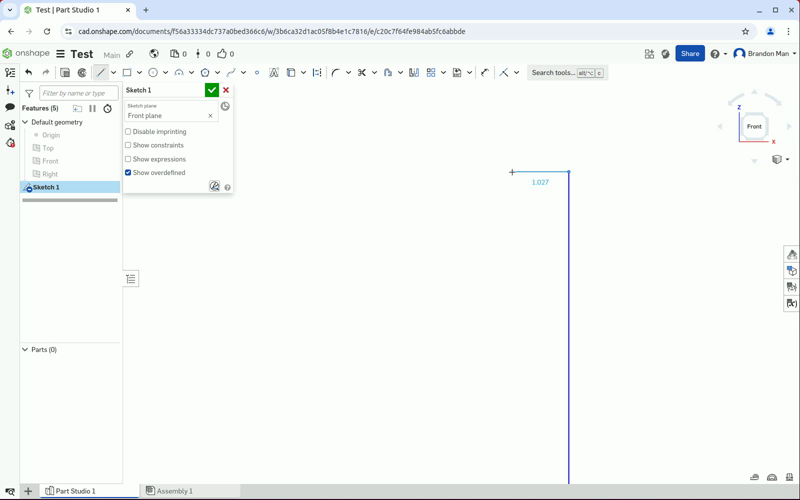
click(512, 171)
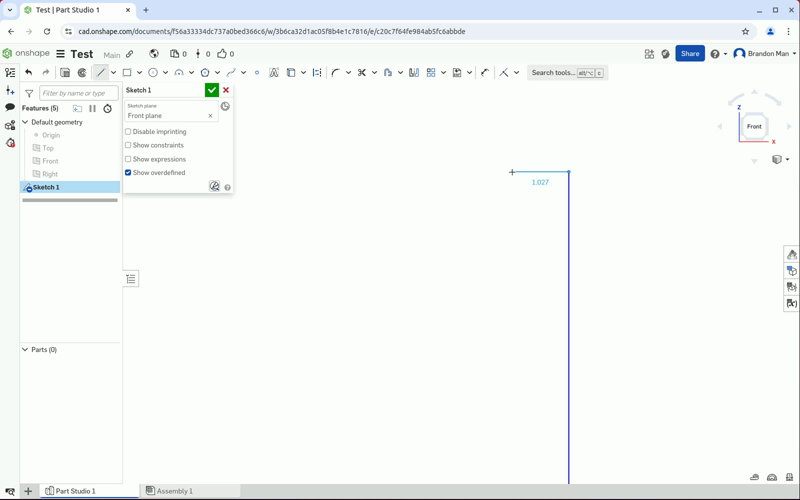
scroll(-6)
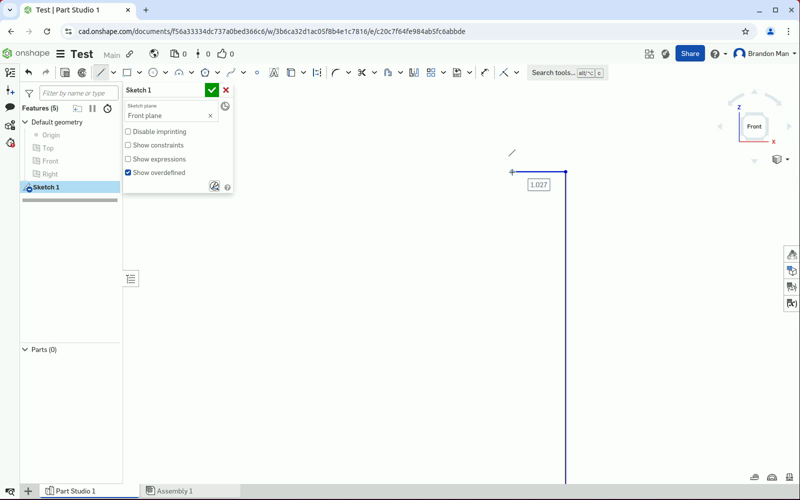
scroll(-6)
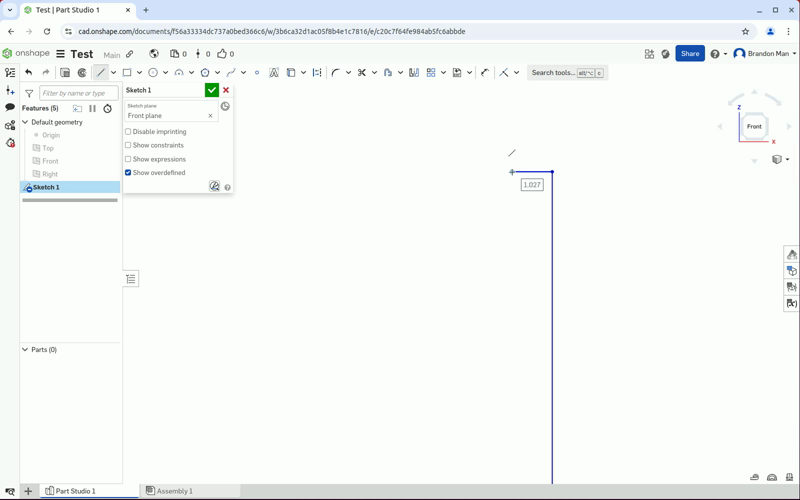
scroll(-6)
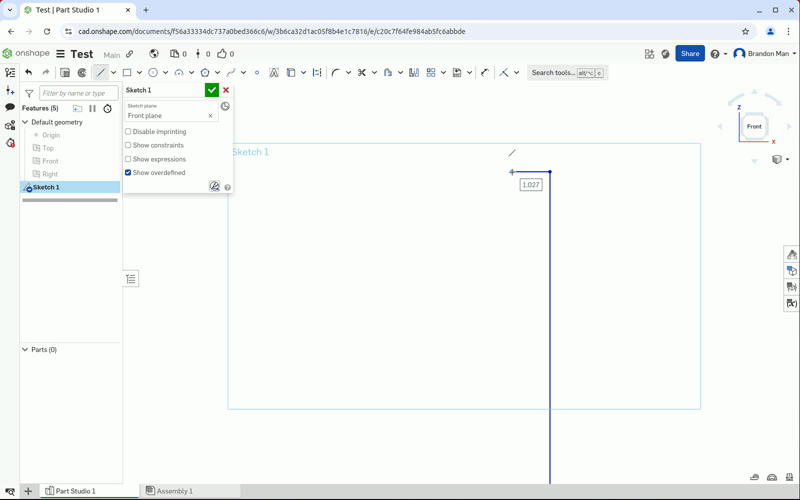
scroll(-6)
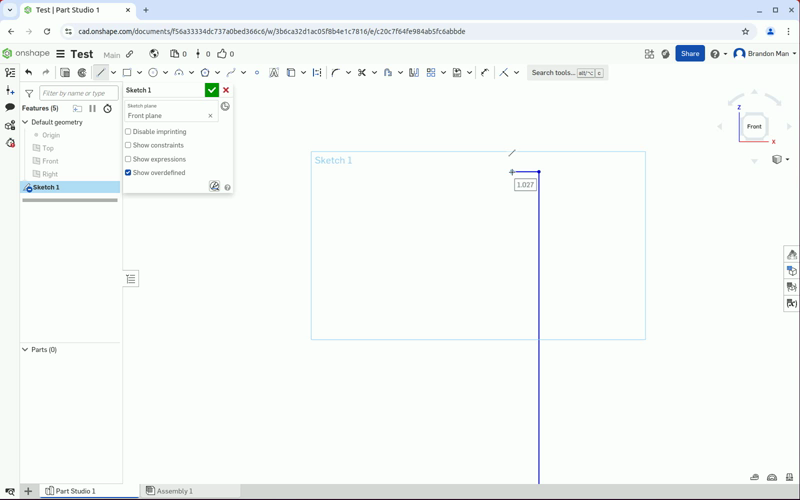
scroll(-6)
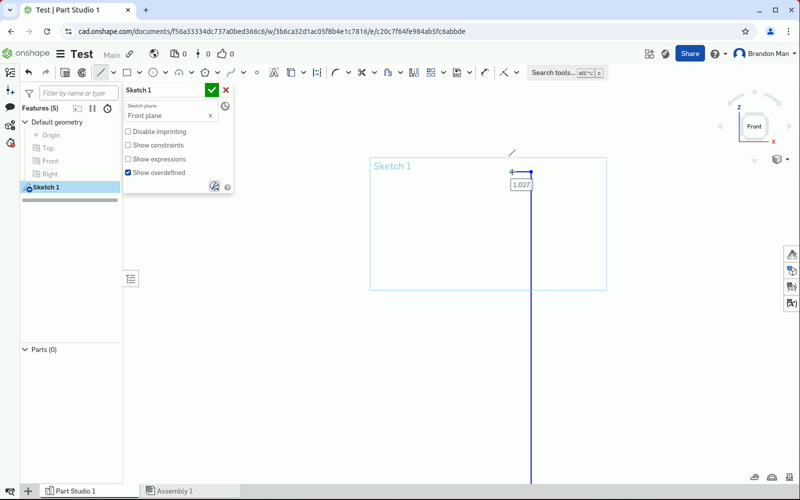
scroll(-6)
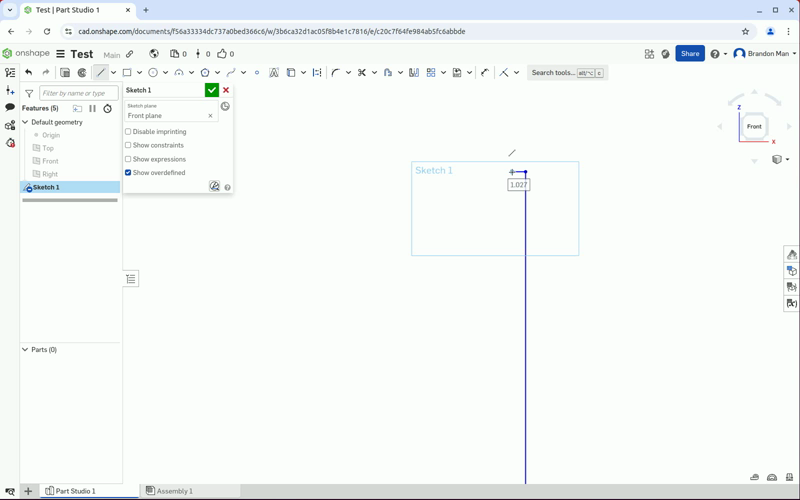
scroll(-6)
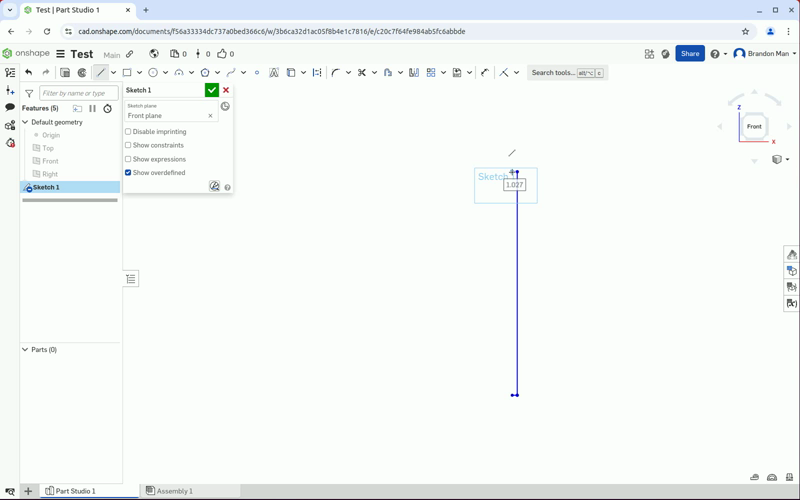
key_up(shift)
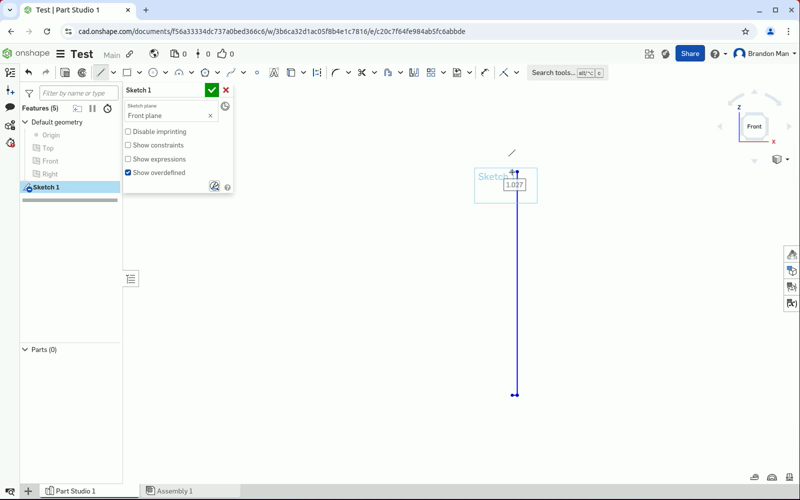
key_down(shift)
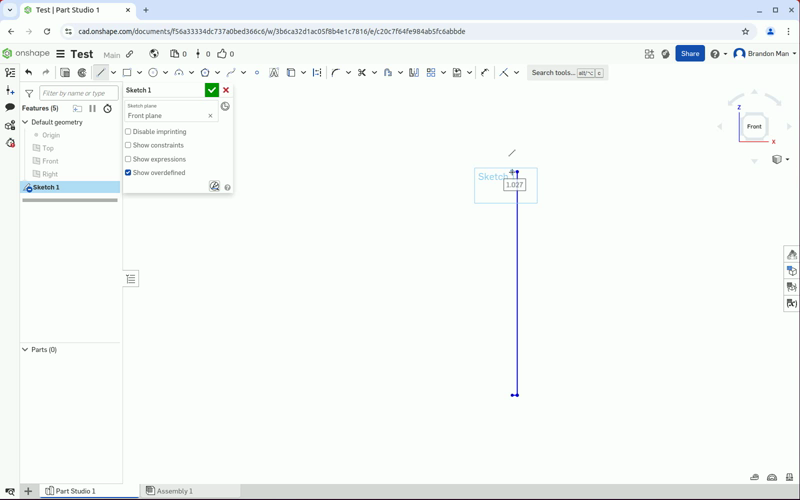
mouse_move(512, 395)
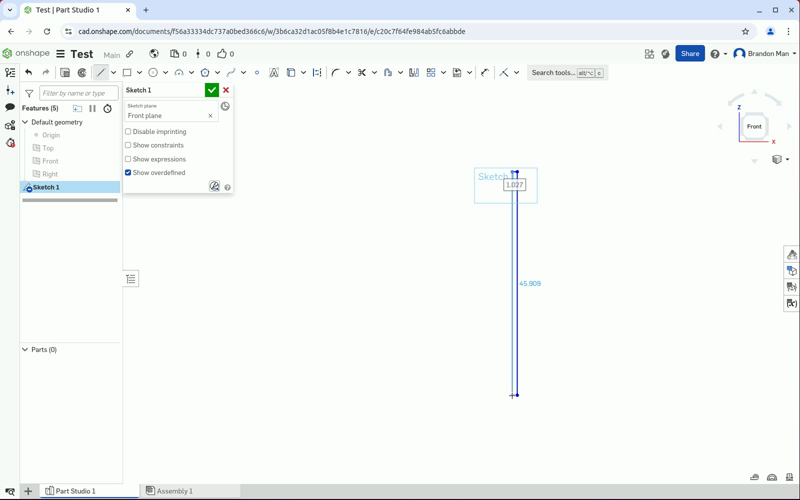
key_up(shift)
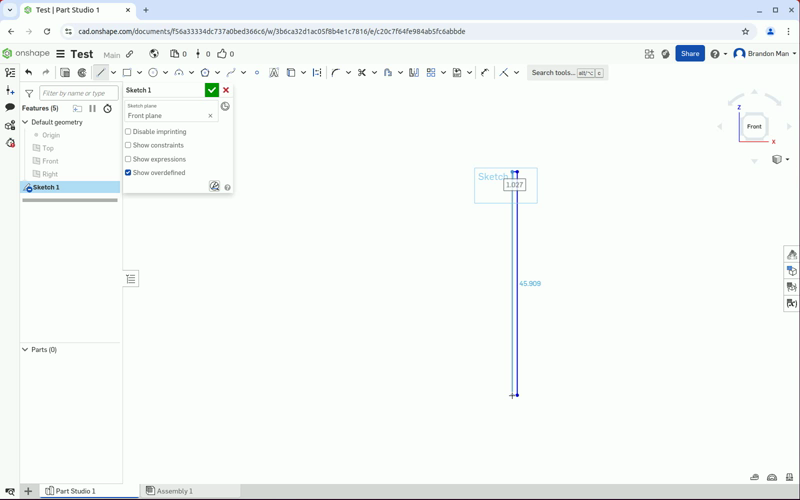
click(512, 395)
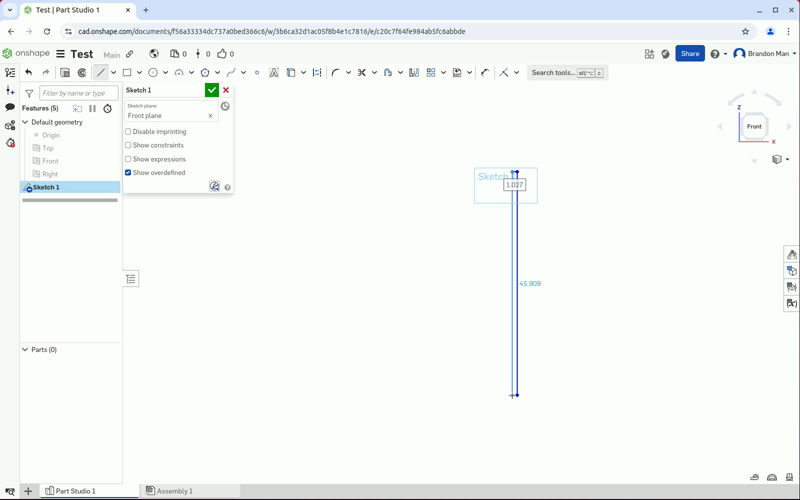
key(esc)
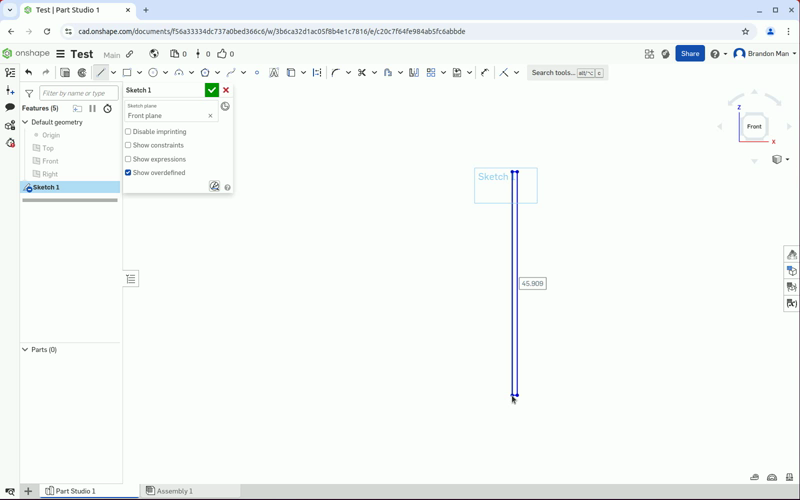
mouse_move(515, 331)
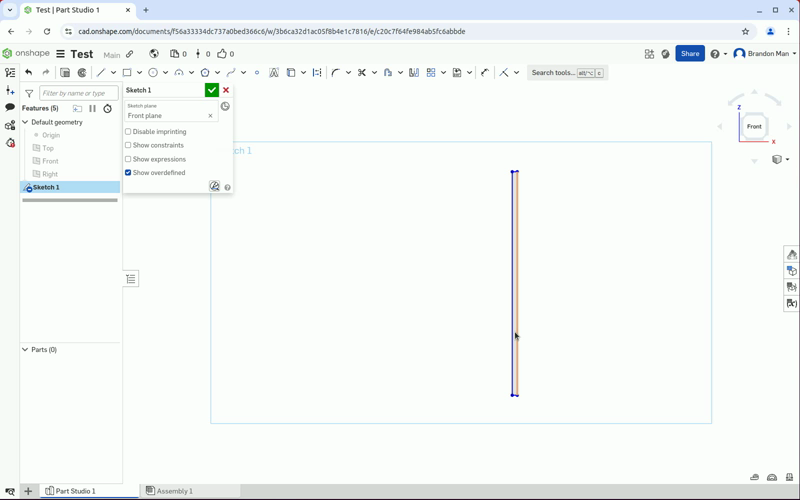
scroll(6)
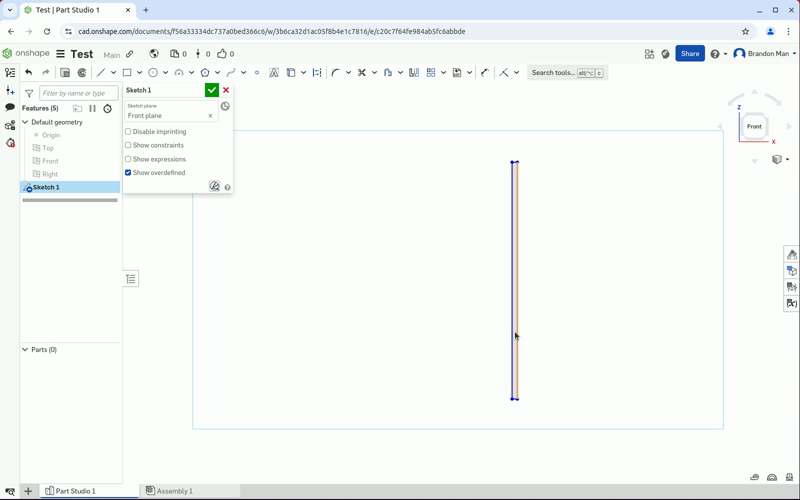
scroll(6)
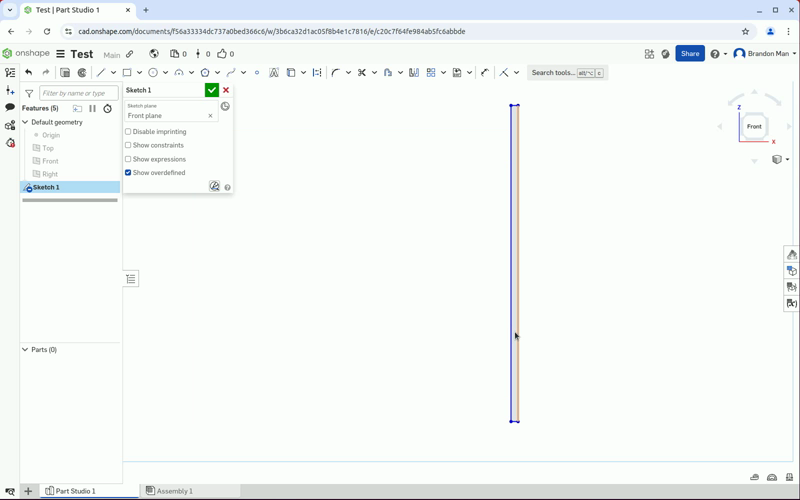
scroll(6)
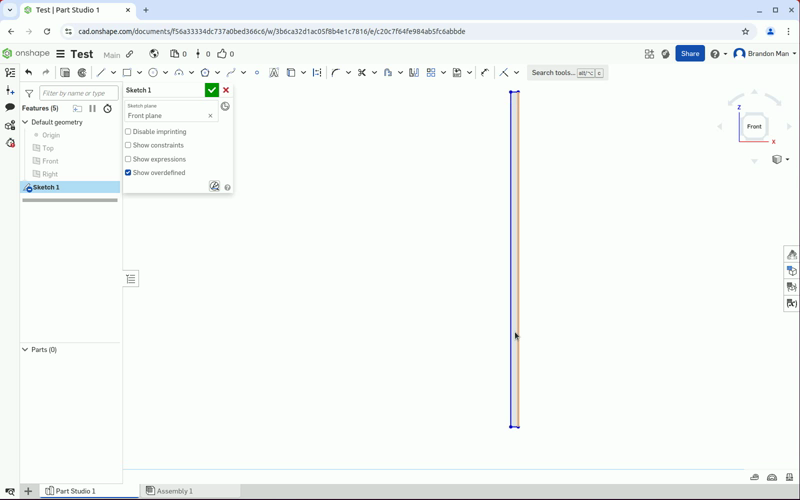
scroll(6)
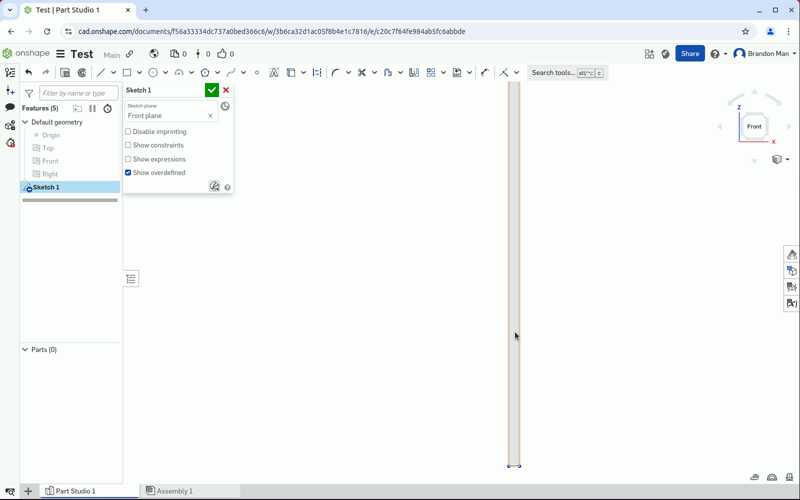
scroll(6)
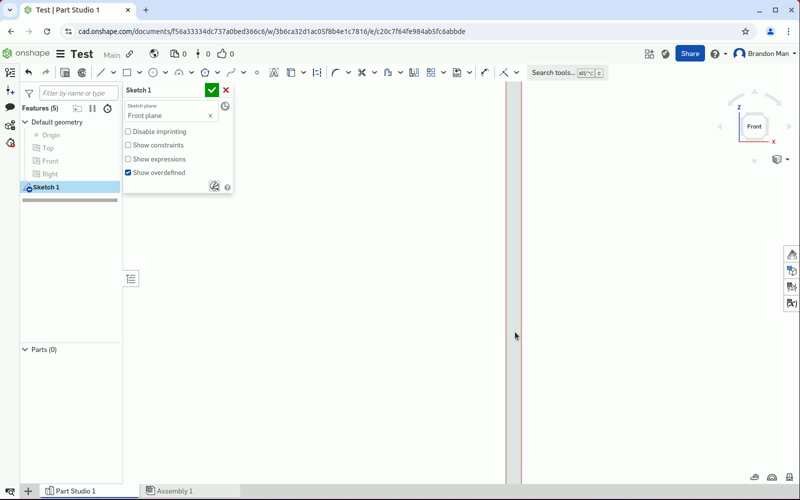
scroll(6)
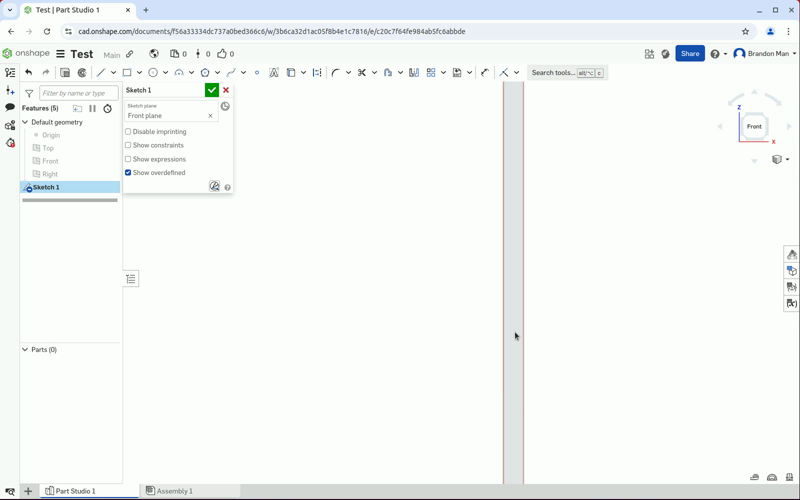
scroll(6)
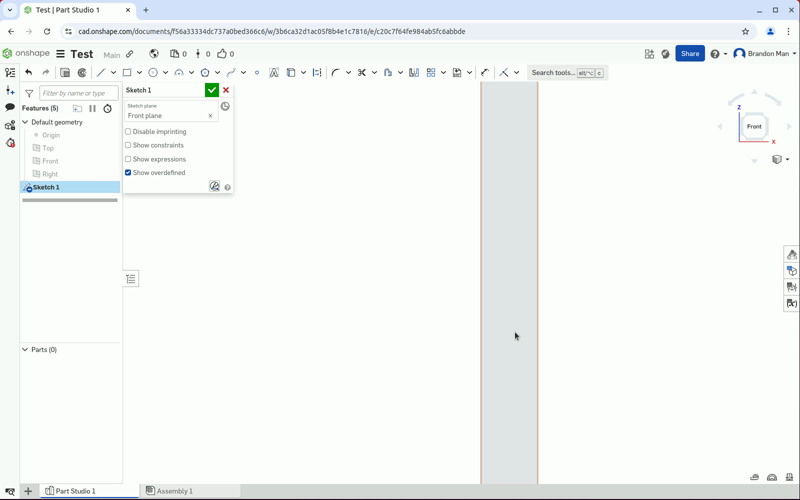
click(515, 331)
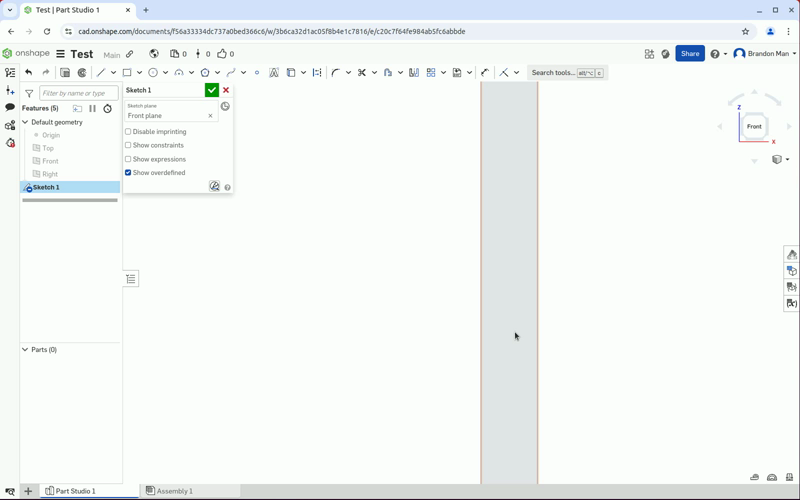
scroll(-6)
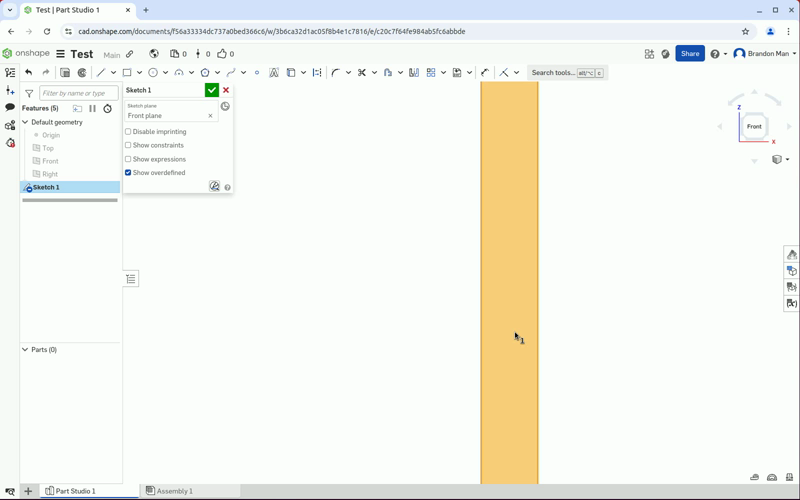
scroll(-6)
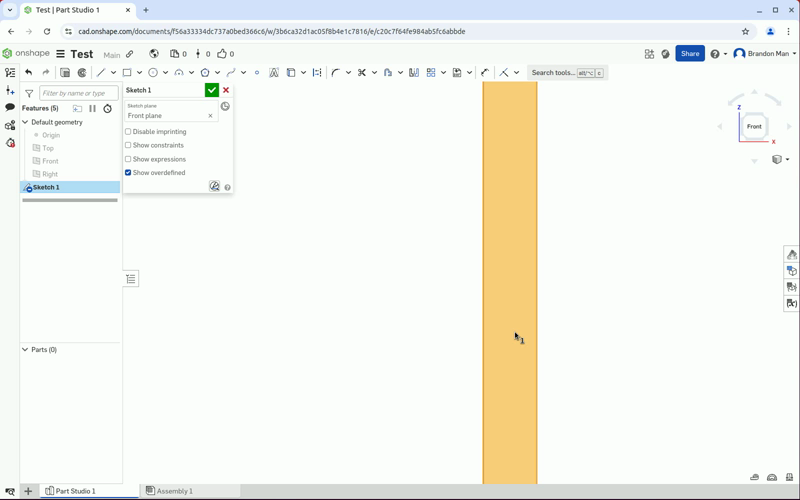
scroll(-6)
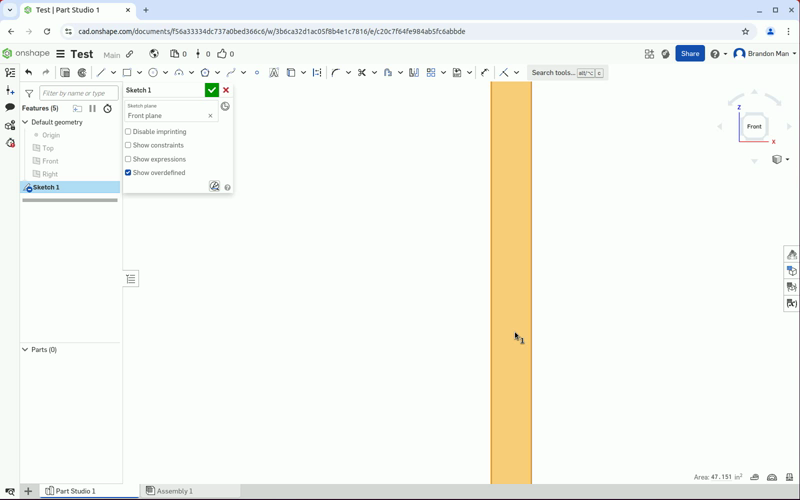
scroll(-6)
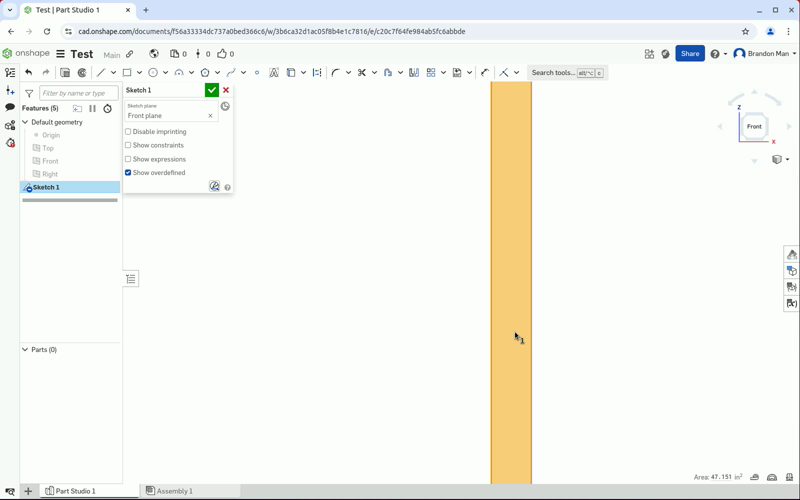
scroll(-6)
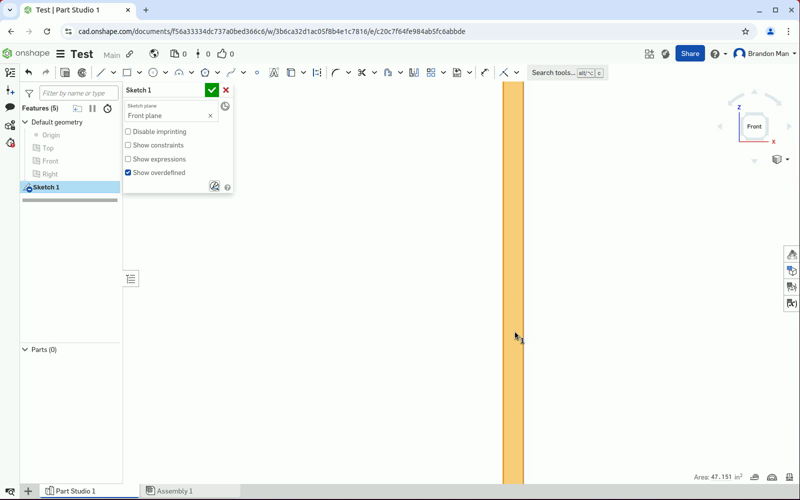
scroll(-6)
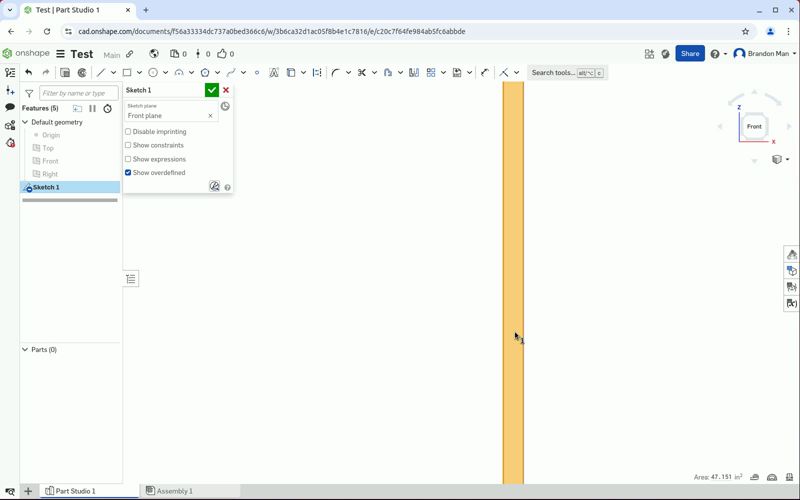
scroll(-6)
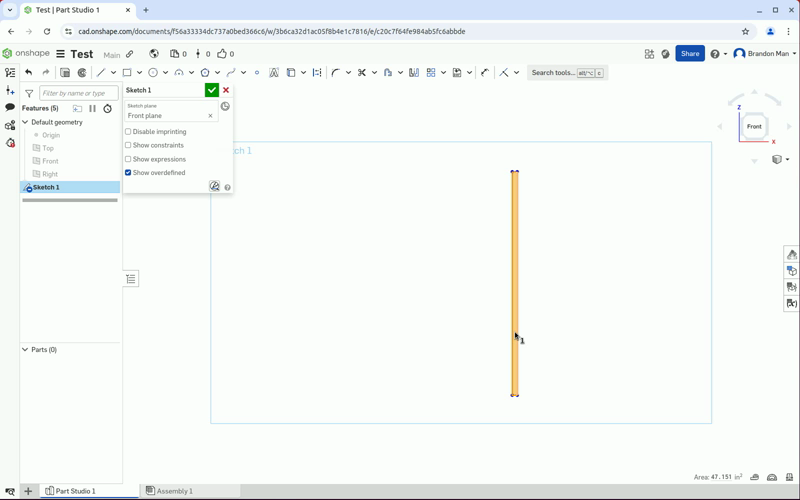
mouse_move(73, 352)
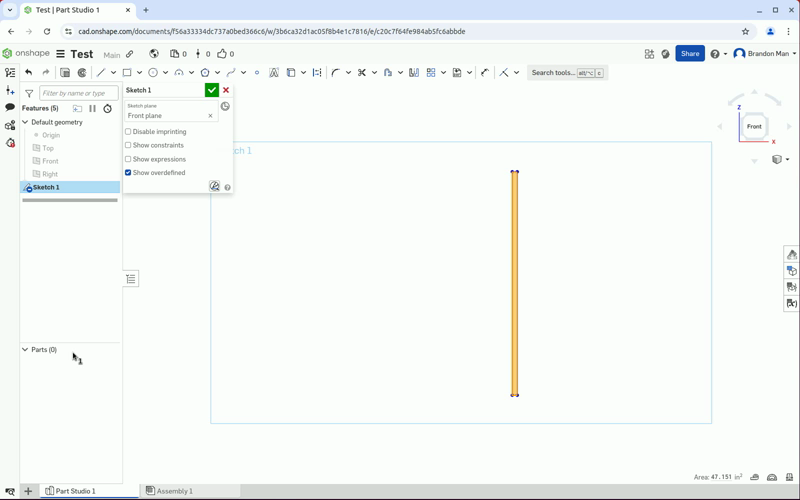
key(shift+y)
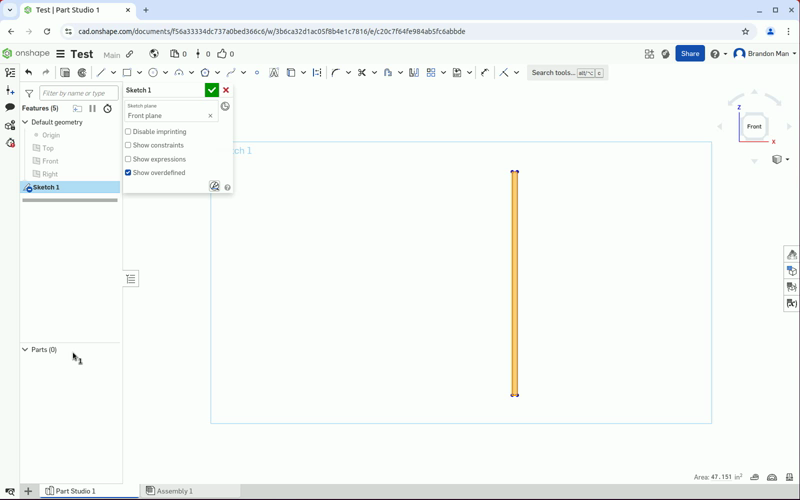
key(shift+e)
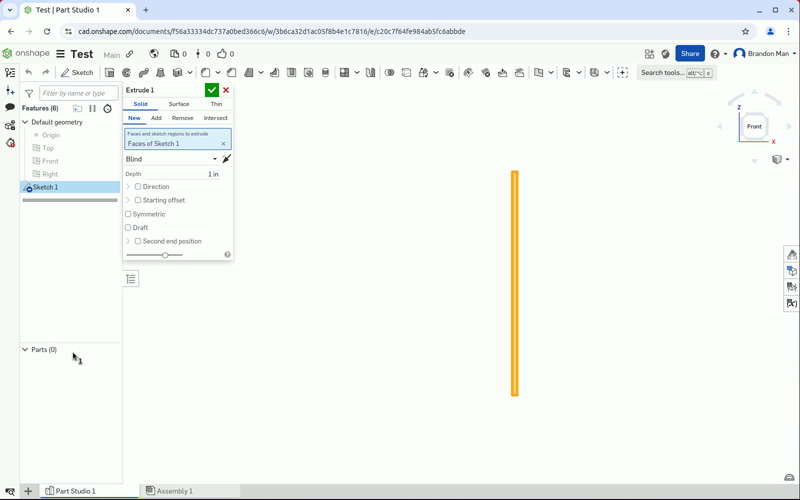
mouse_move(143, 106)
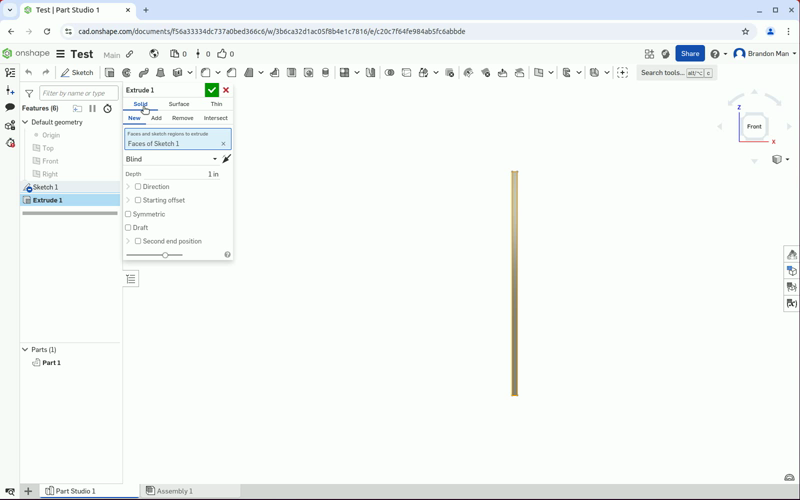
click(143, 106)
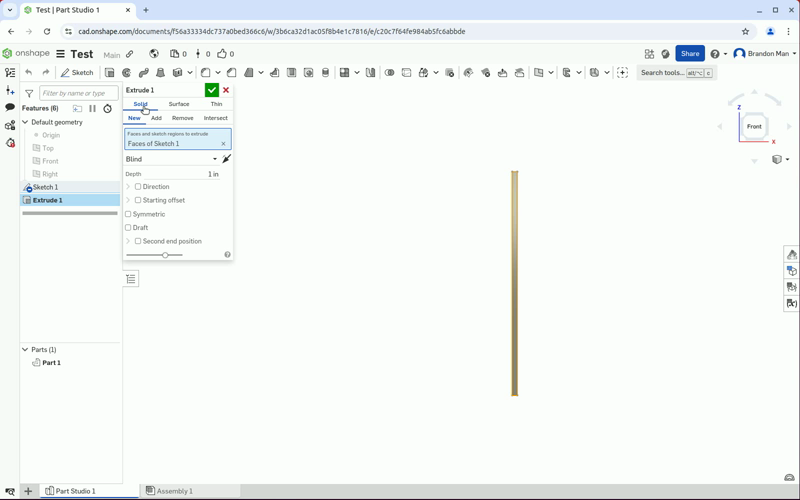
mouse_move(137, 120)
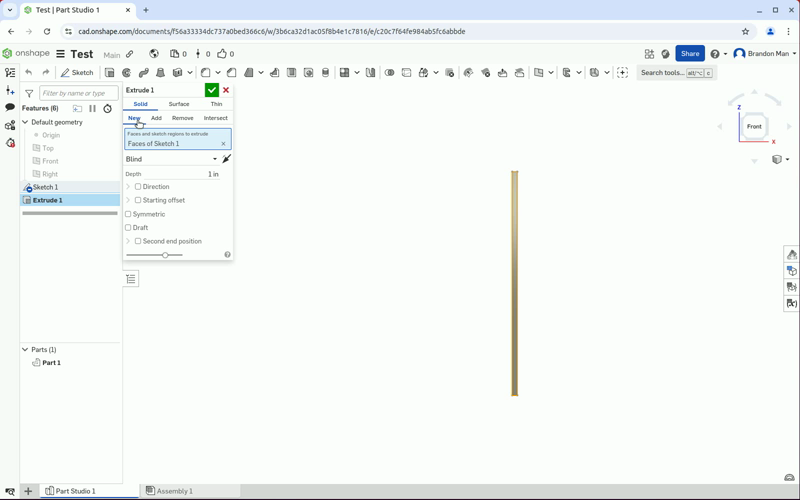
click(137, 120)
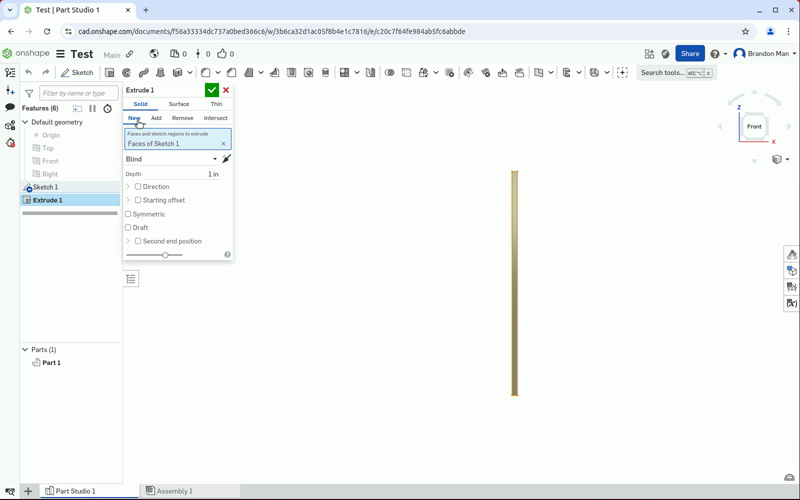
key(tab, 4)
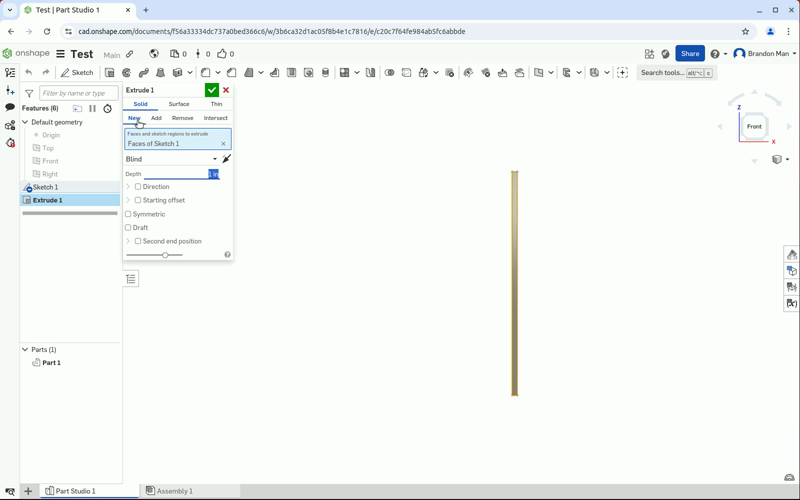
text(1.444)
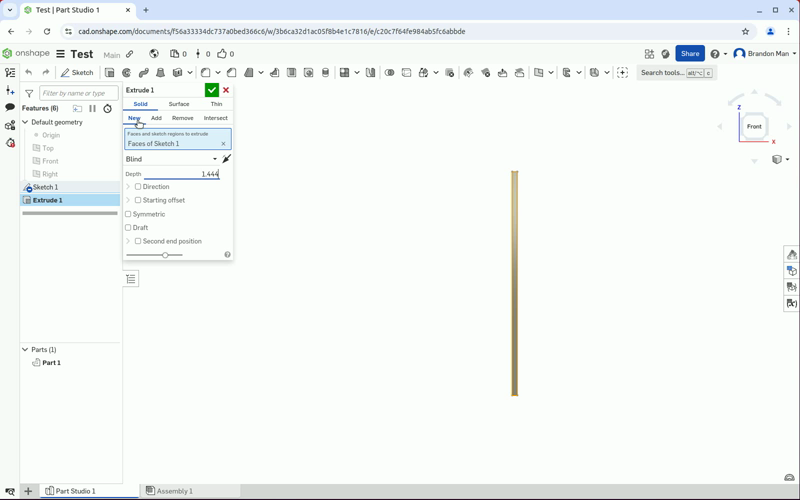
key(tab, 3)
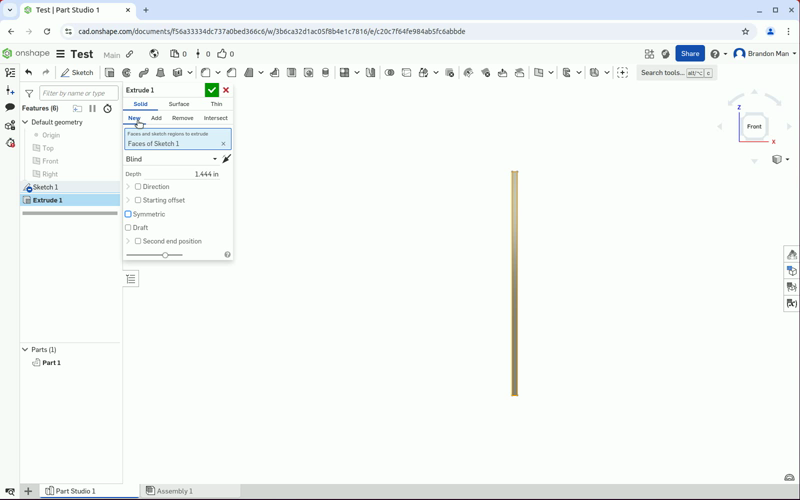
key(space)
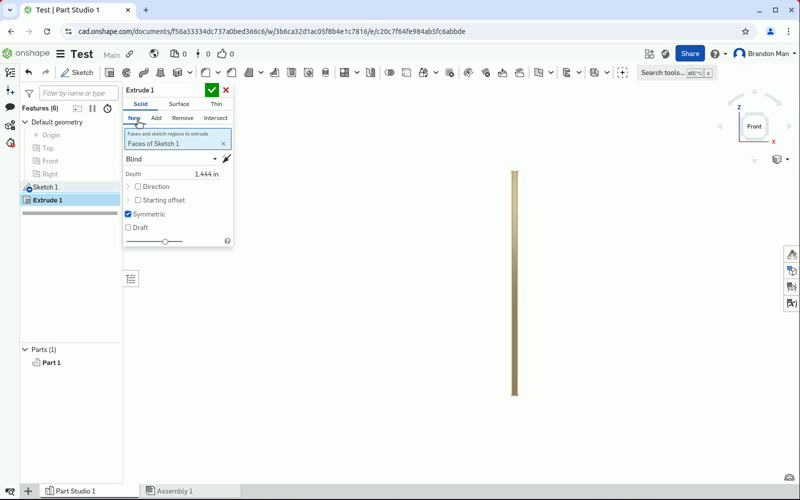
key(enter)
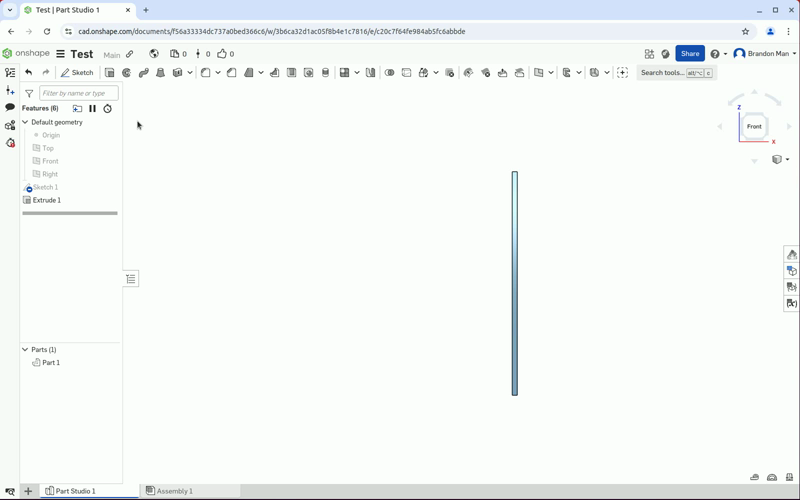
key(shift+h)
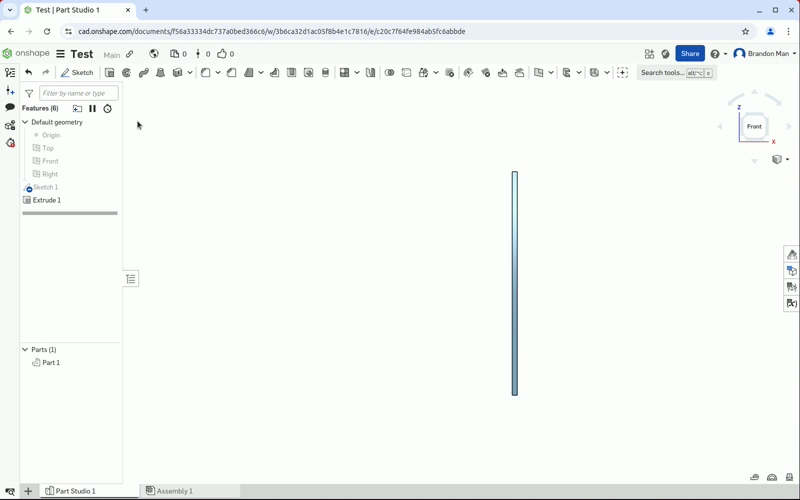
key(shift+h)
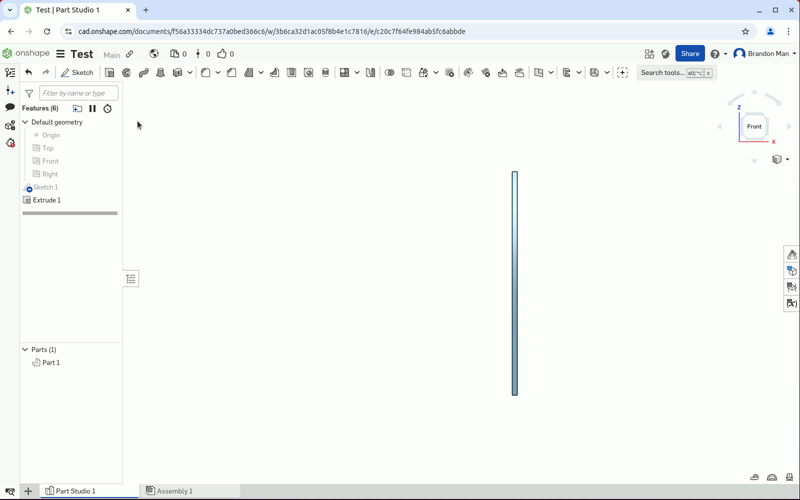
mouse_move(73, 189)
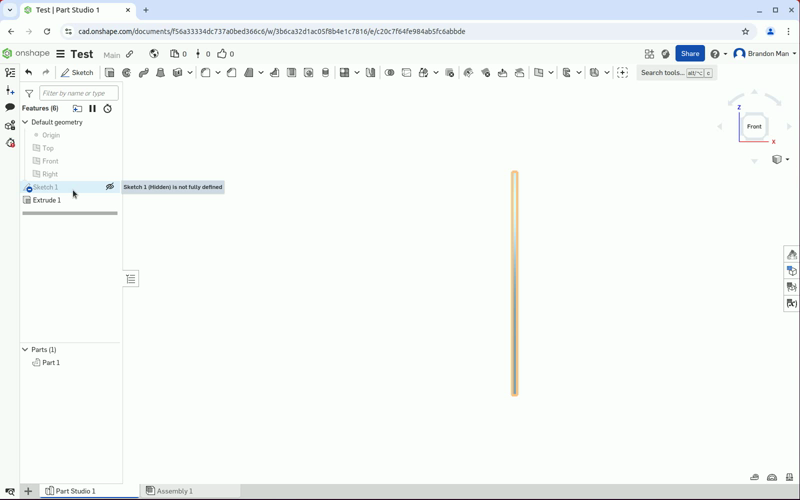
click(73, 189)
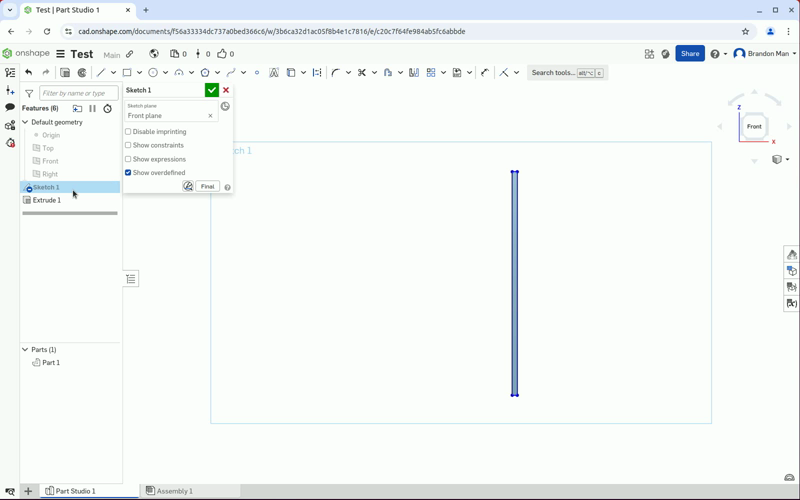
mouse_move(229, 92)
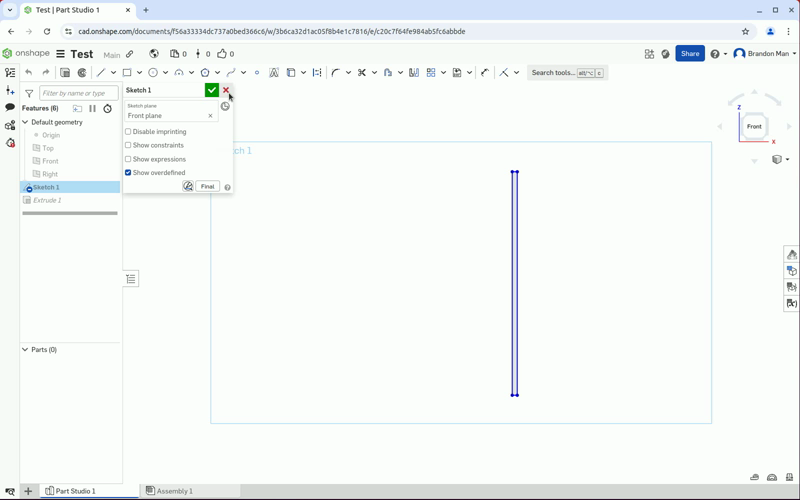
click(229, 92)
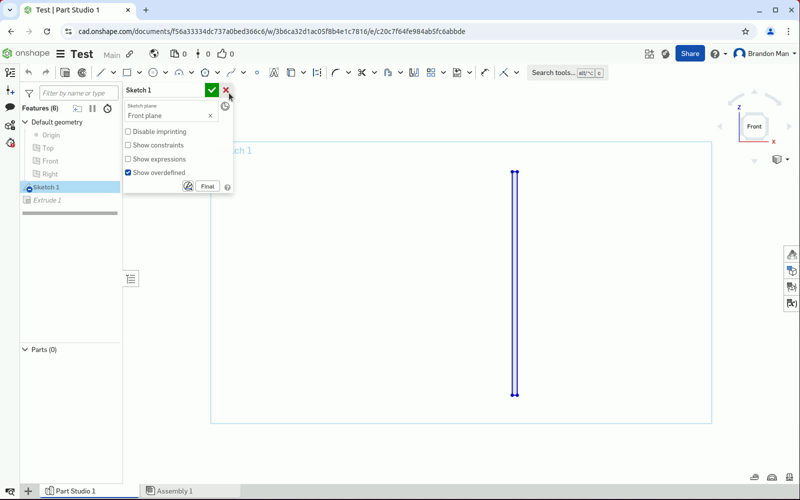
key(shift+s)
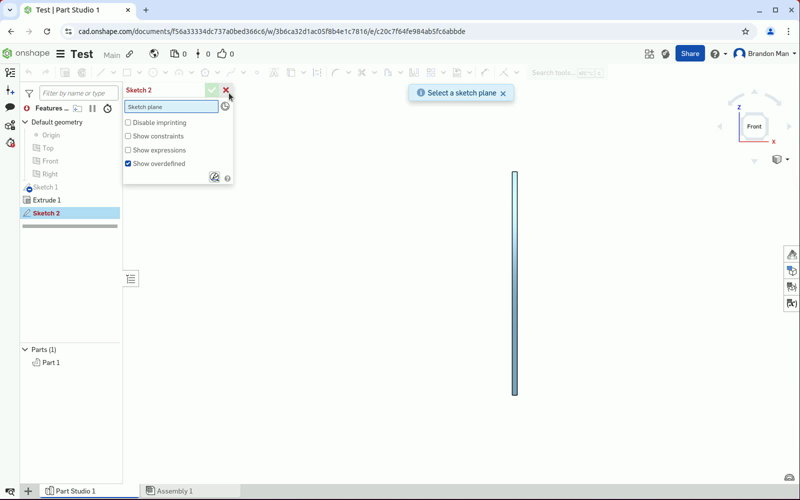
mouse_move(73, 163)
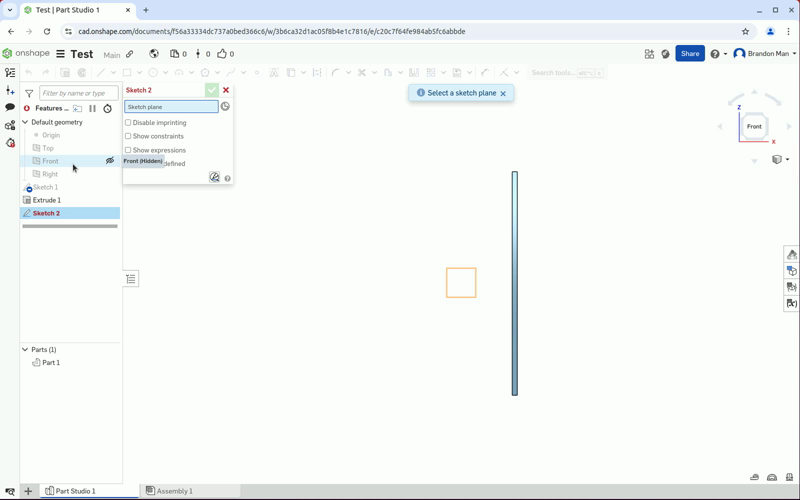
click(73, 163)
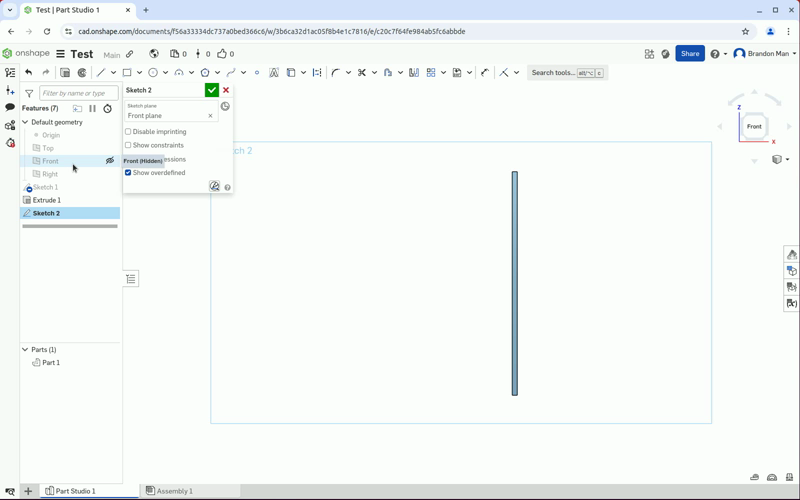
mouse_move(73, 352)
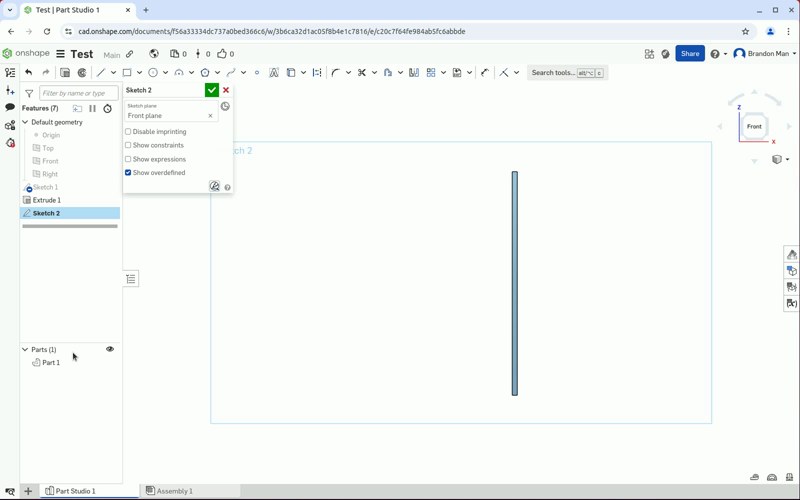
key(y)
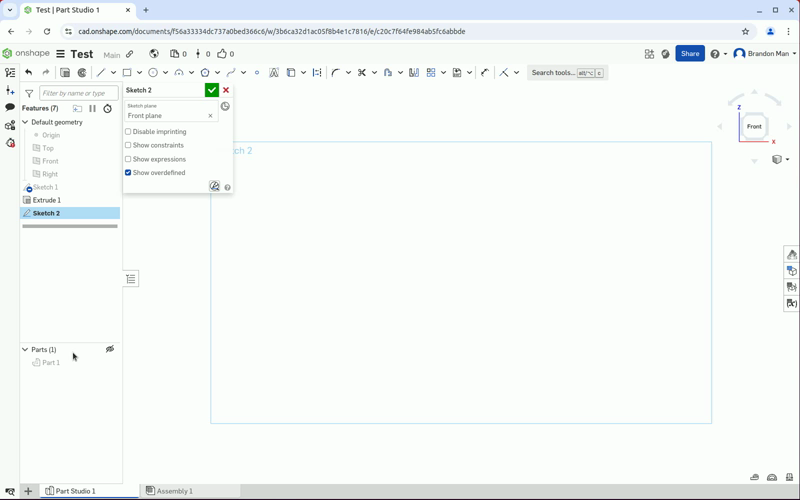
key(l)
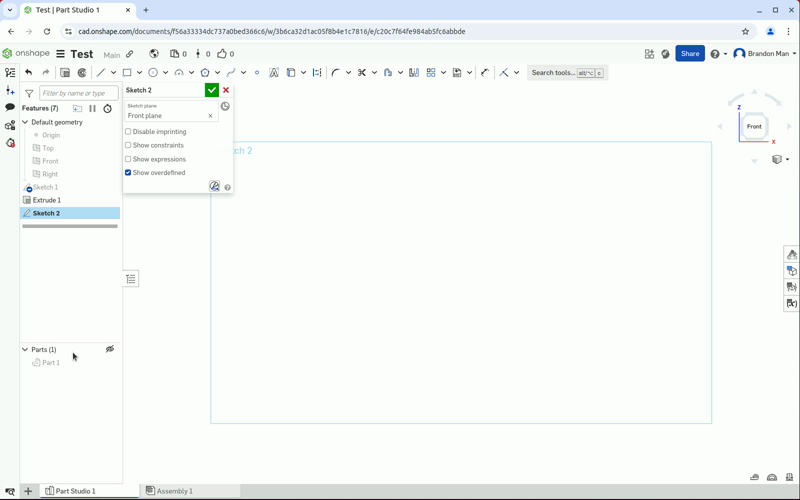
key_down(shift)
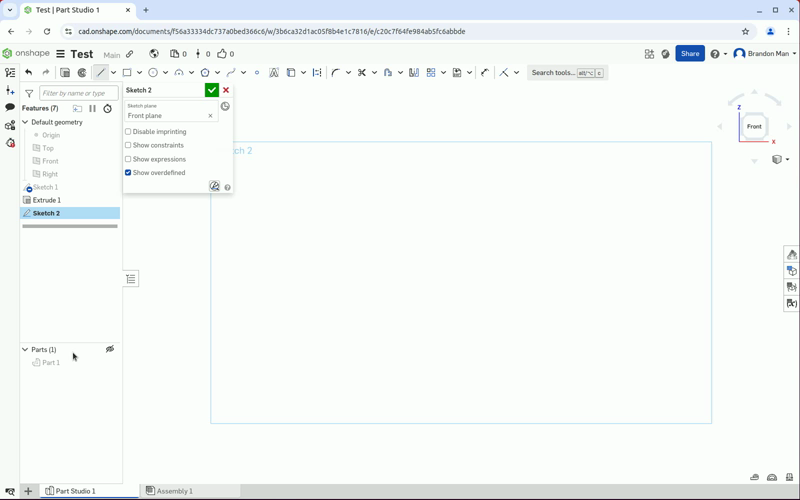
mouse_move(404, 395)
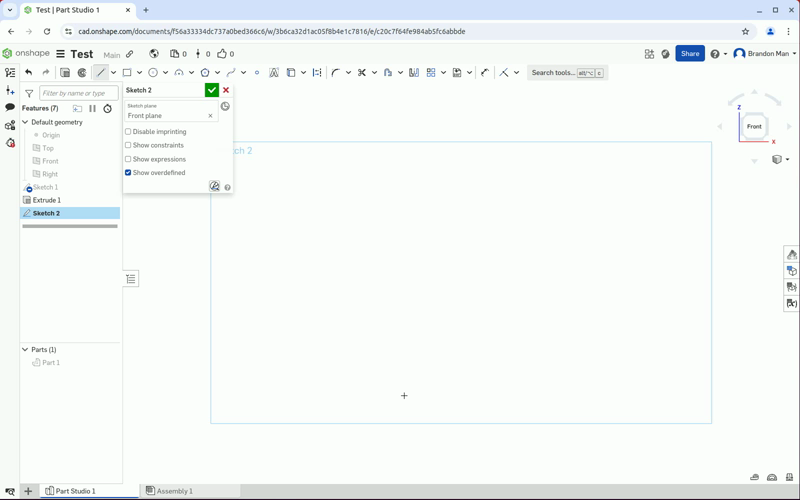
click(404, 395)
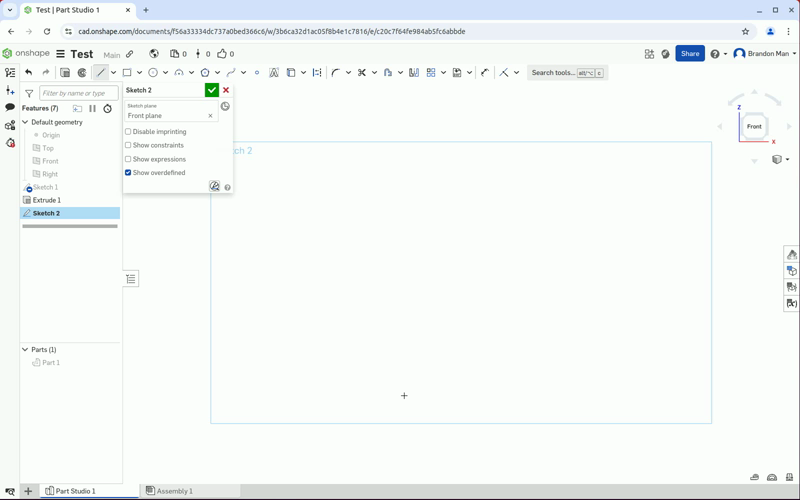
key_up(shift)
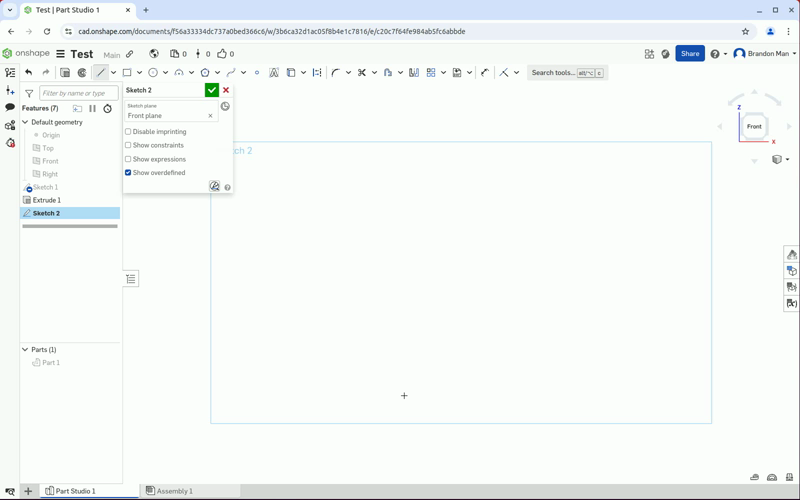
key_down(shift)
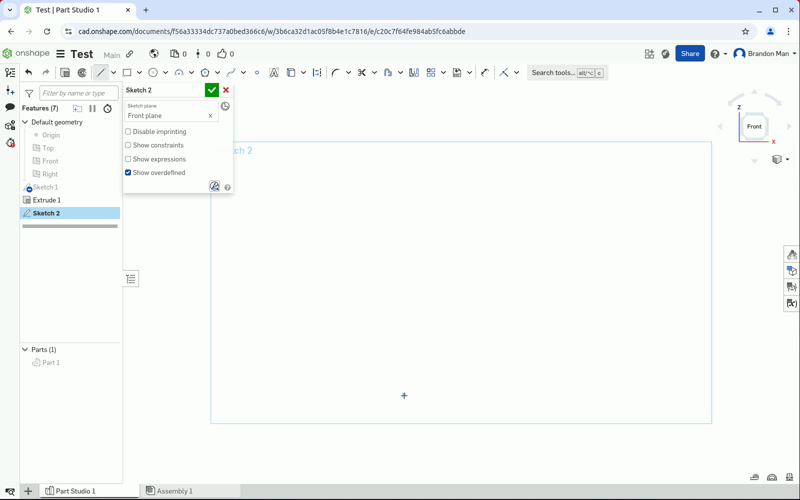
mouse_move(434, 395)
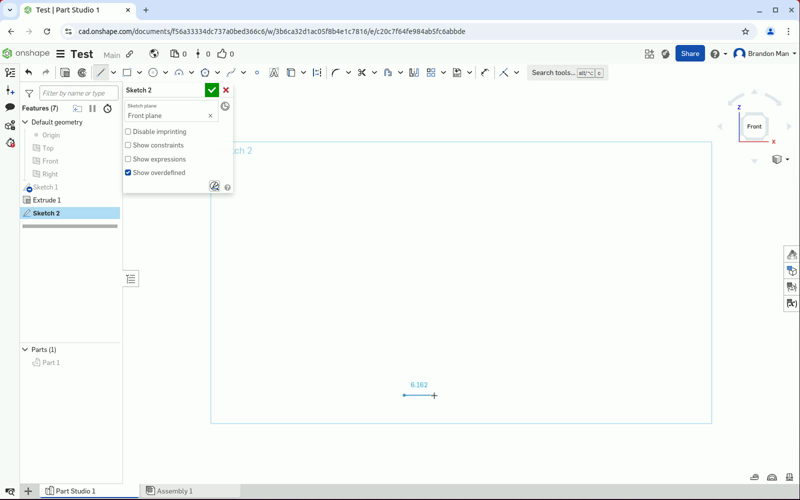
mouse_move(409, 395)
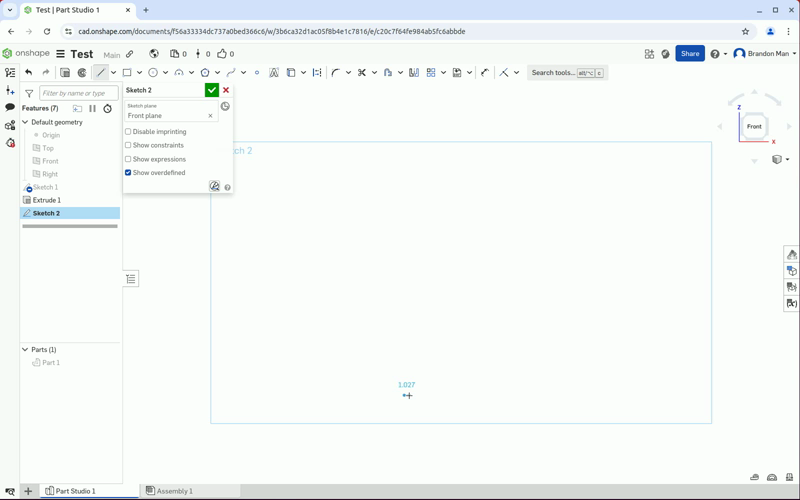
scroll(6)
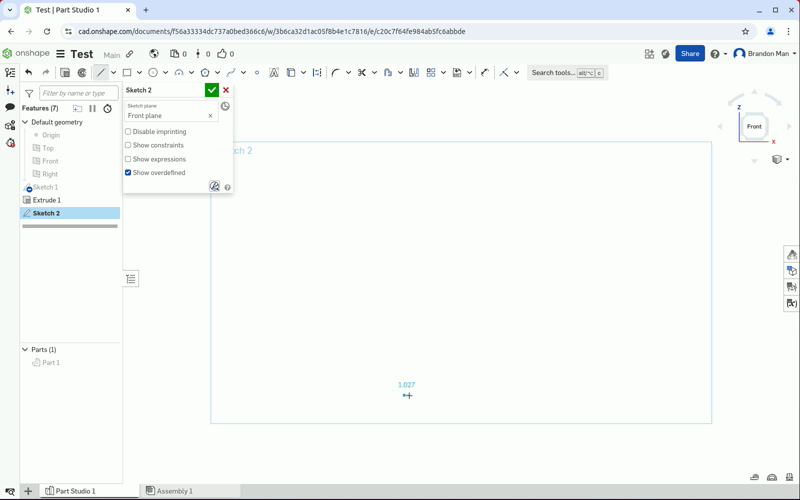
scroll(6)
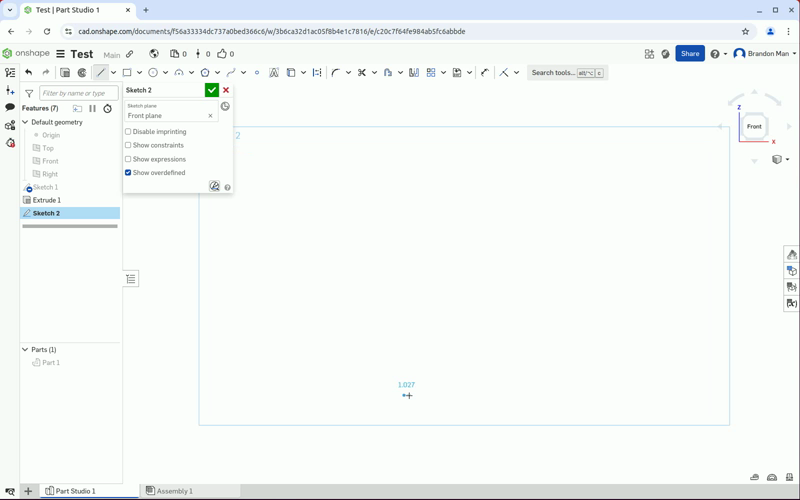
scroll(6)
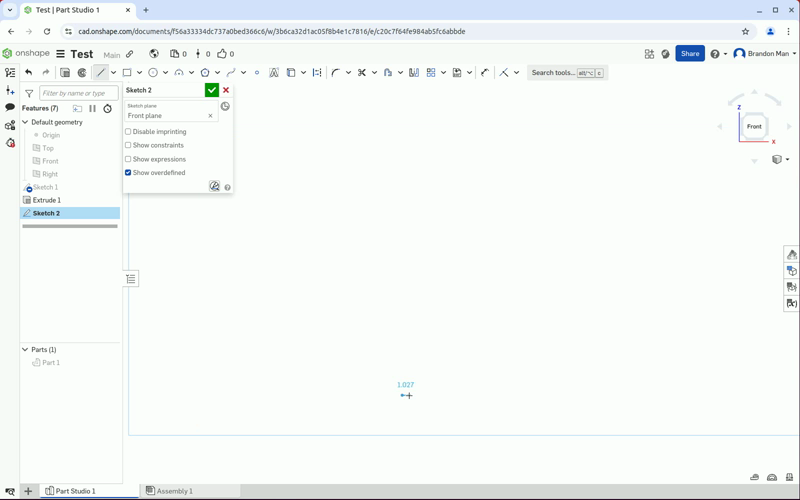
scroll(6)
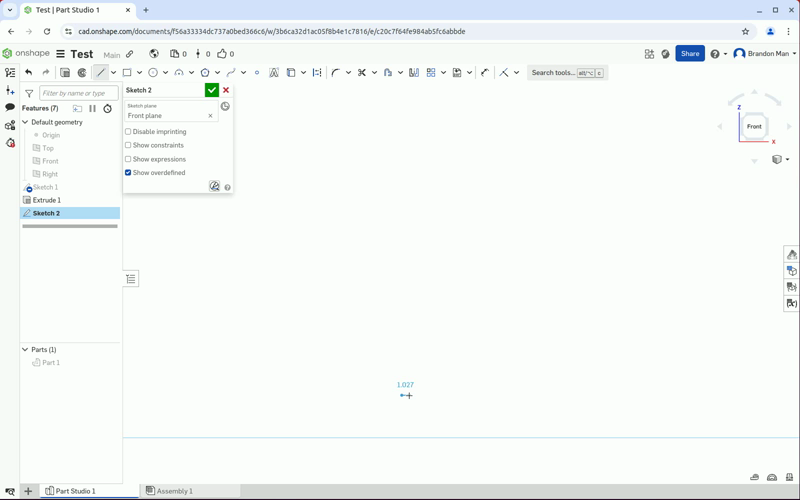
scroll(6)
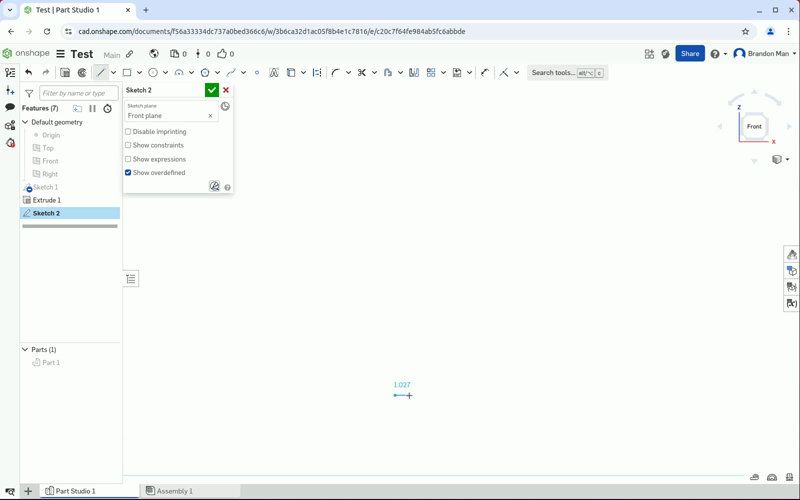
scroll(6)
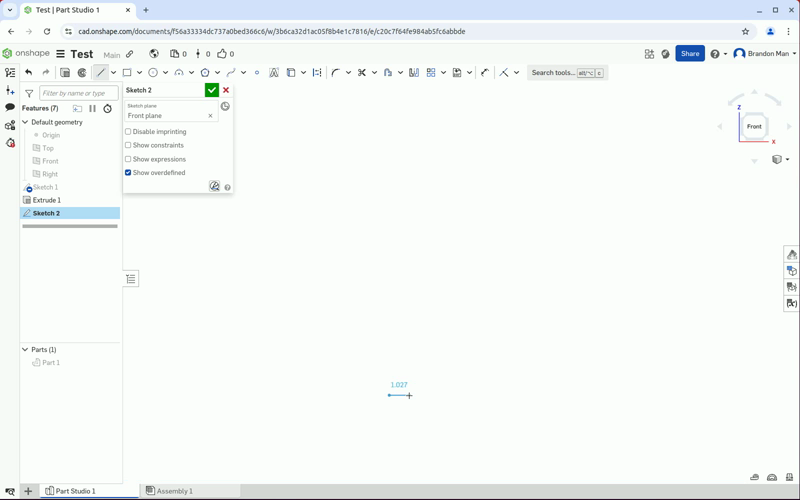
scroll(6)
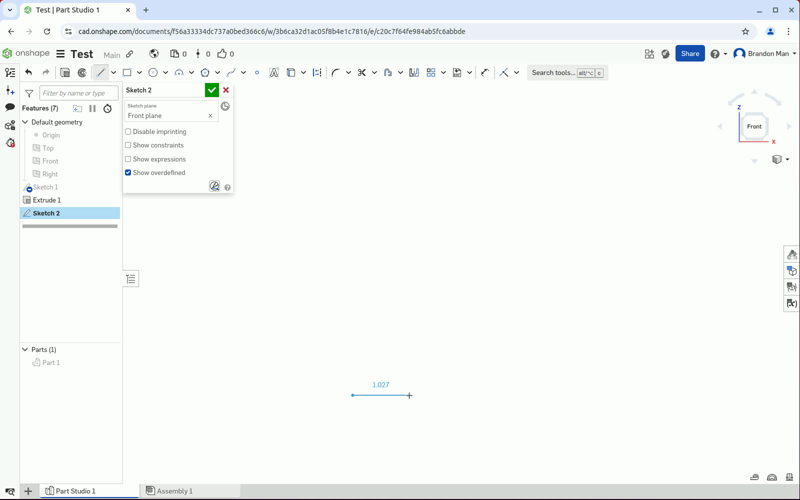
click(409, 395)
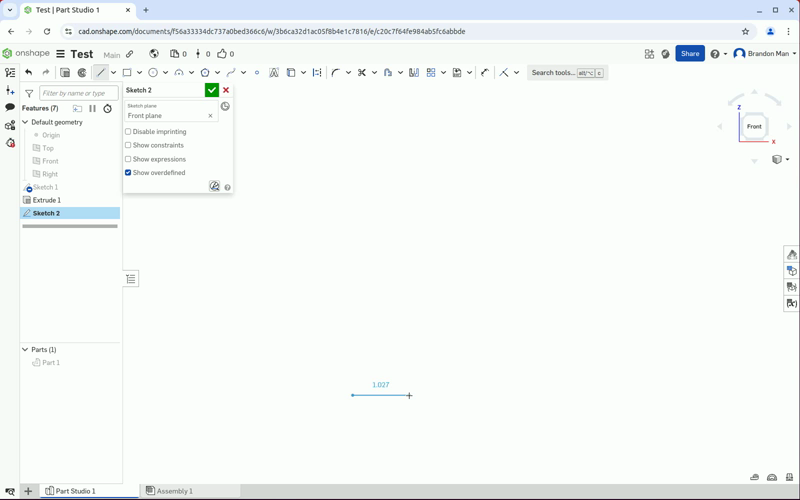
scroll(-6)
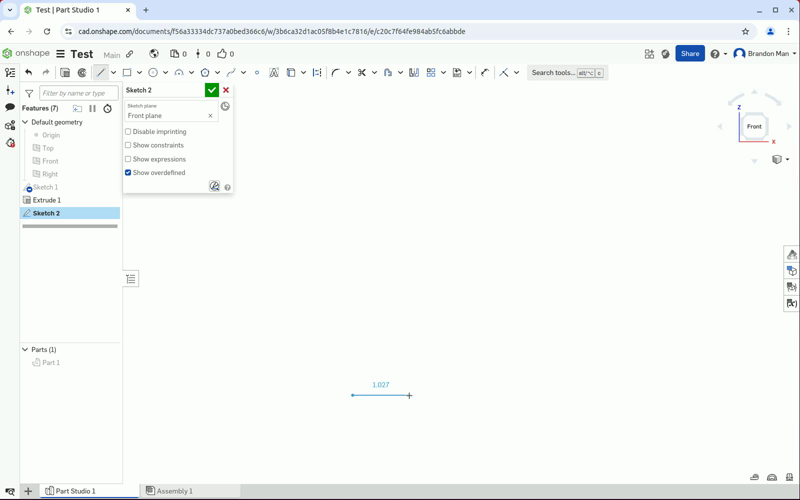
scroll(-6)
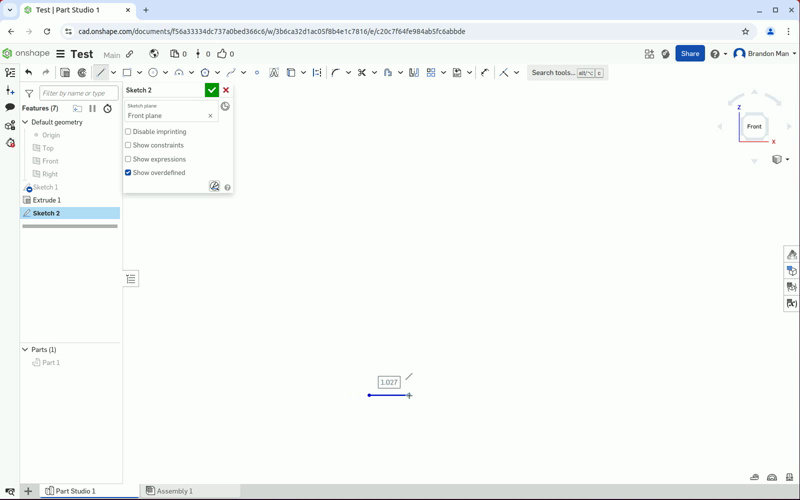
scroll(-6)
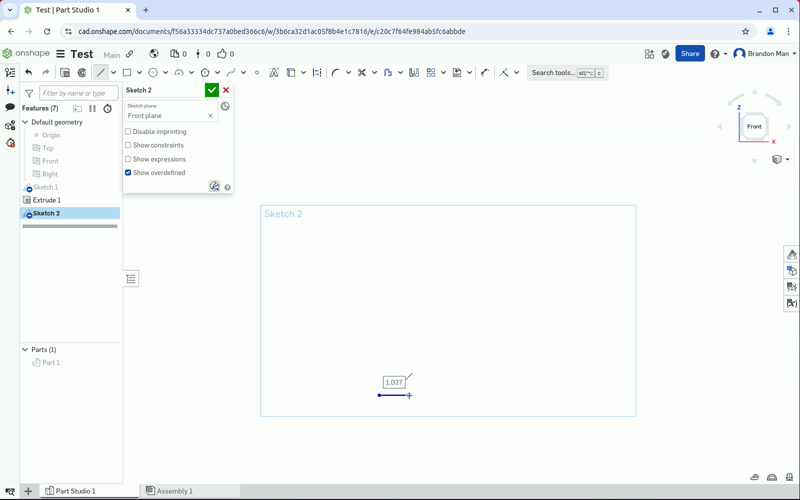
scroll(-6)
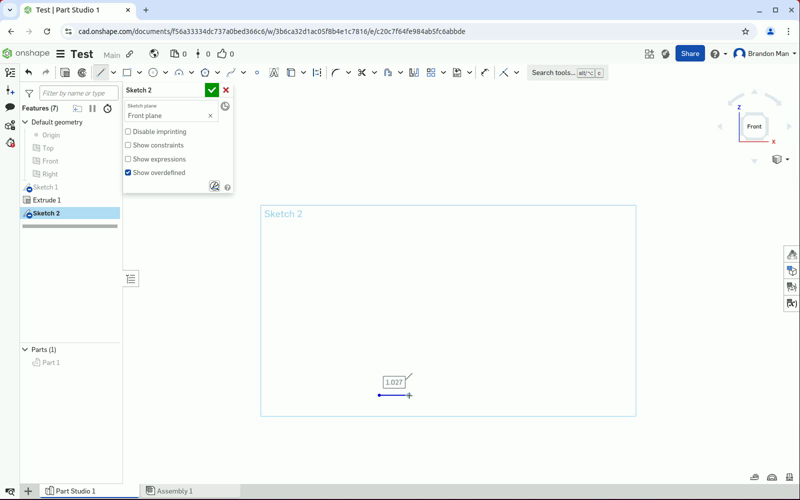
scroll(-6)
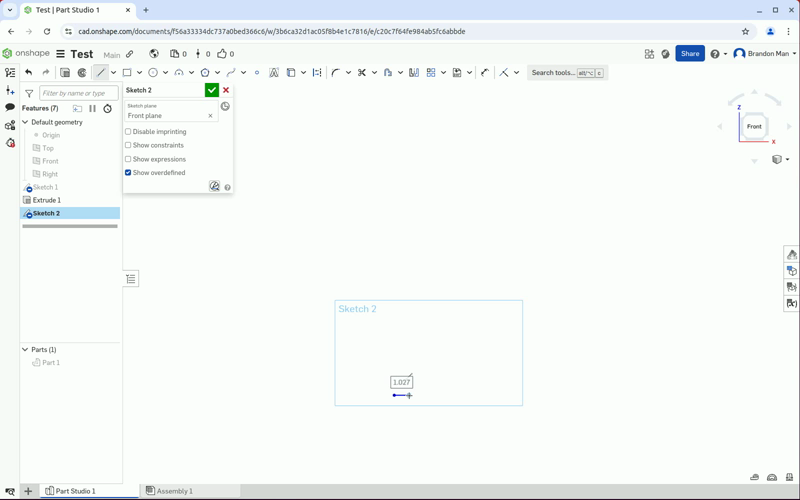
scroll(-6)
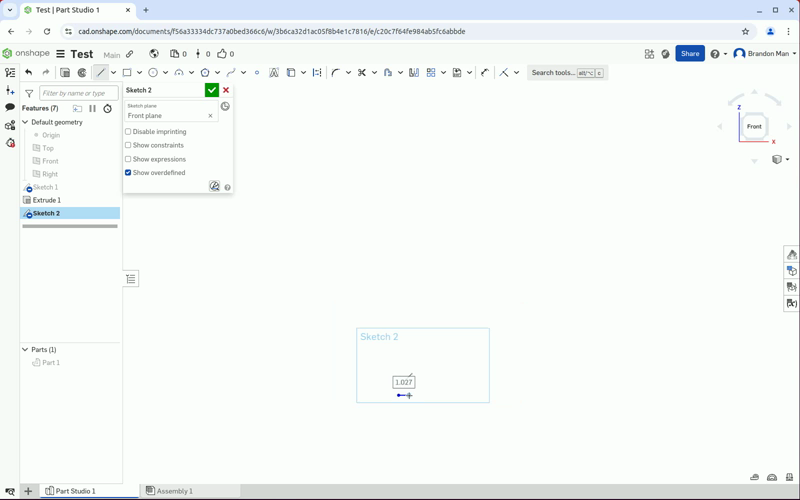
scroll(-6)
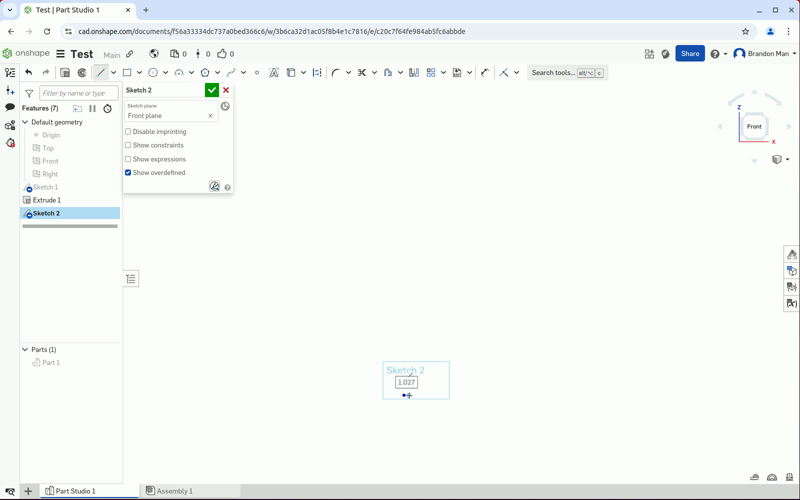
key_up(shift)
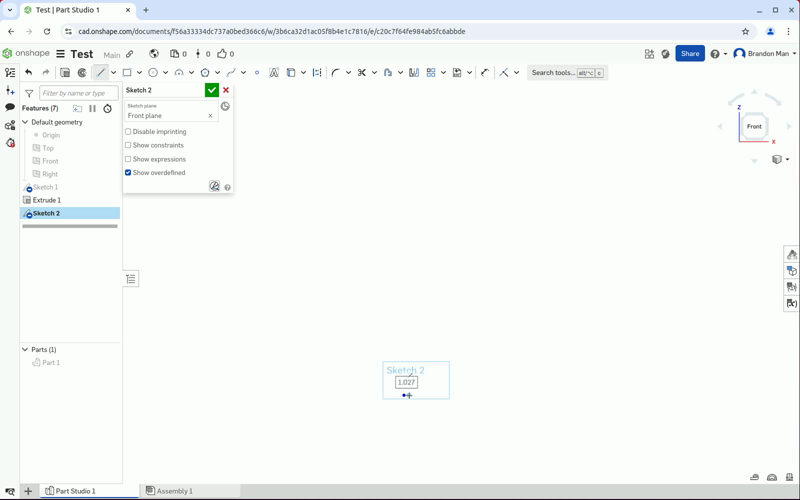
key_down(shift)
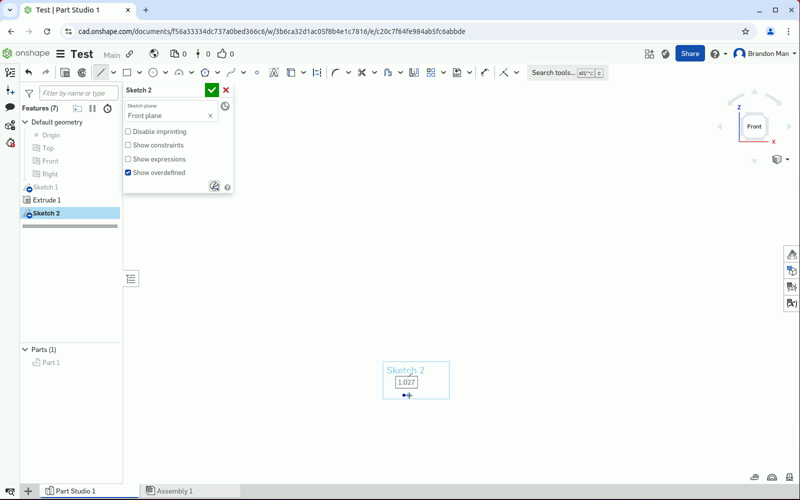
mouse_move(409, 171)
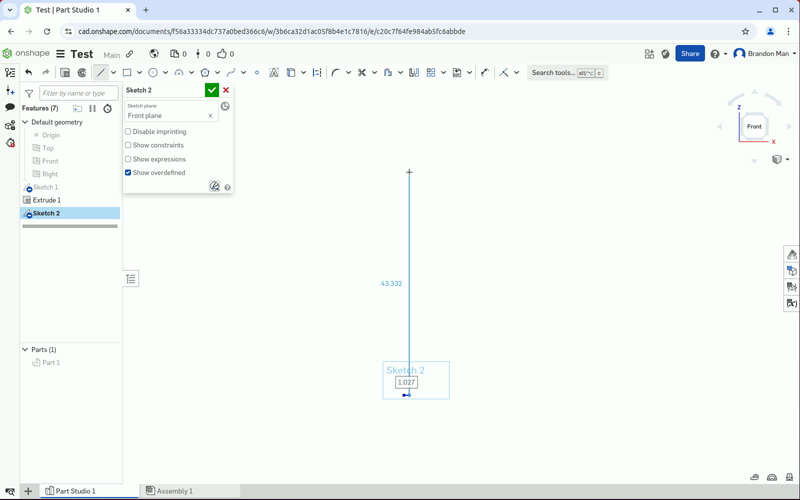
click(409, 171)
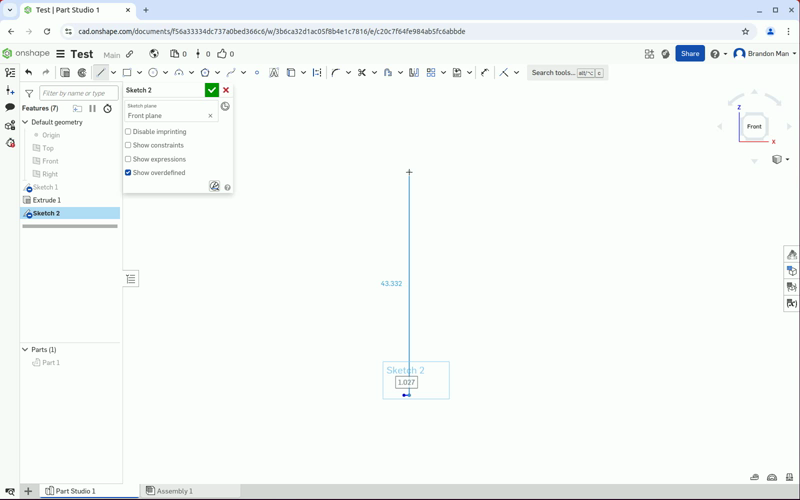
key_up(shift)
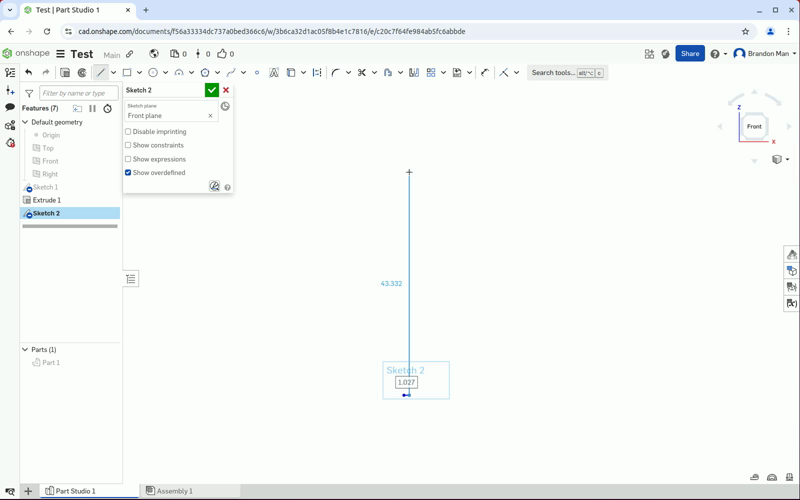
key_down(shift)
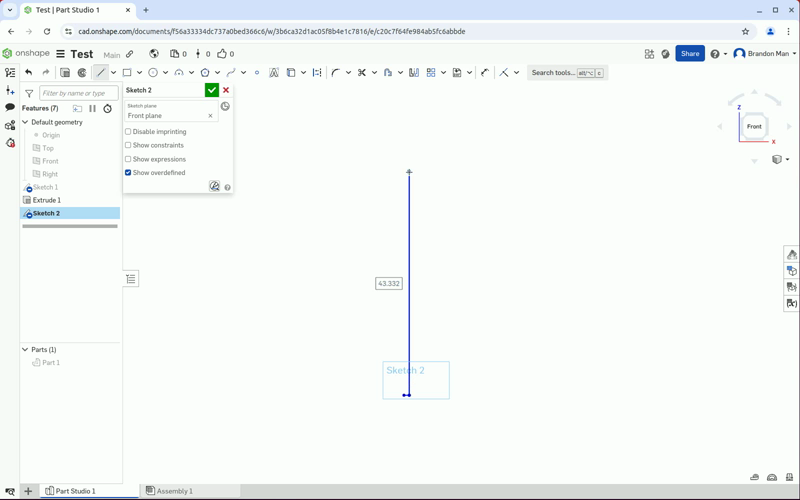
mouse_move(439, 171)
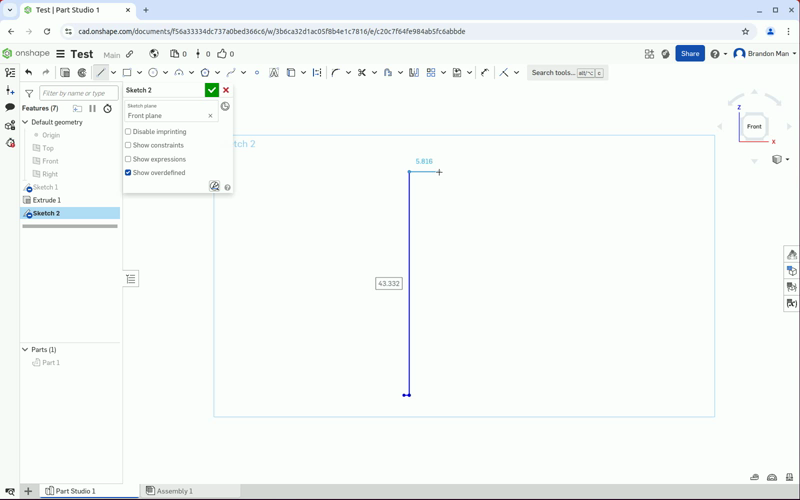
mouse_move(404, 171)
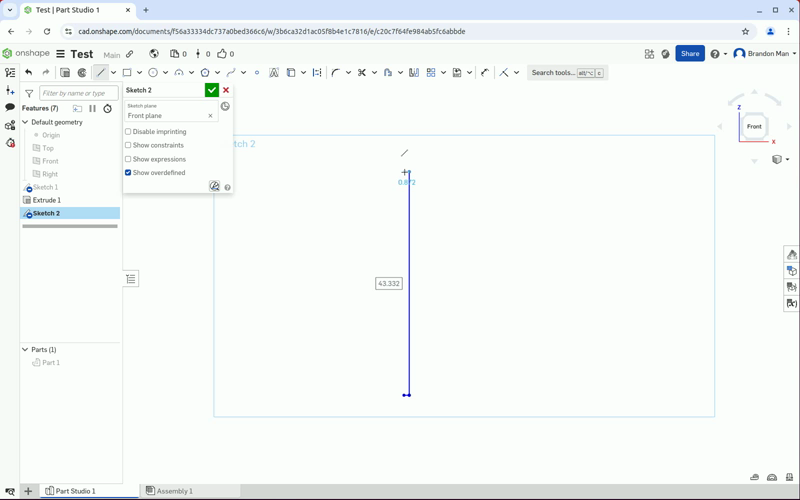
scroll(6)
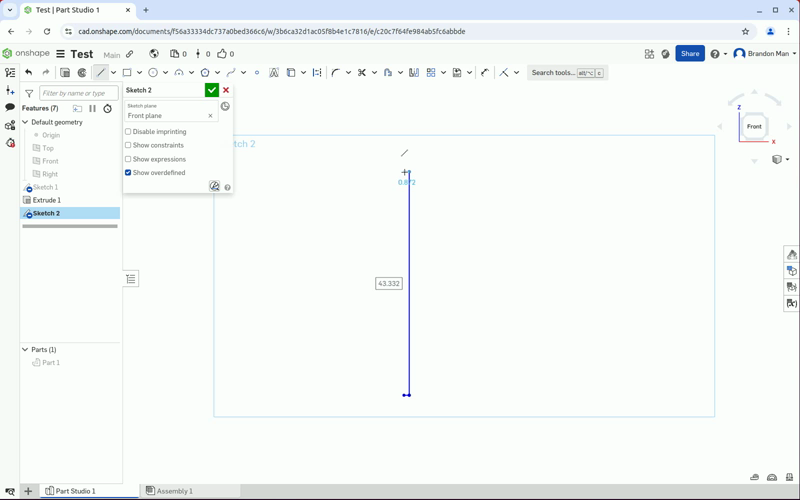
scroll(6)
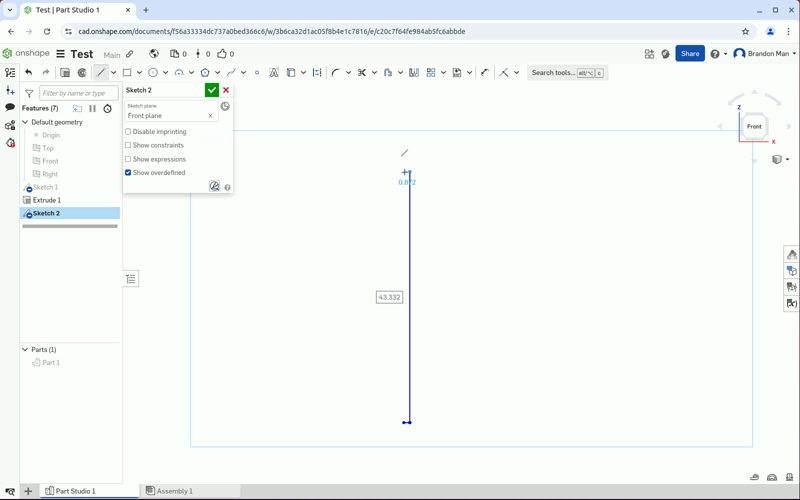
scroll(6)
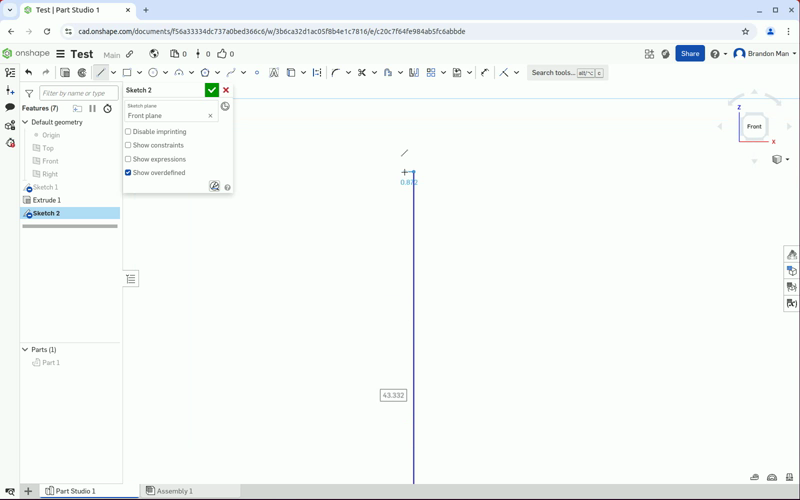
scroll(6)
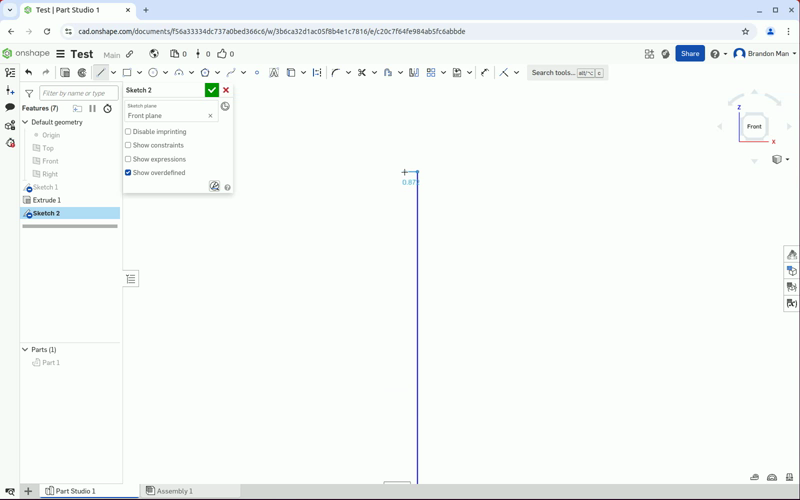
scroll(6)
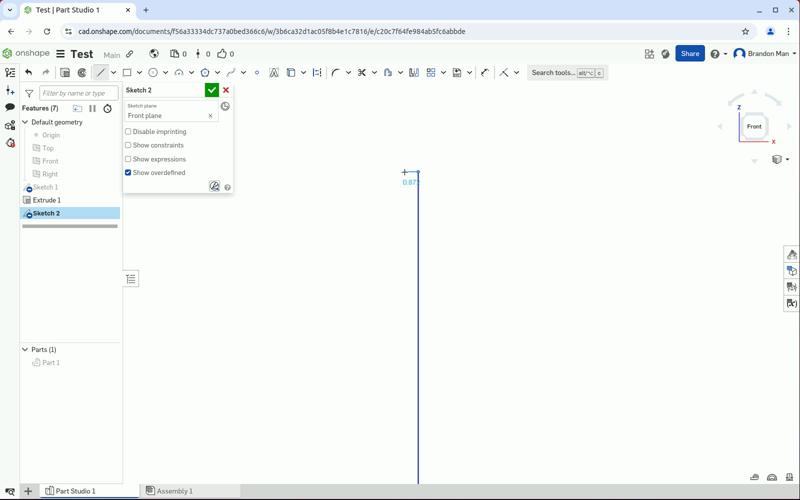
scroll(6)
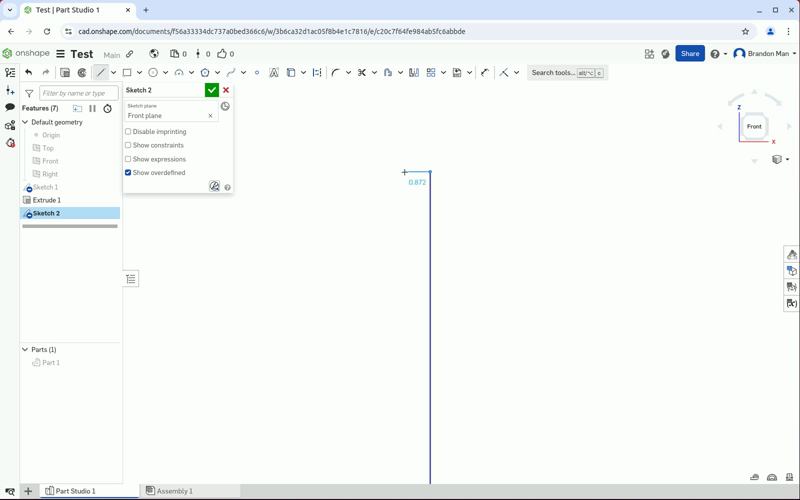
scroll(6)
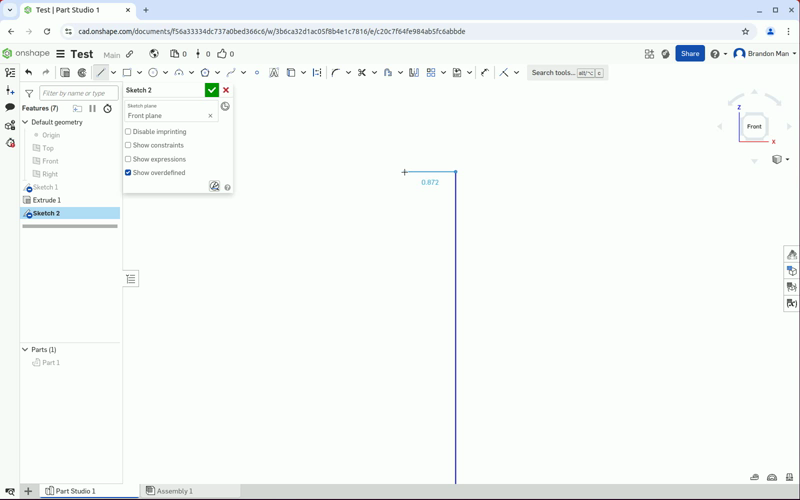
click(404, 171)
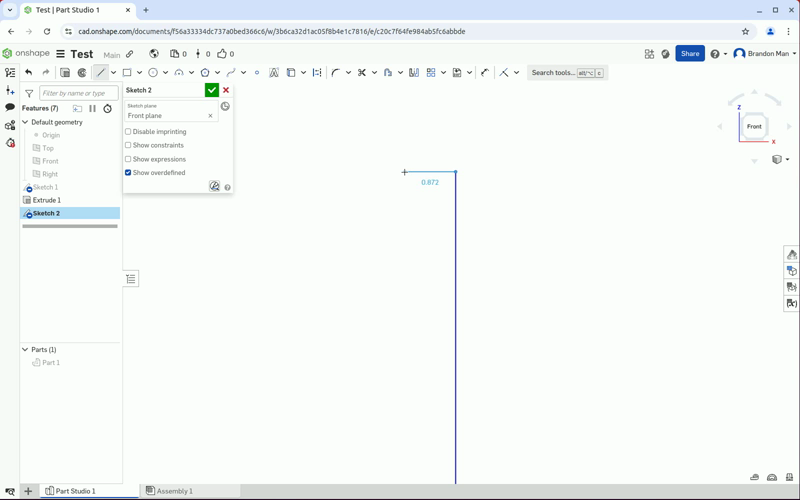
scroll(-6)
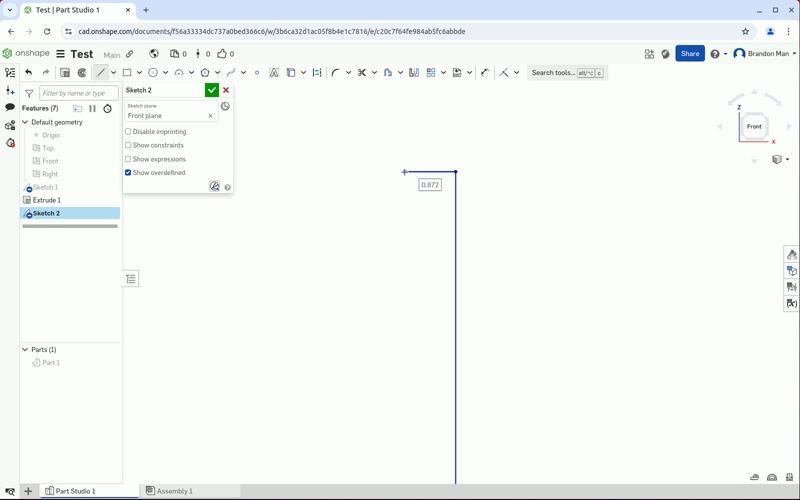
scroll(-6)
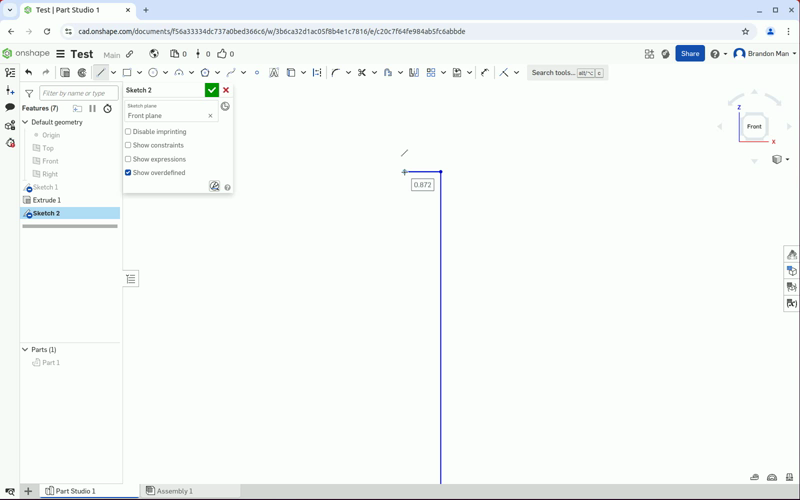
scroll(-6)
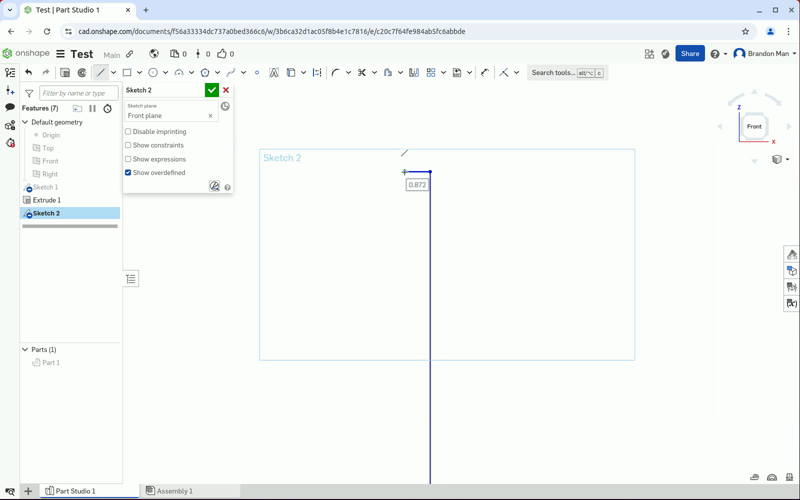
scroll(-6)
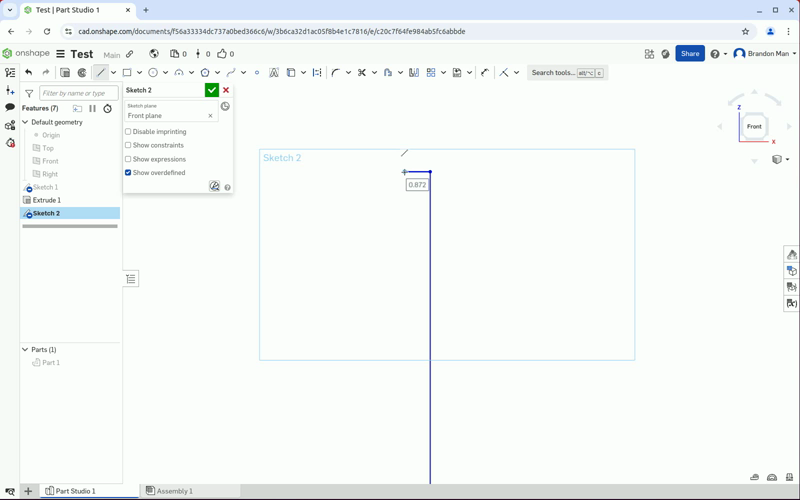
scroll(-6)
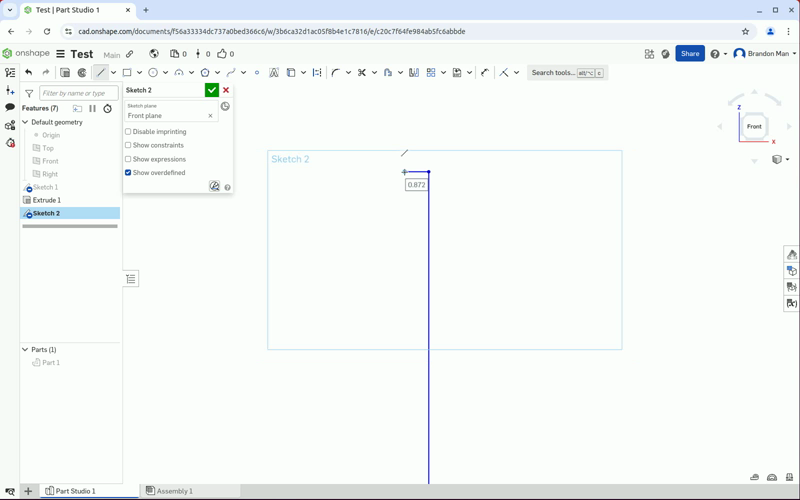
scroll(-6)
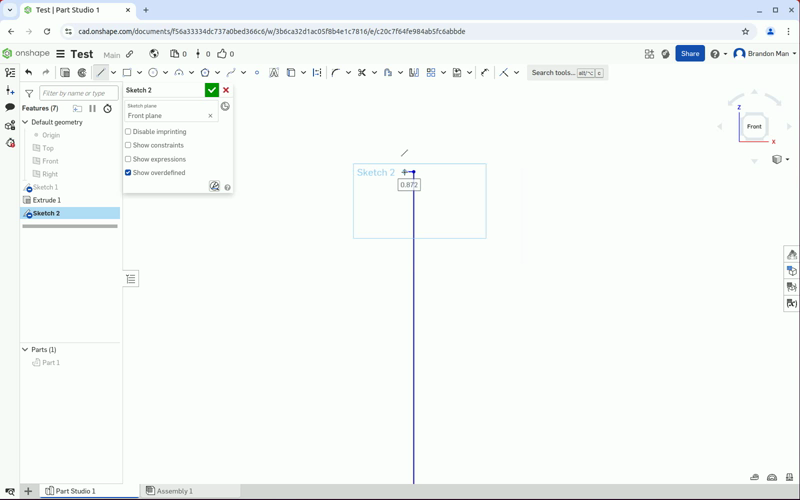
scroll(-6)
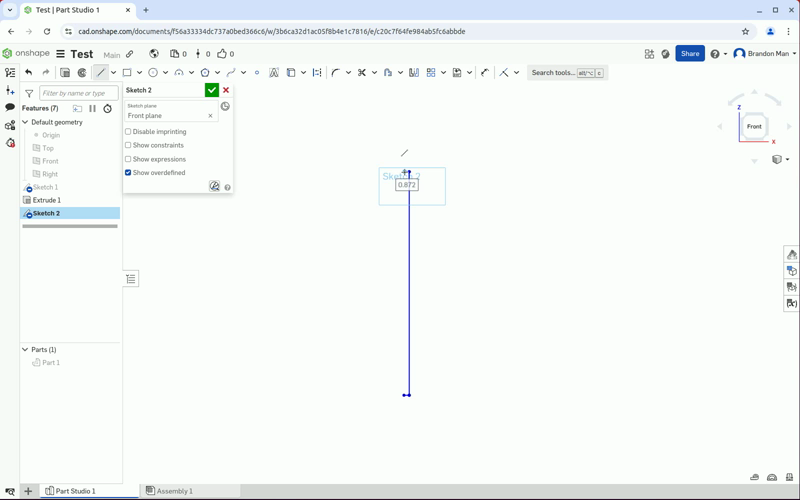
key_up(shift)
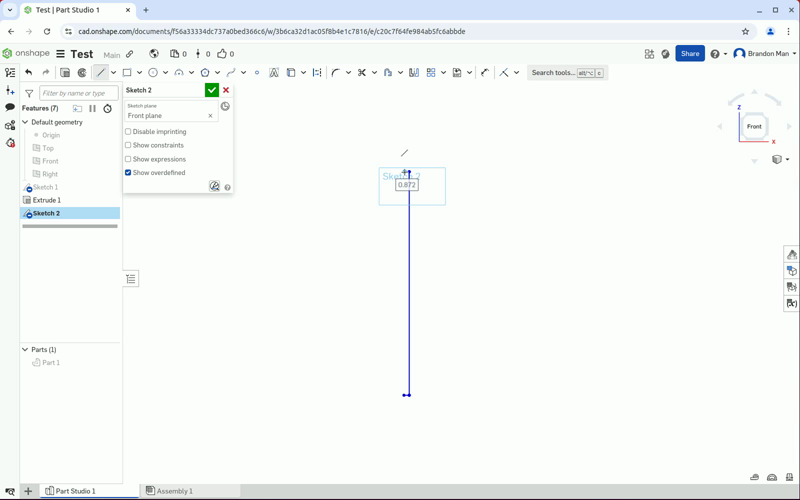
key_down(shift)
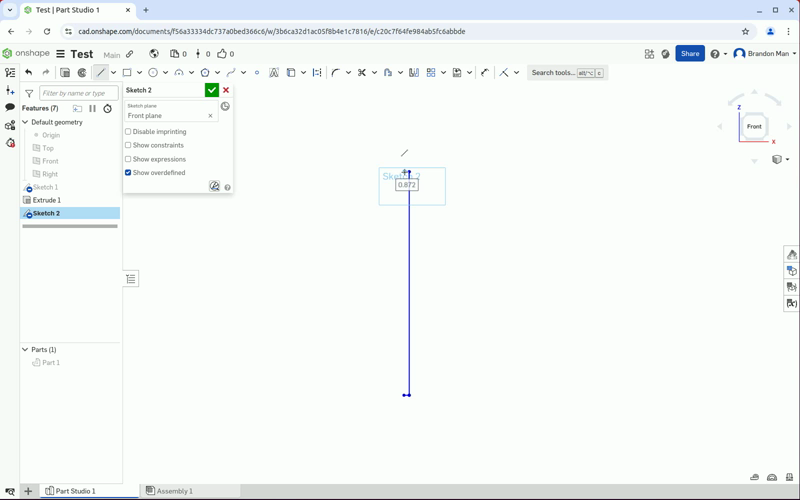
mouse_move(404, 395)
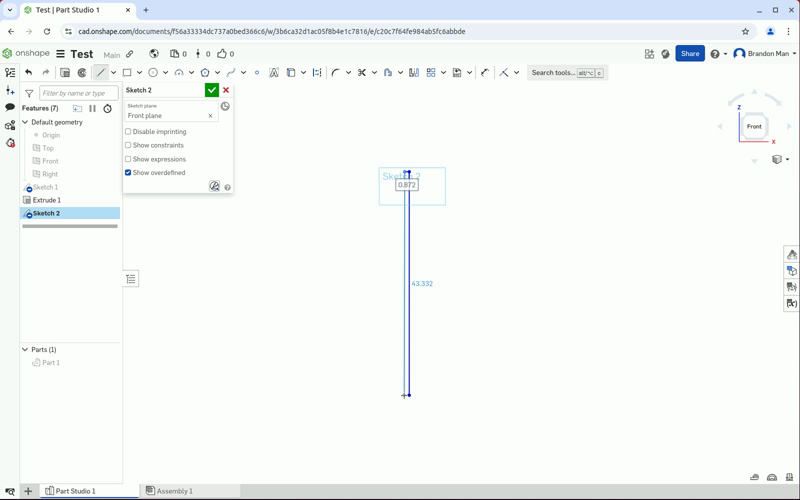
key_up(shift)
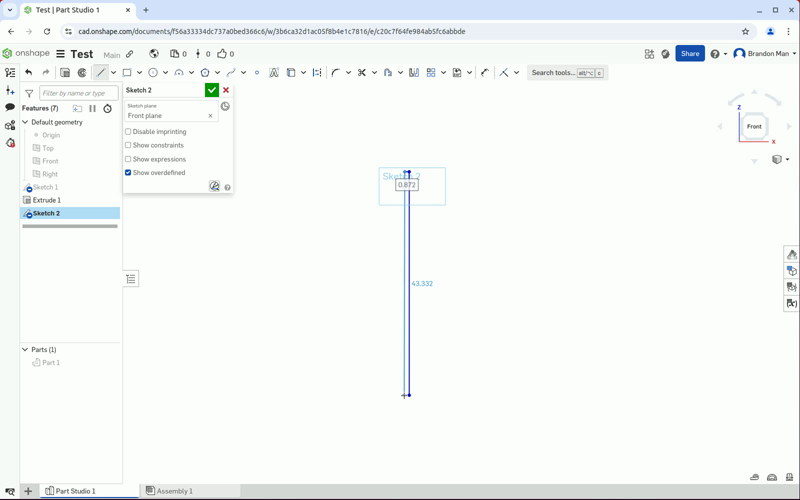
click(404, 395)
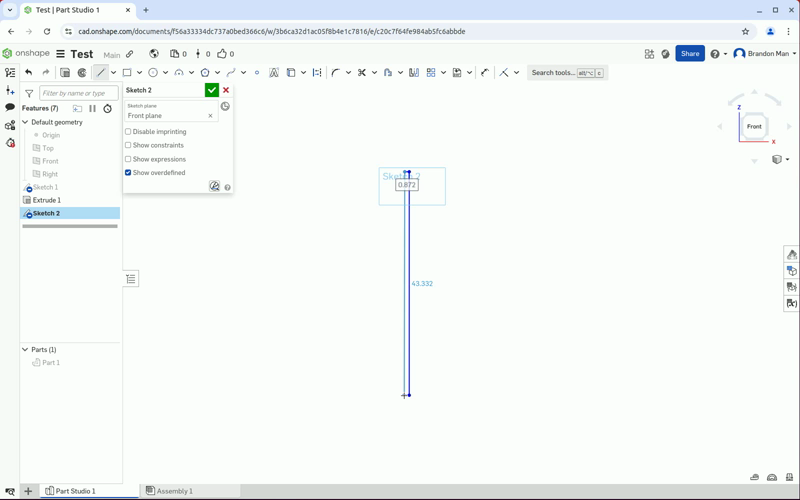
key(esc)
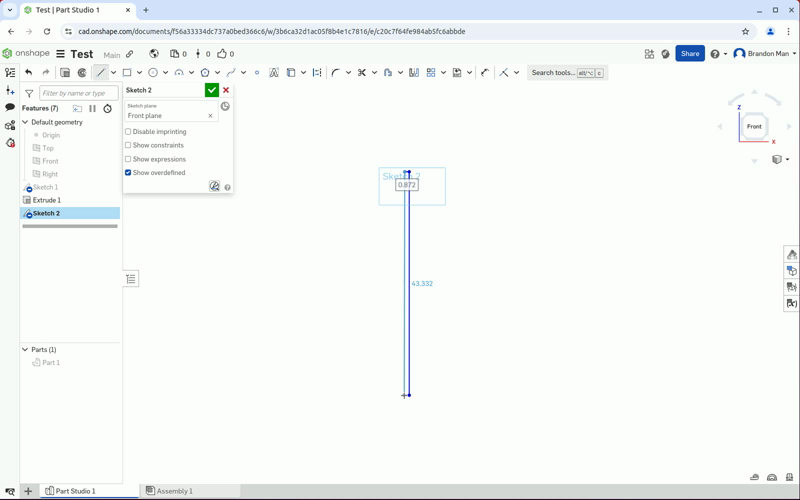
mouse_move(407, 392)
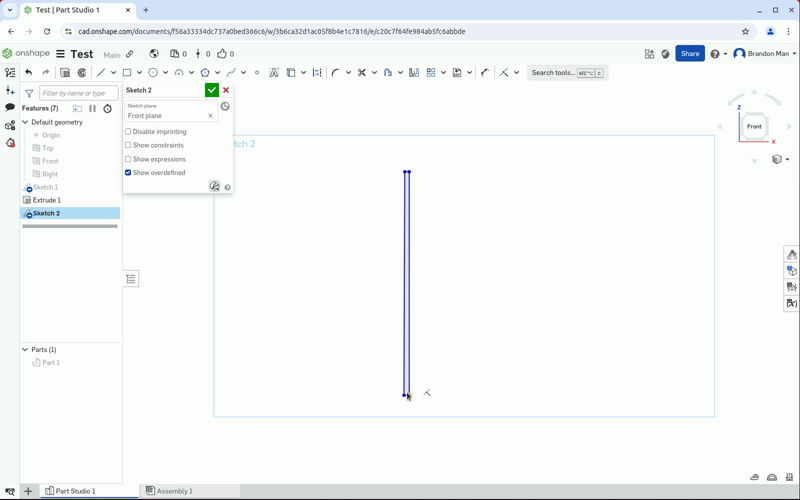
scroll(6)
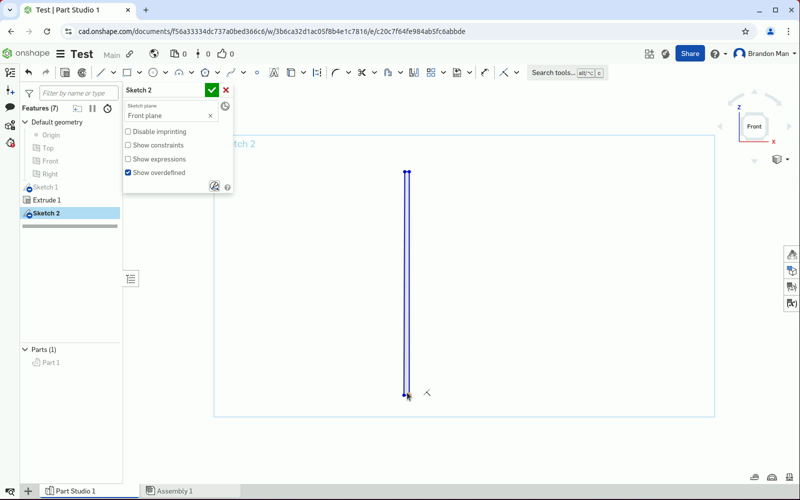
scroll(6)
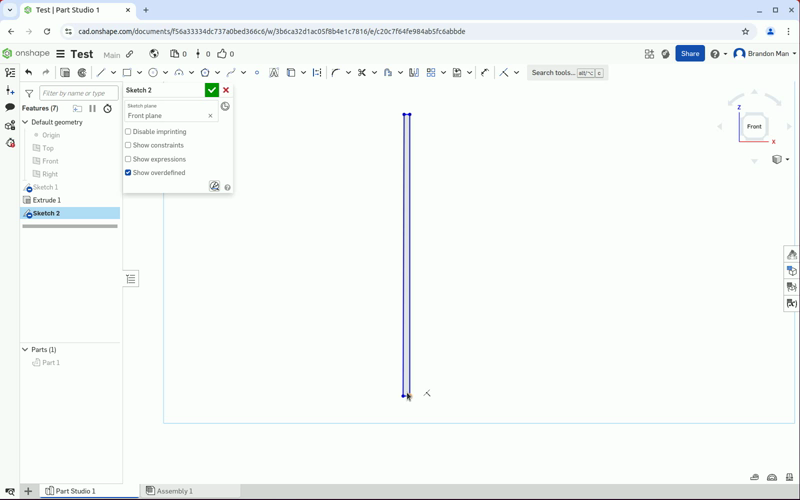
scroll(6)
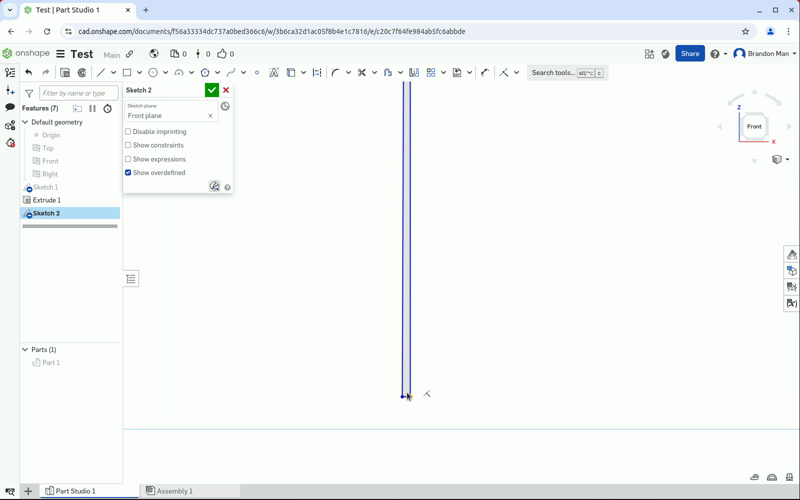
scroll(6)
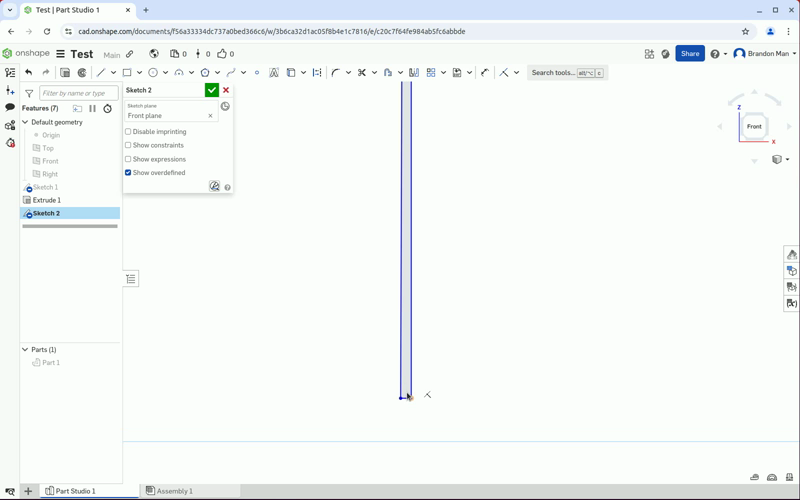
scroll(6)
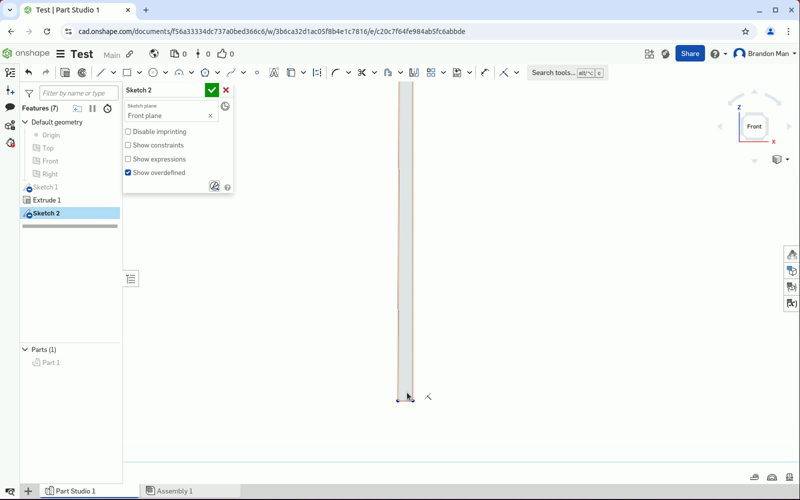
scroll(6)
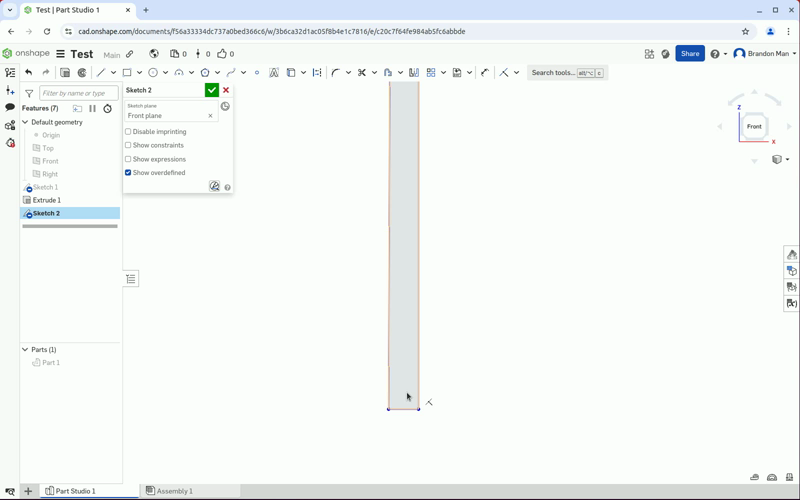
scroll(6)
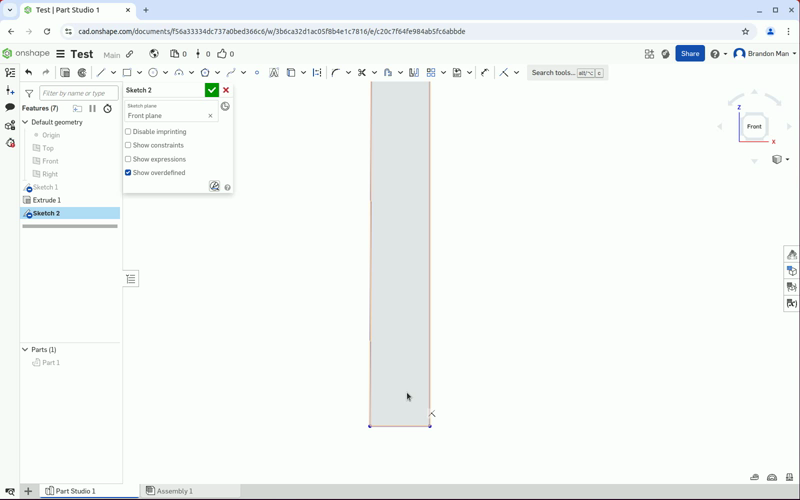
click(407, 392)
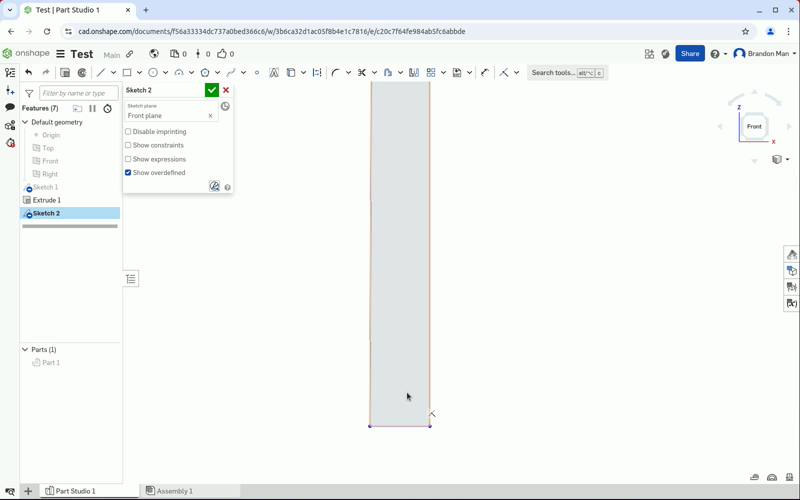
scroll(-6)
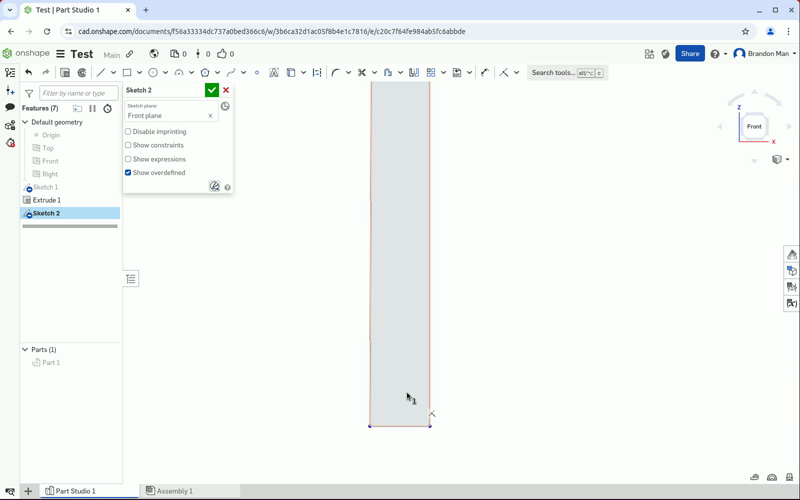
scroll(-6)
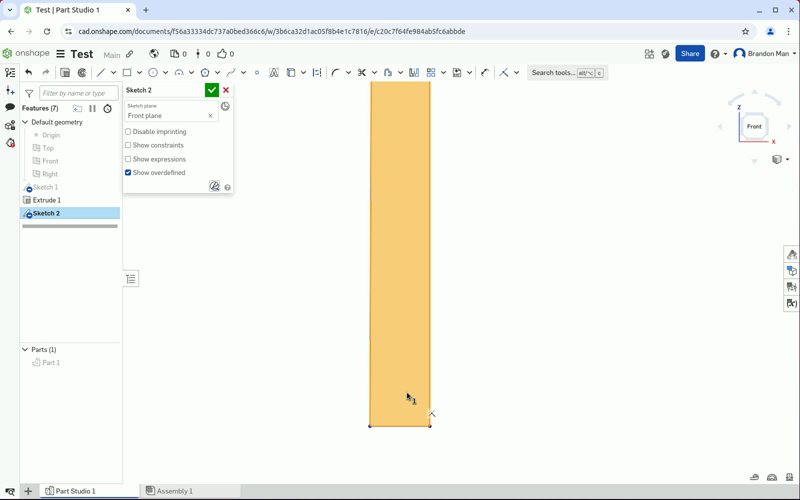
scroll(-6)
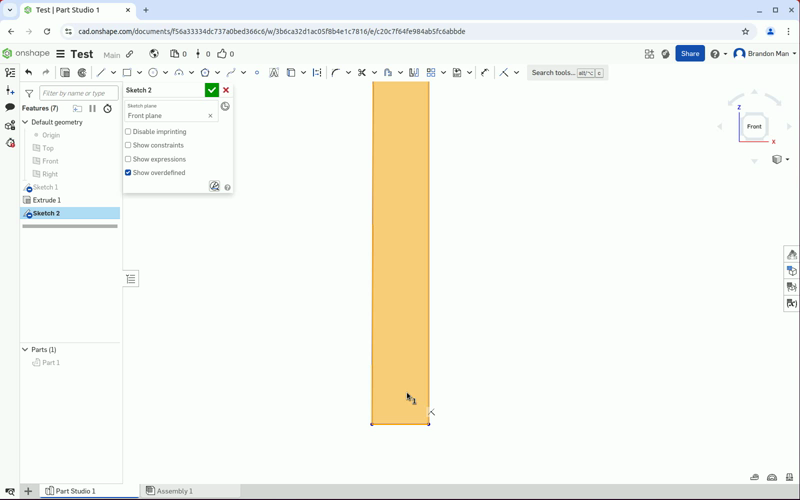
scroll(-6)
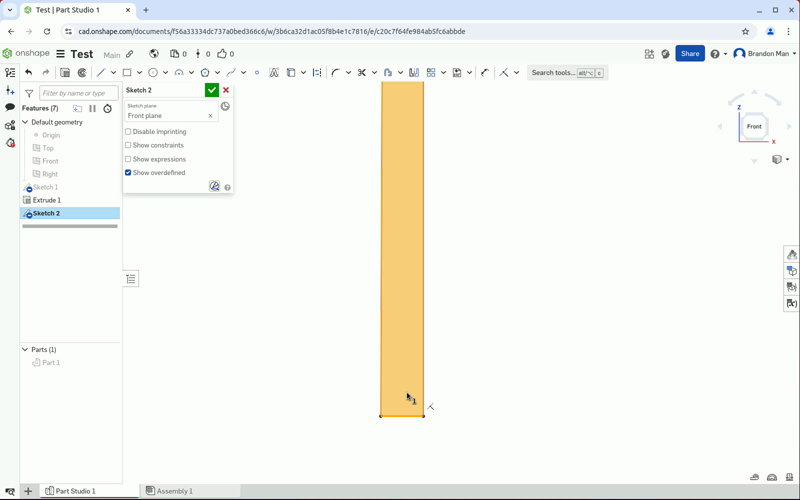
scroll(-6)
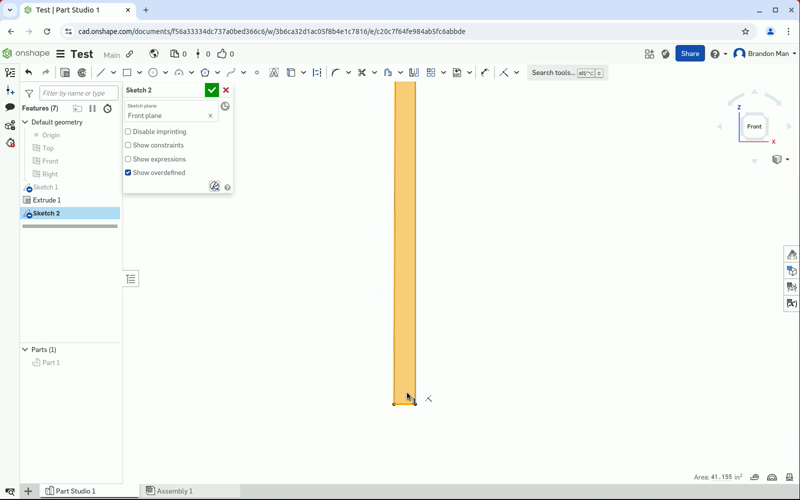
scroll(-6)
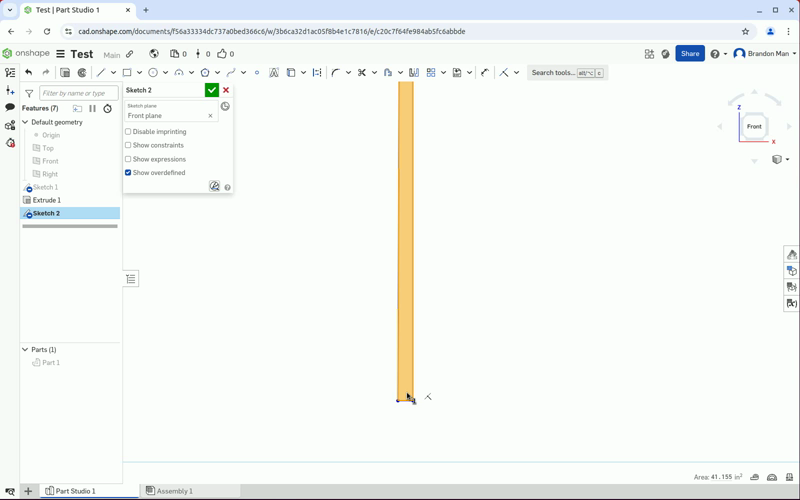
scroll(-6)
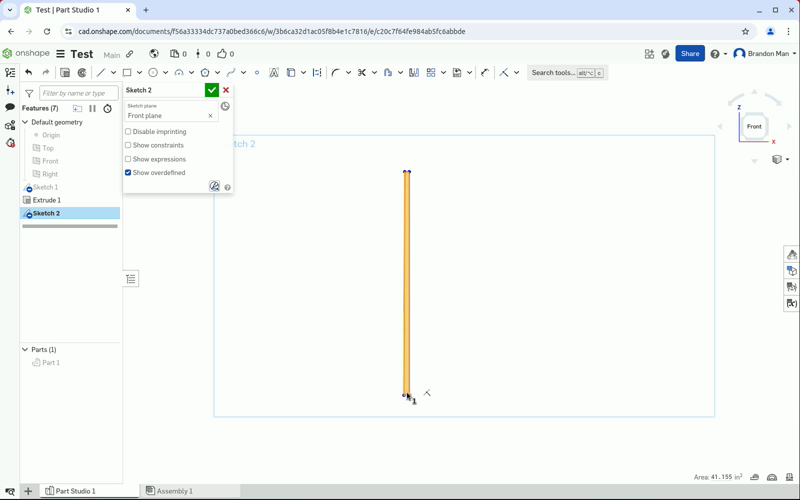
mouse_move(73, 352)
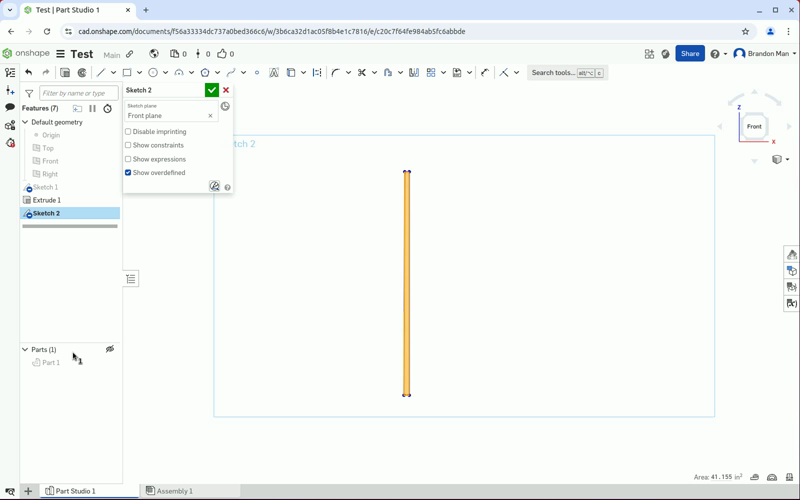
key(shift+y)
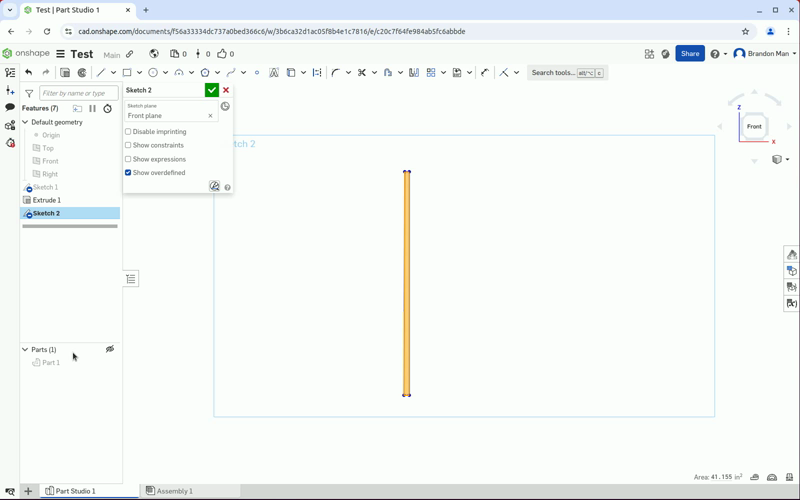
key(shift+e)
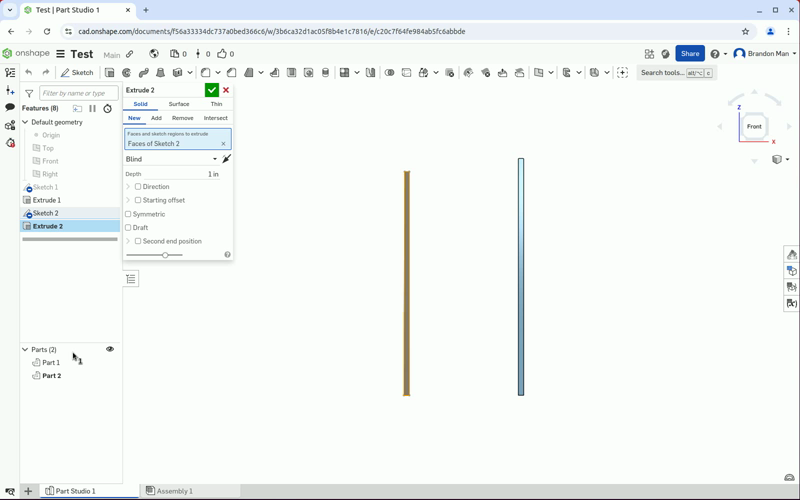
mouse_move(143, 106)
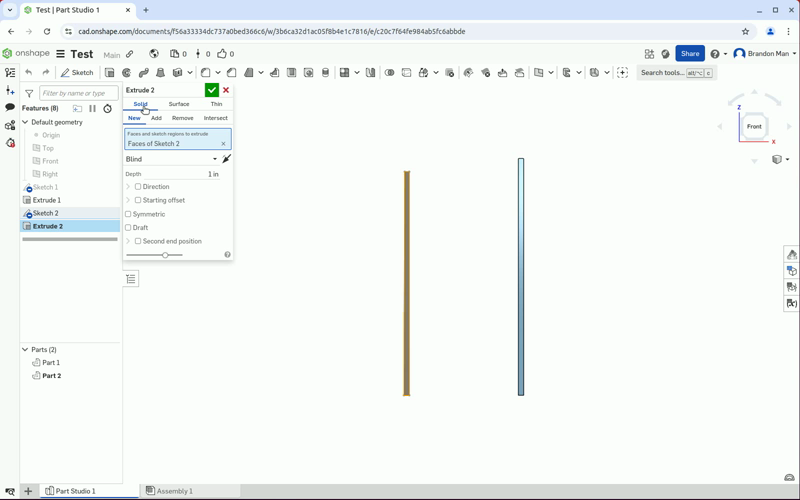
click(143, 106)
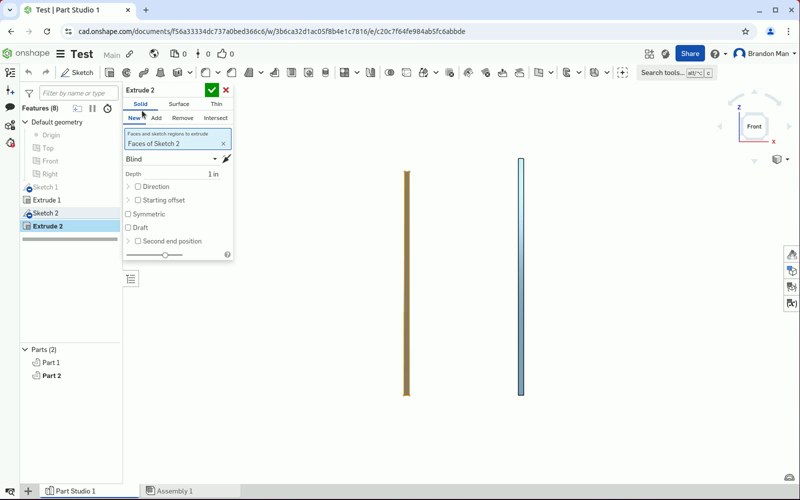
mouse_move(137, 120)
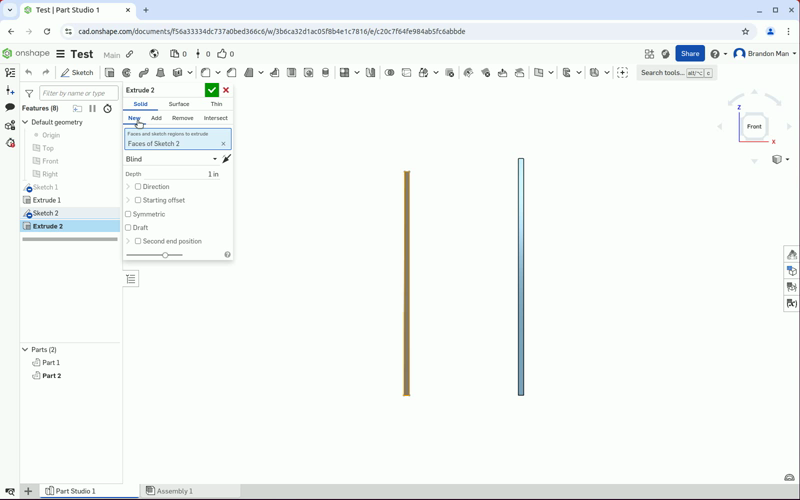
click(137, 120)
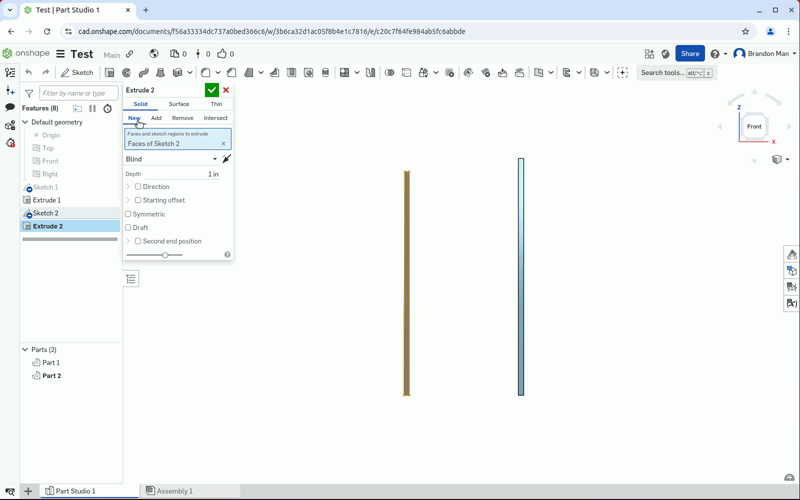
key(tab, 4)
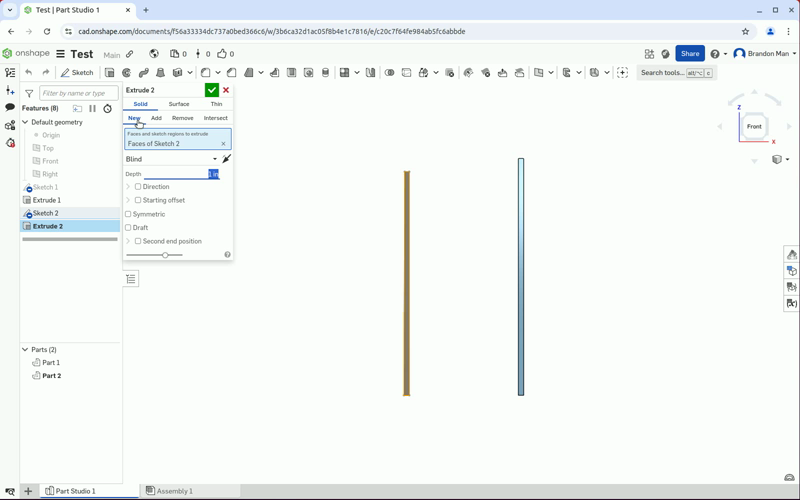
text(1.444)
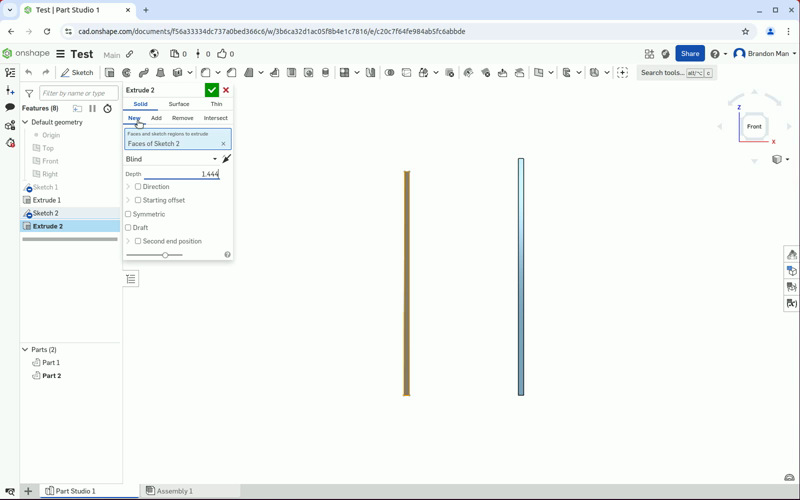
key(tab, 3)
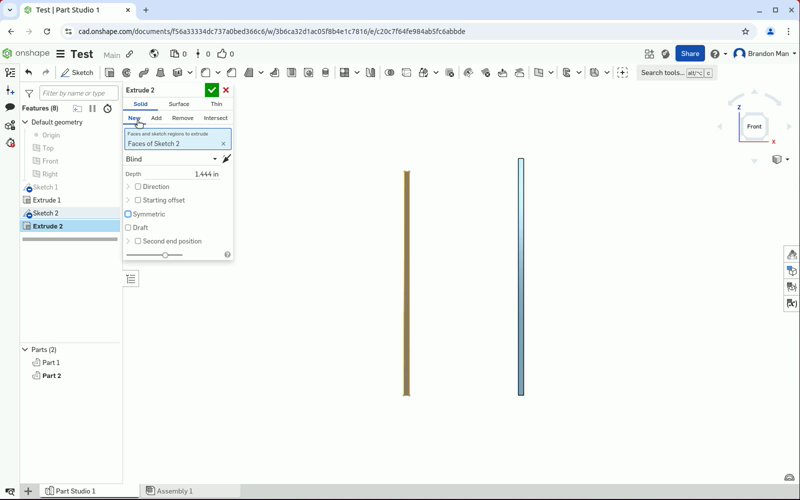
key(space)
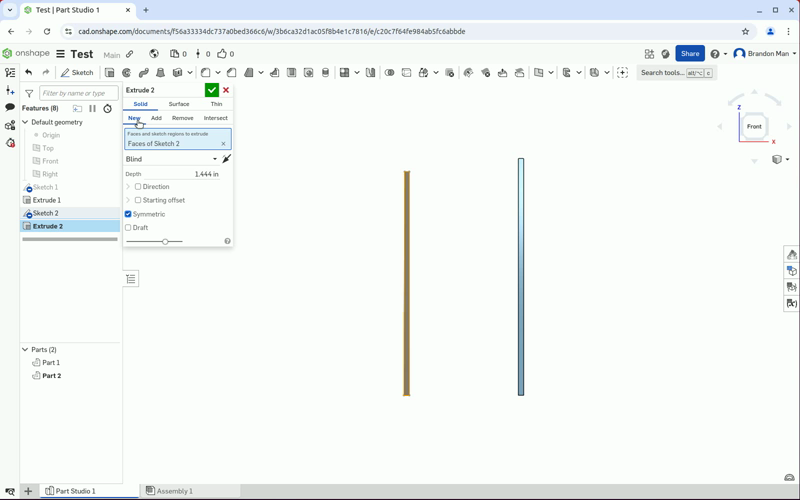
key(enter)
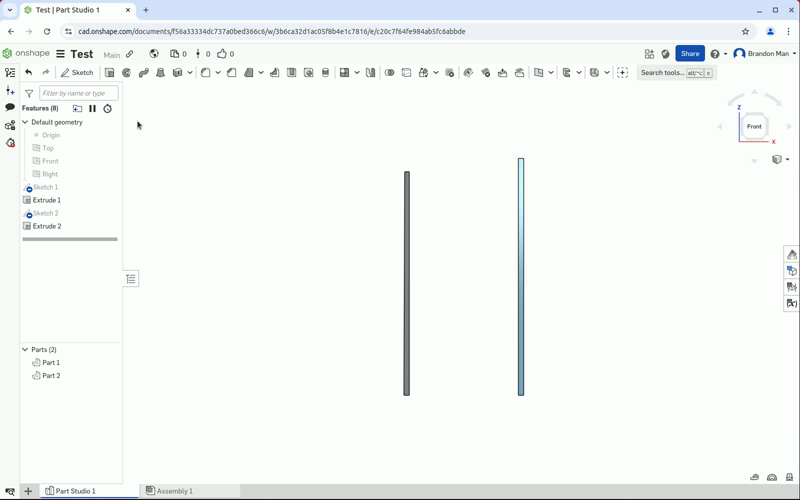
key(shift+h)
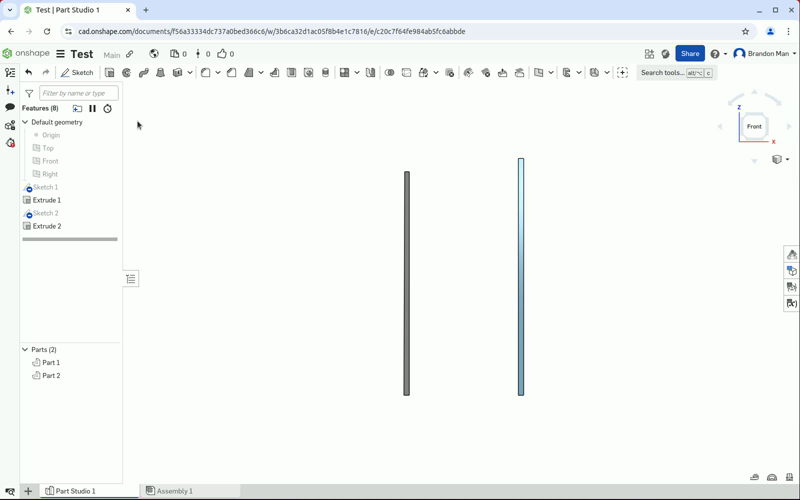
key(shift+h)
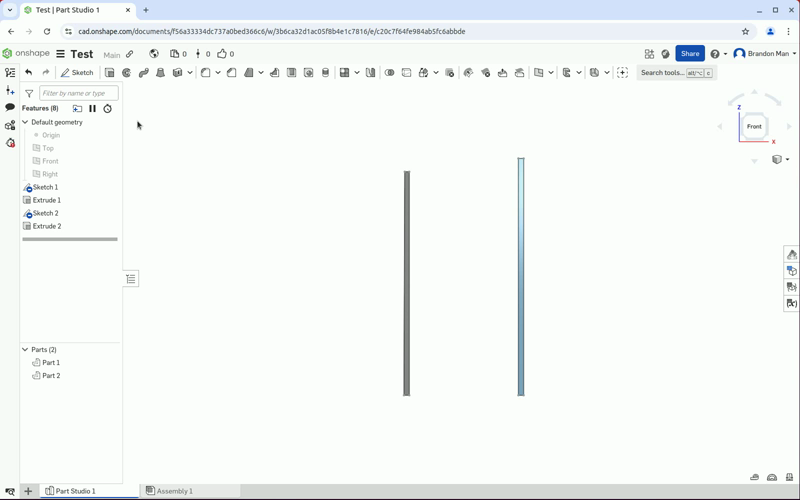
key(shift+7)
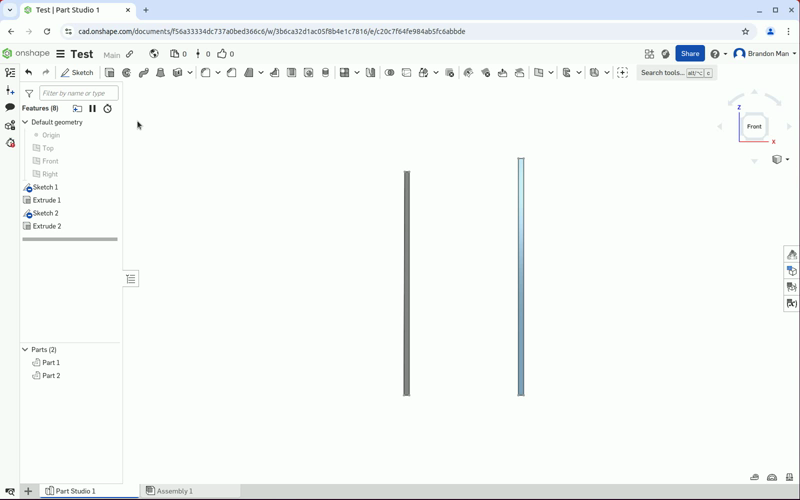
key(left, 2)
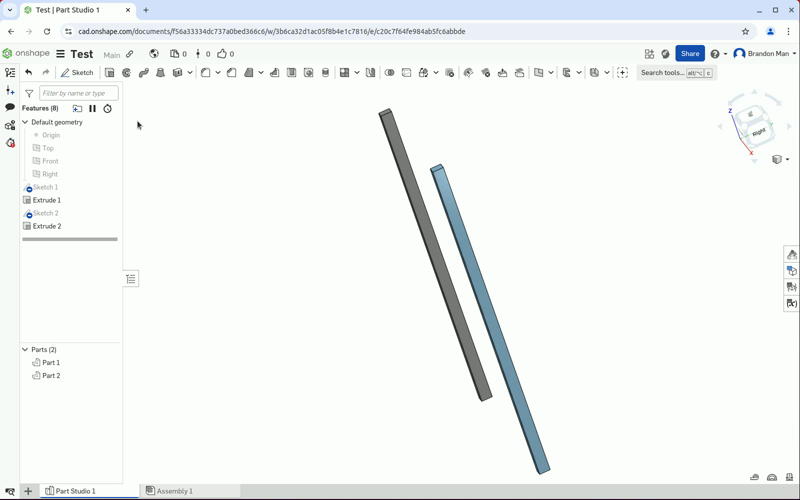
key(down, 2)
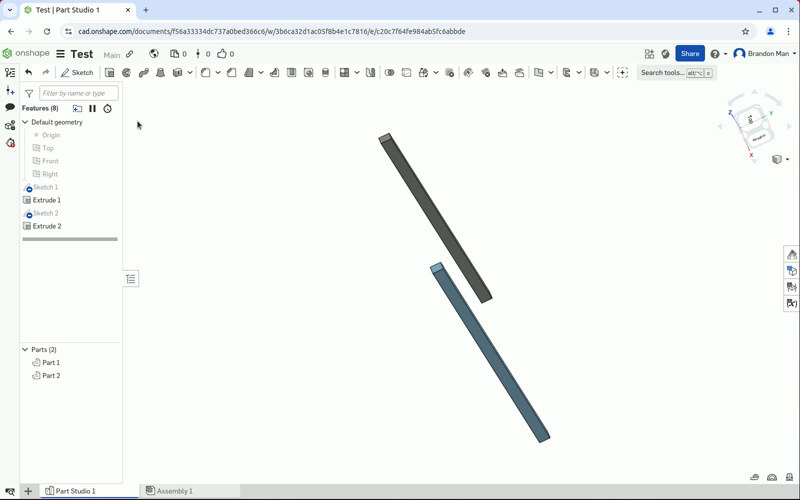
key(up, 2)
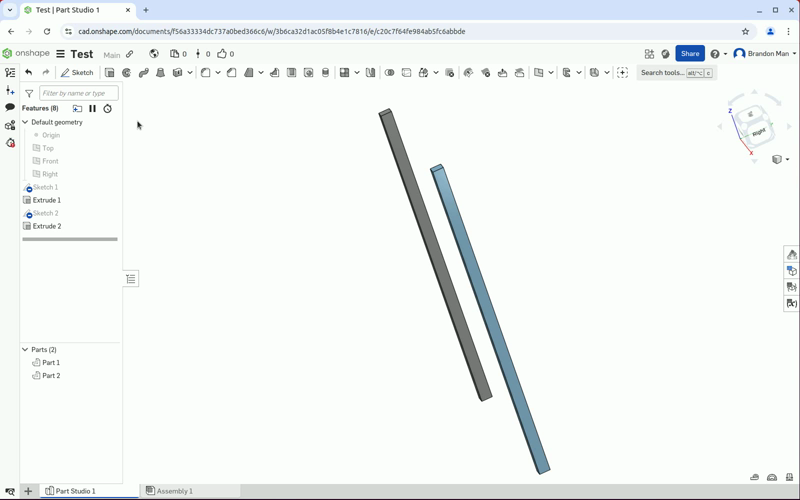
key(right, 2)
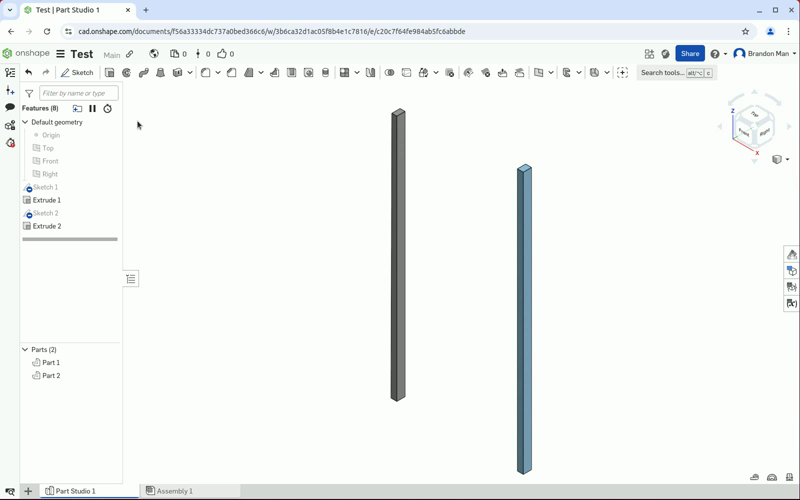
mouse_move(73, 189)
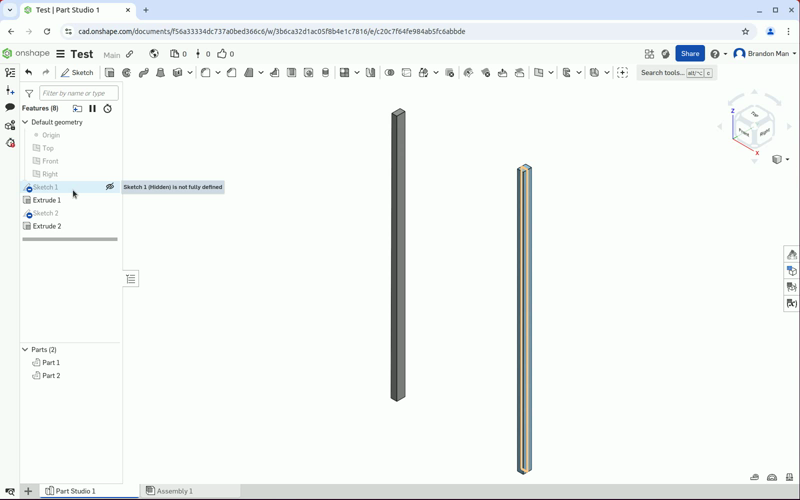
click(73, 189)